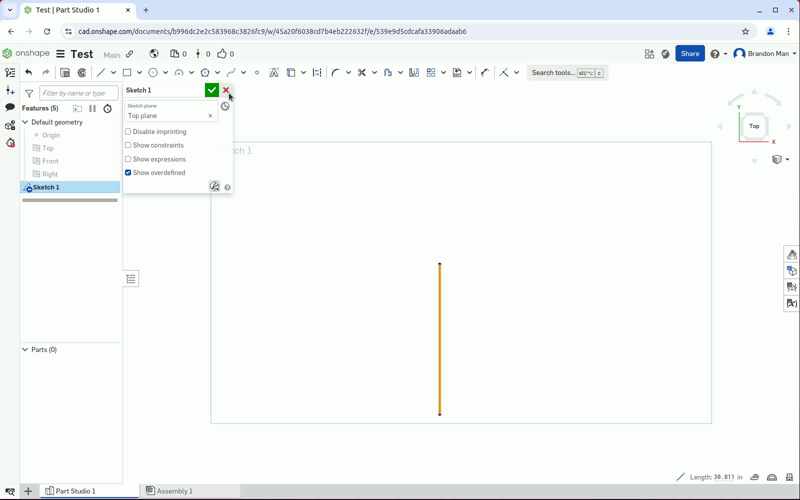
key(shift+h)
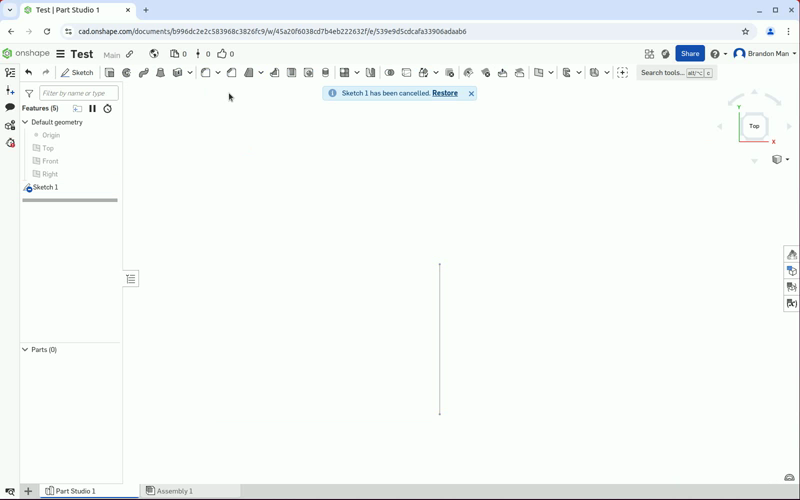
key(shift+s)
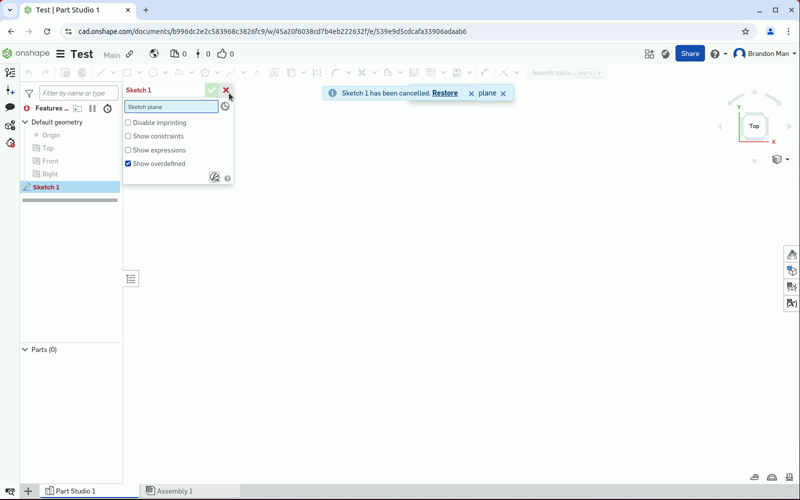
mouse_move(73, 150)
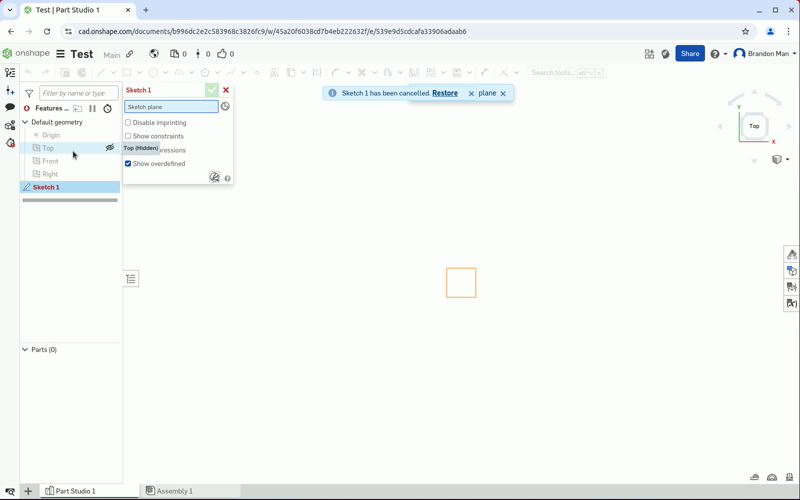
click(73, 150)
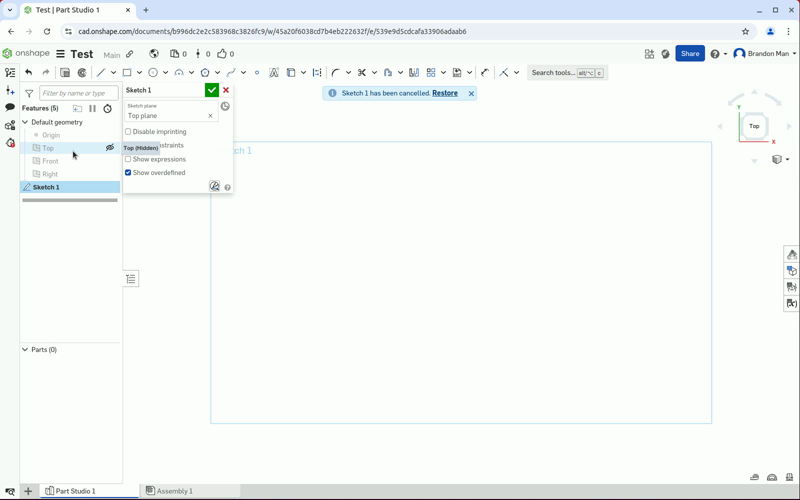
mouse_move(73, 352)
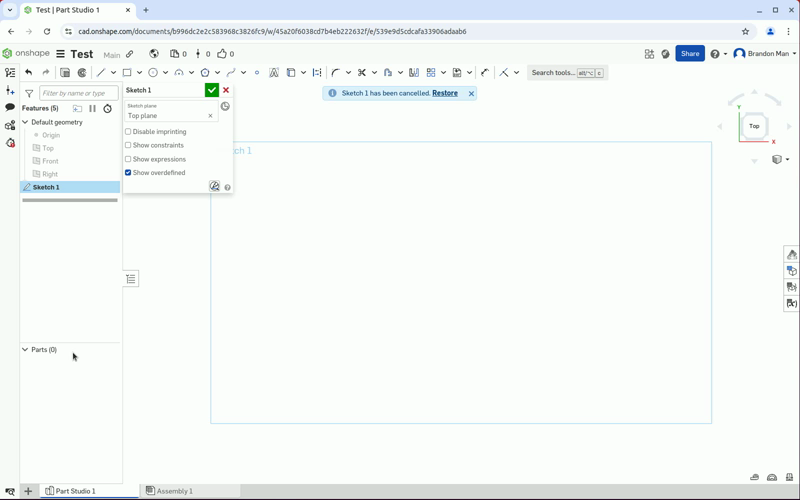
key(y)
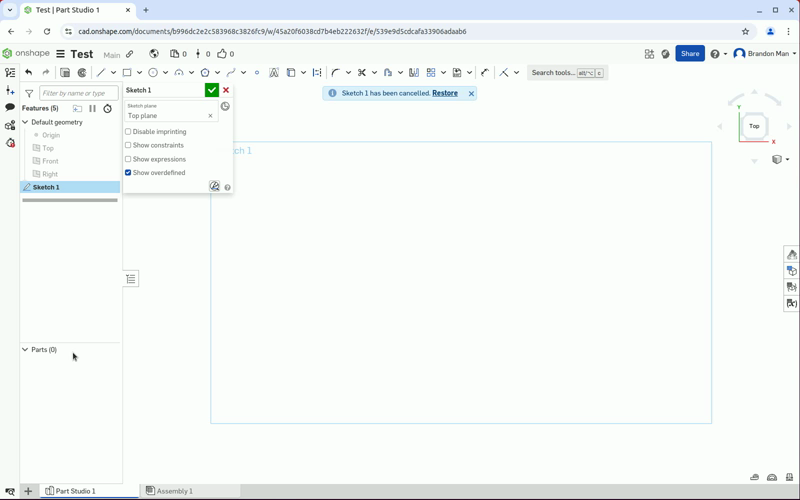
key(l)
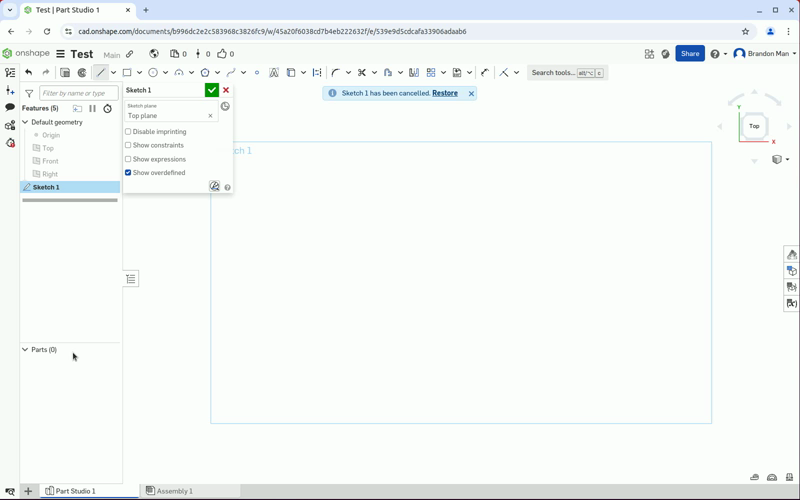
key_down(shift)
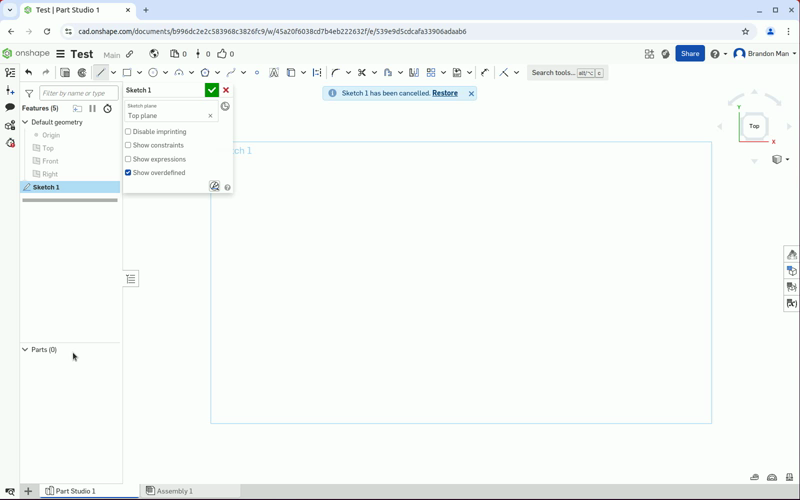
mouse_move(348, 292)
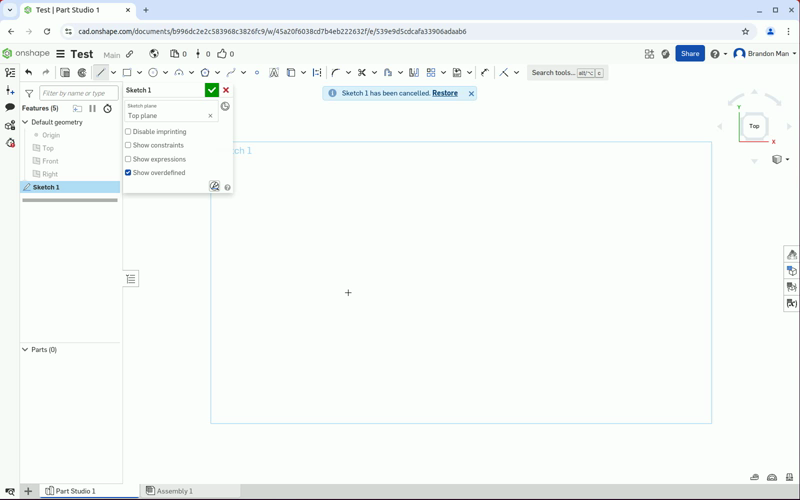
click(348, 292)
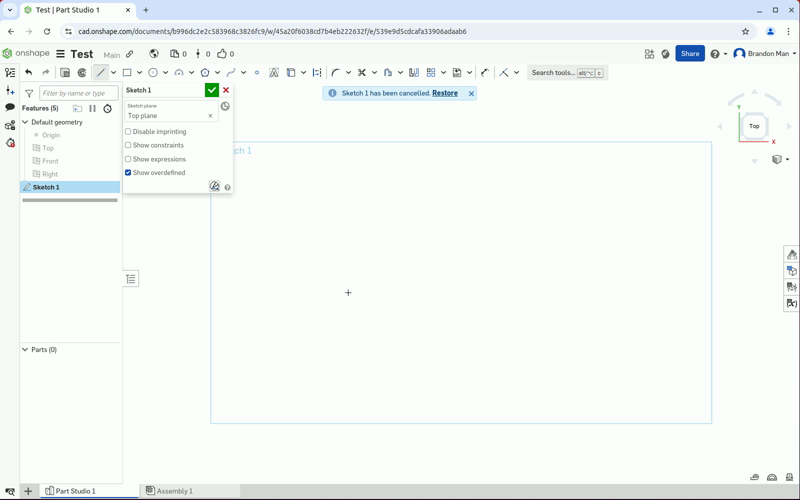
key_up(shift)
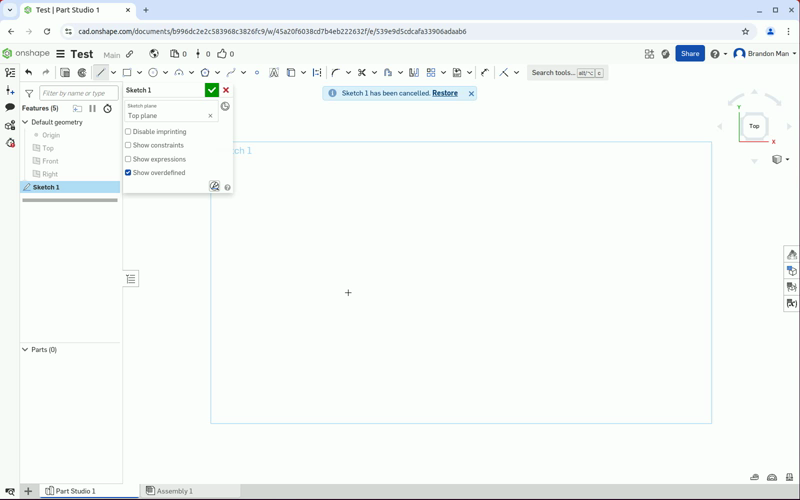
key_down(shift)
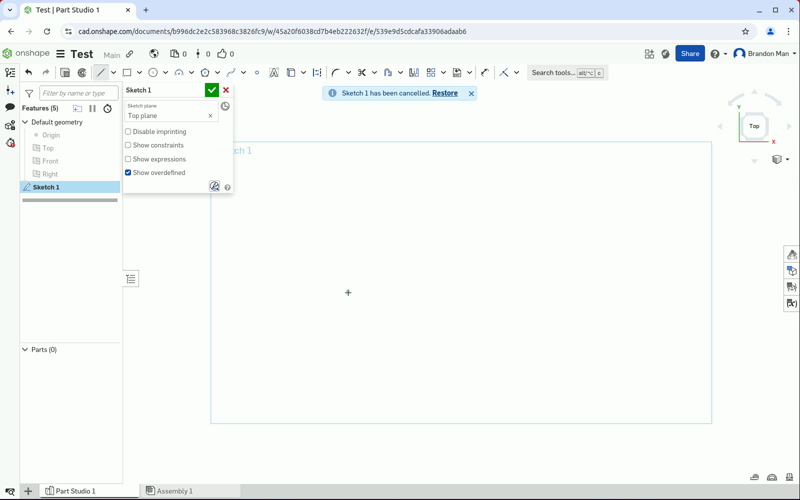
mouse_move(572, 292)
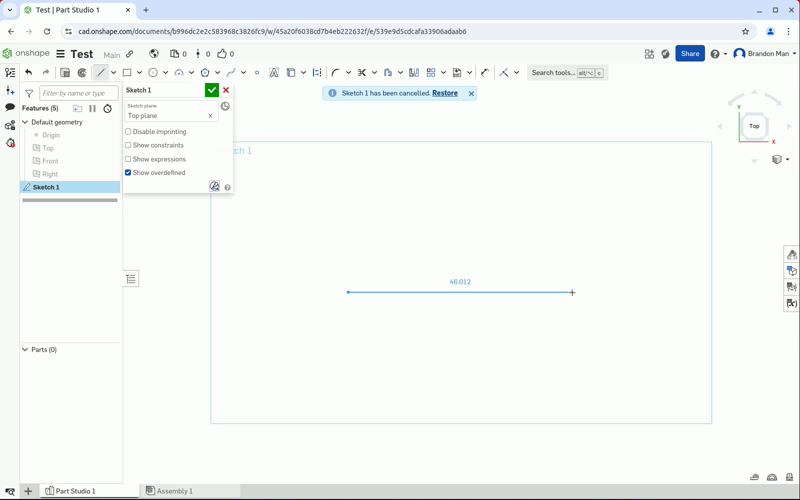
click(572, 292)
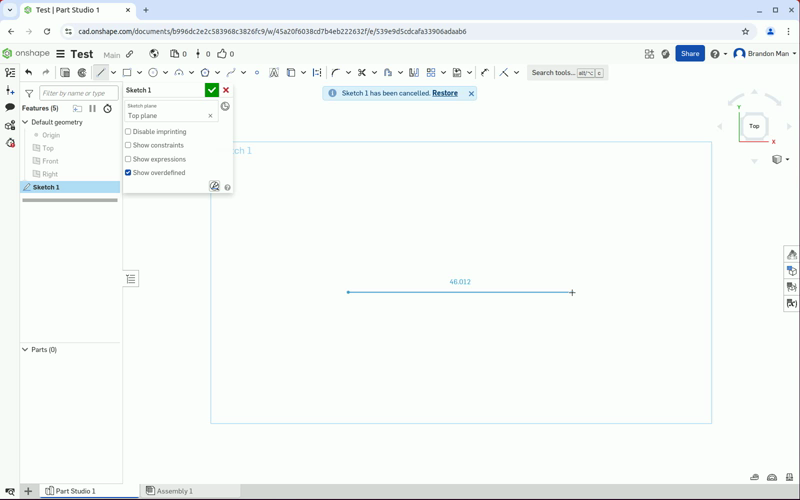
key_up(shift)
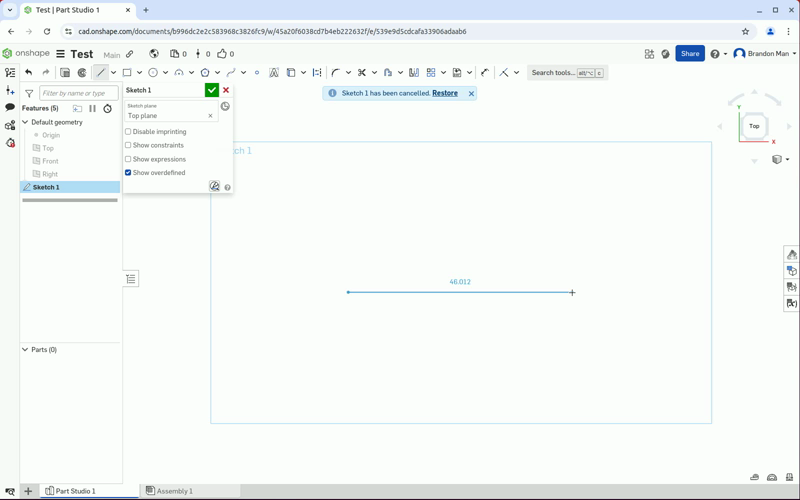
key_down(shift)
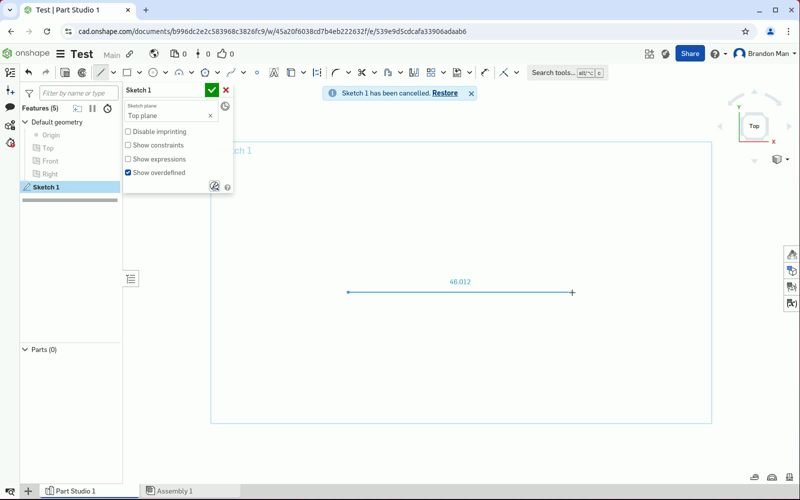
mouse_move(589, 292)
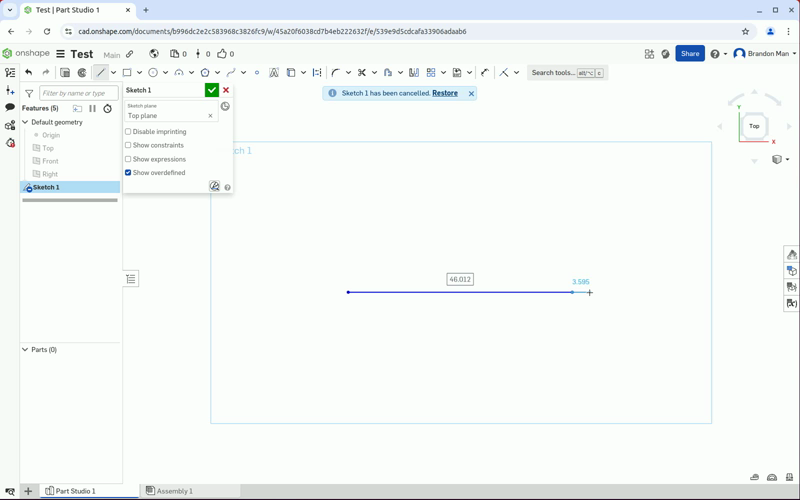
mouse_move(572, 273)
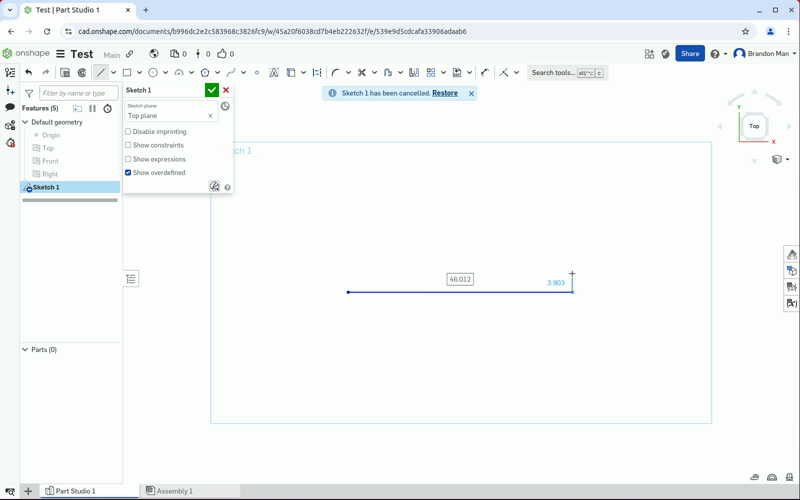
click(572, 273)
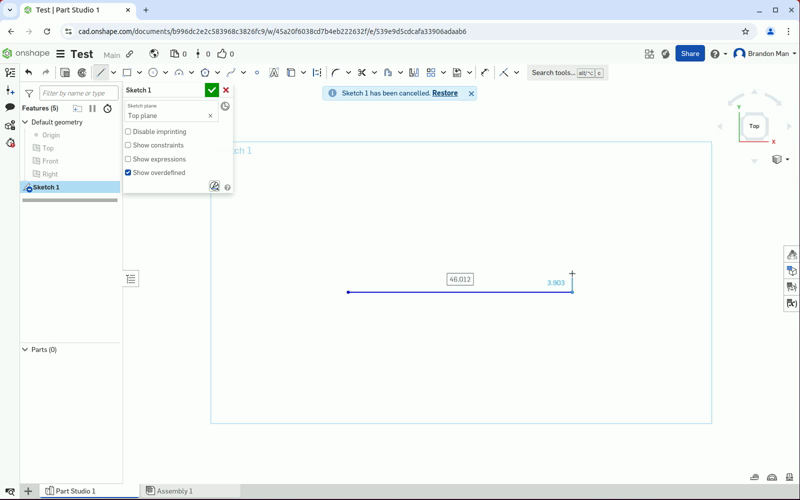
key_up(shift)
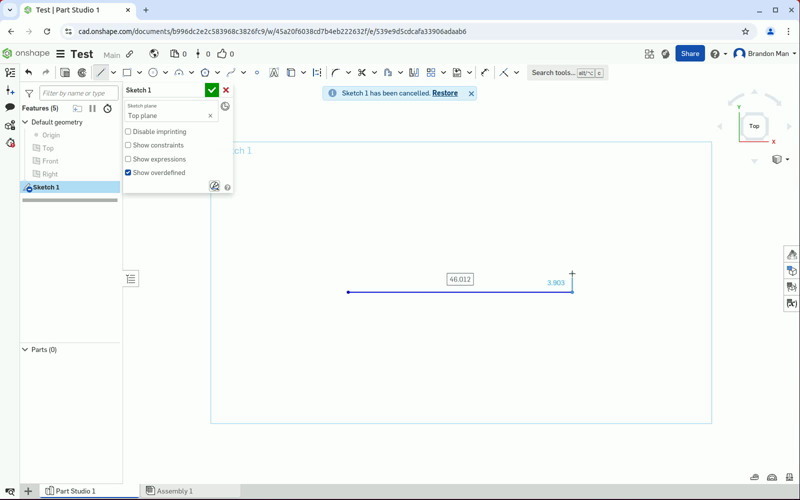
key_down(shift)
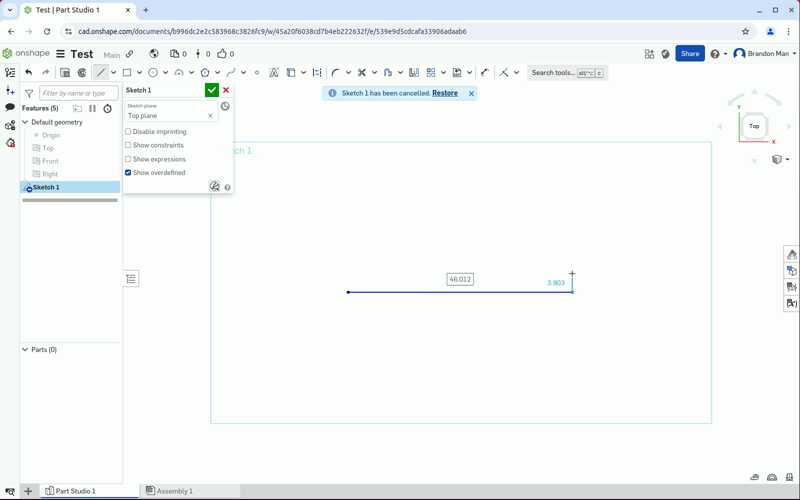
mouse_move(348, 273)
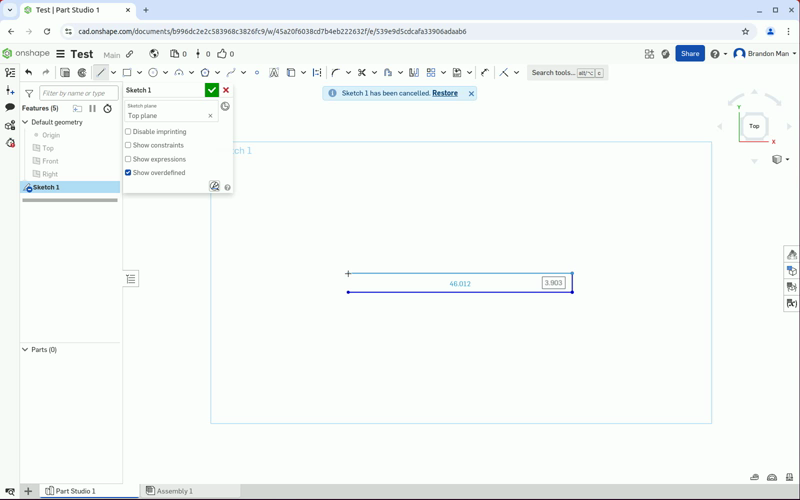
click(348, 273)
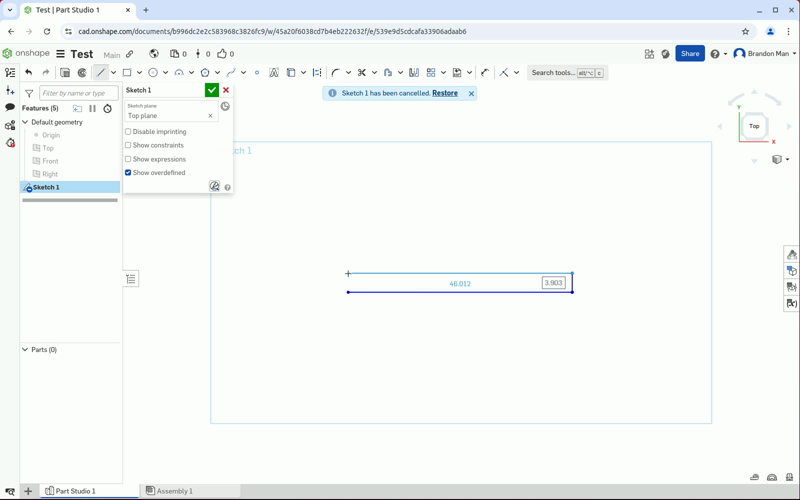
key_up(shift)
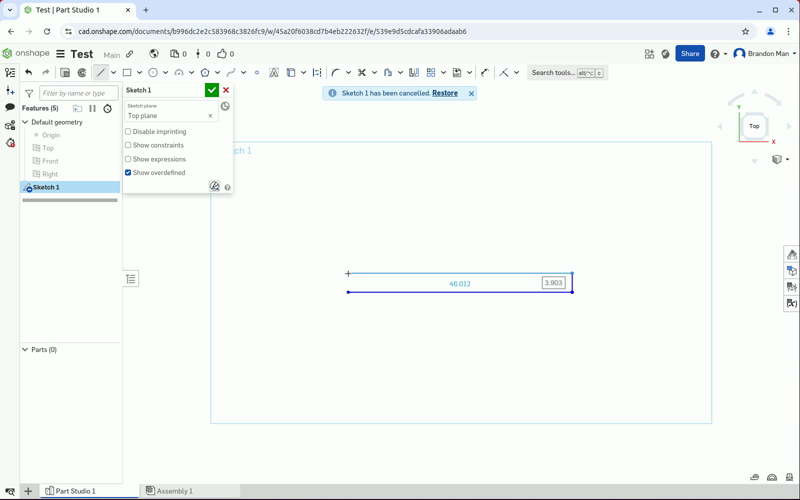
mouse_move(378, 273)
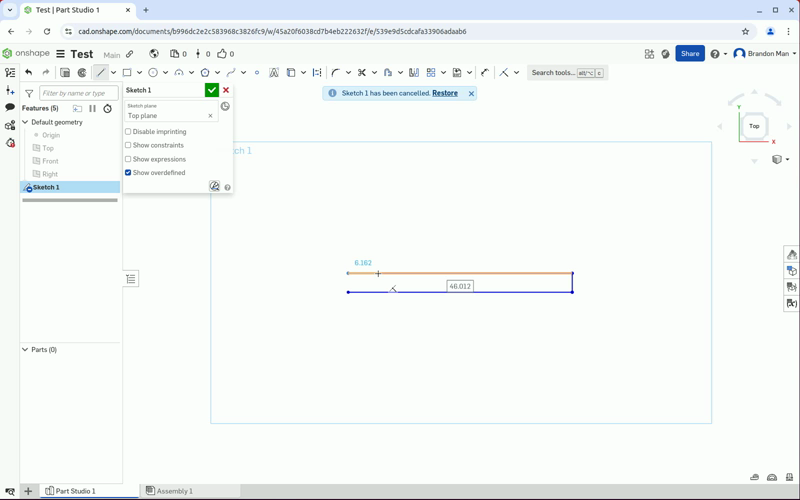
key_down(shift)
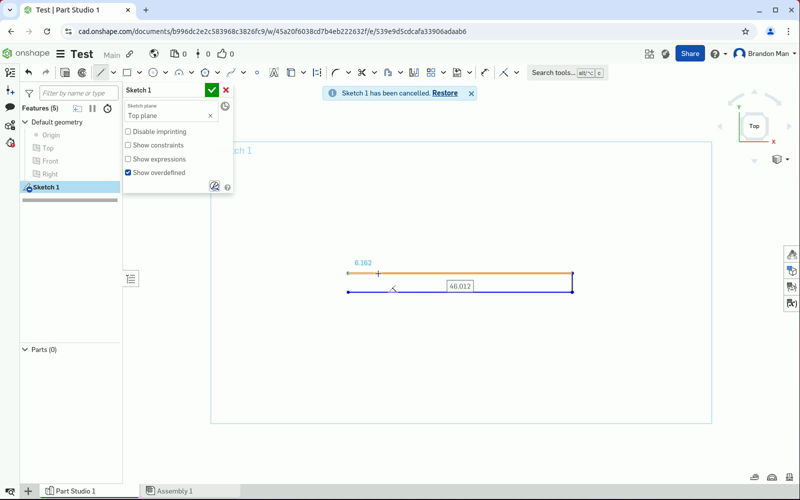
mouse_move(348, 292)
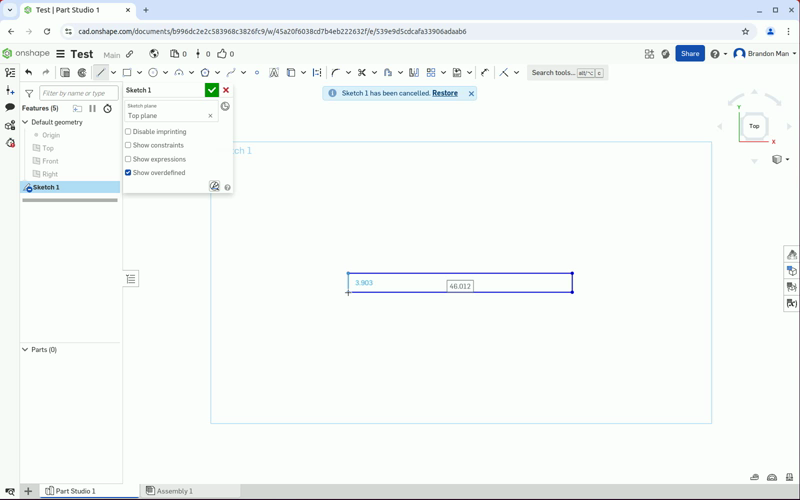
key_up(shift)
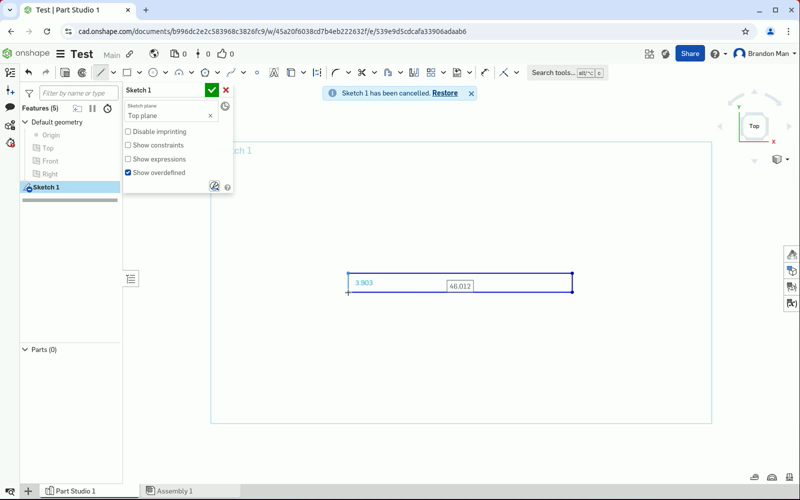
click(348, 292)
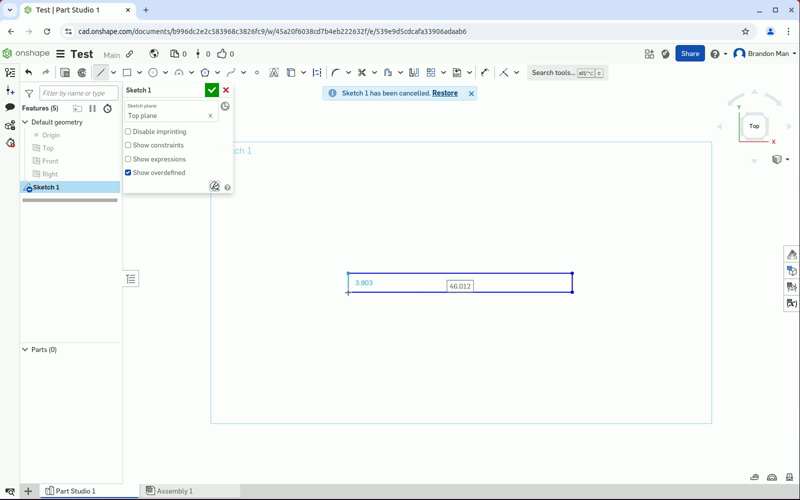
key(esc)
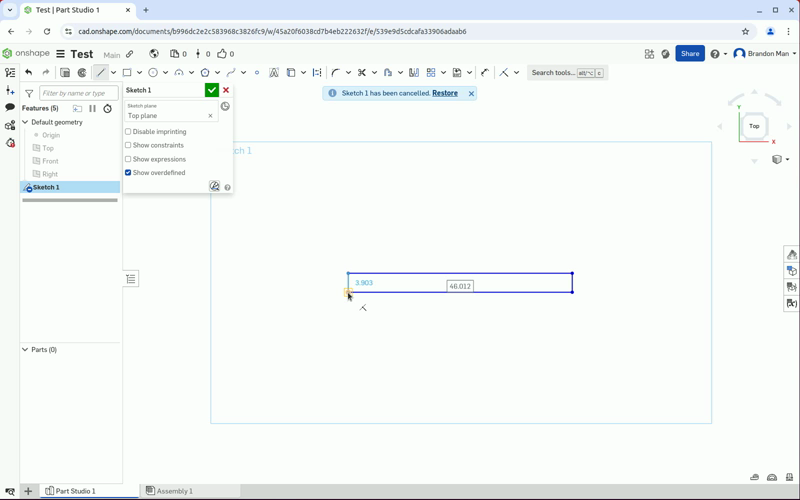
mouse_move(523, 288)
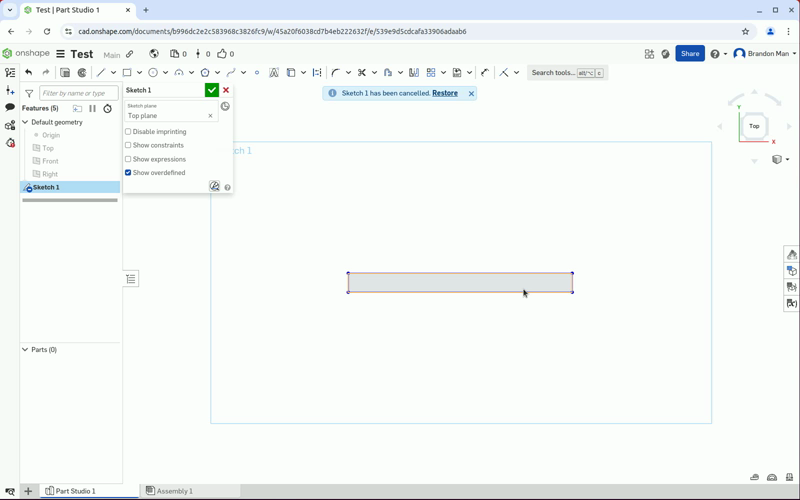
click(523, 288)
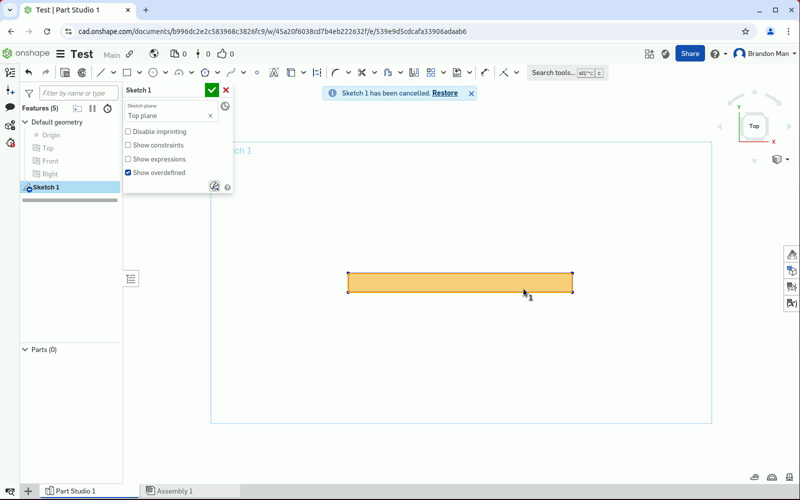
mouse_move(73, 352)
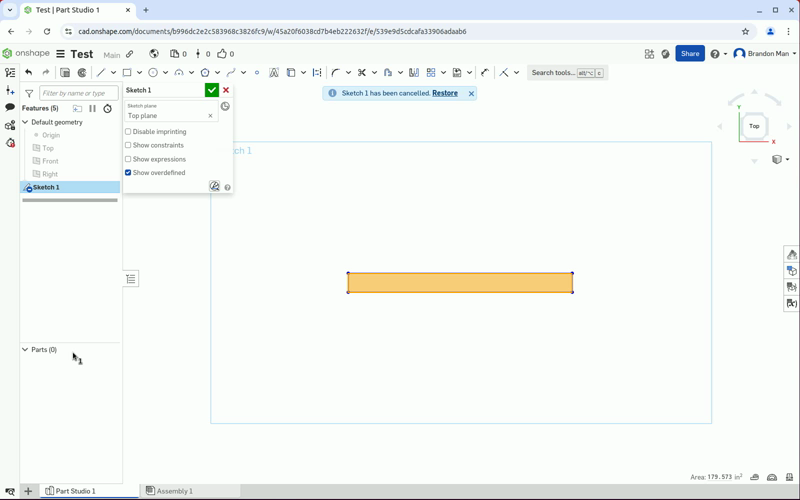
key(shift+y)
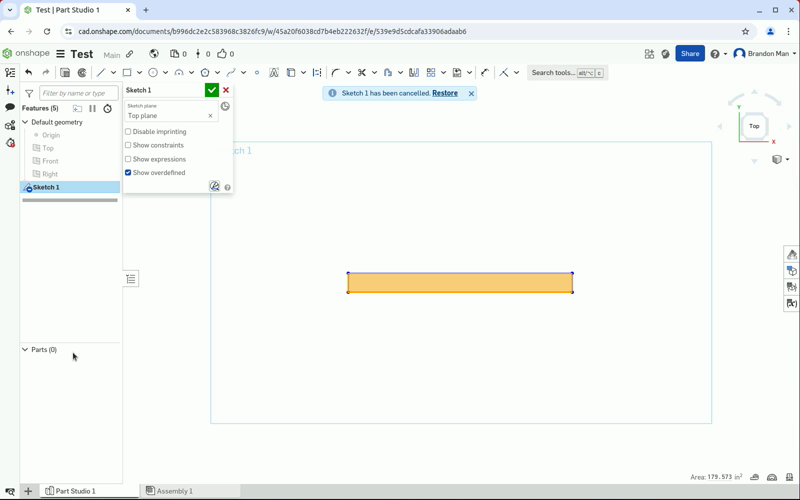
key(shift+e)
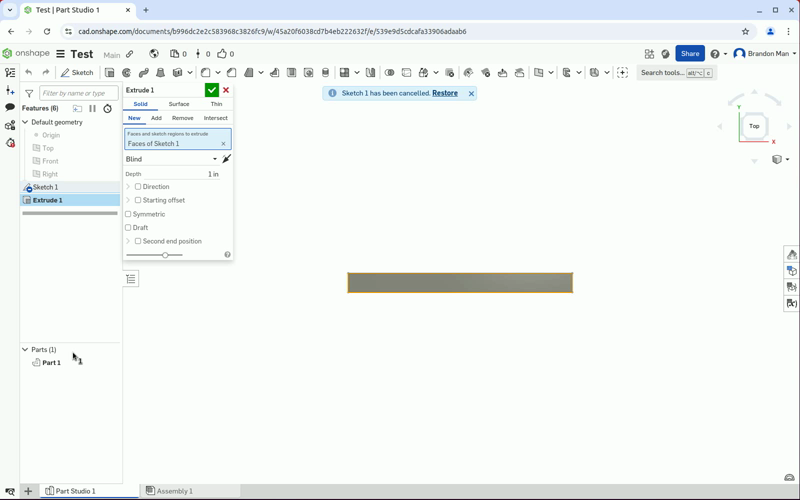
mouse_move(143, 106)
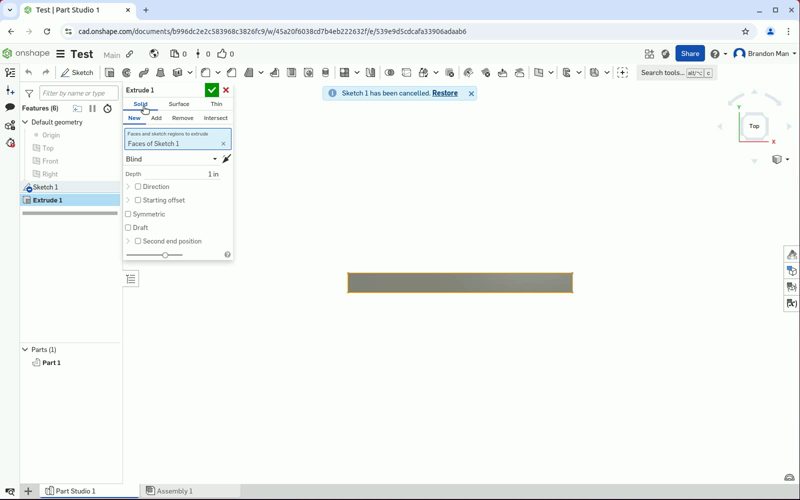
click(143, 106)
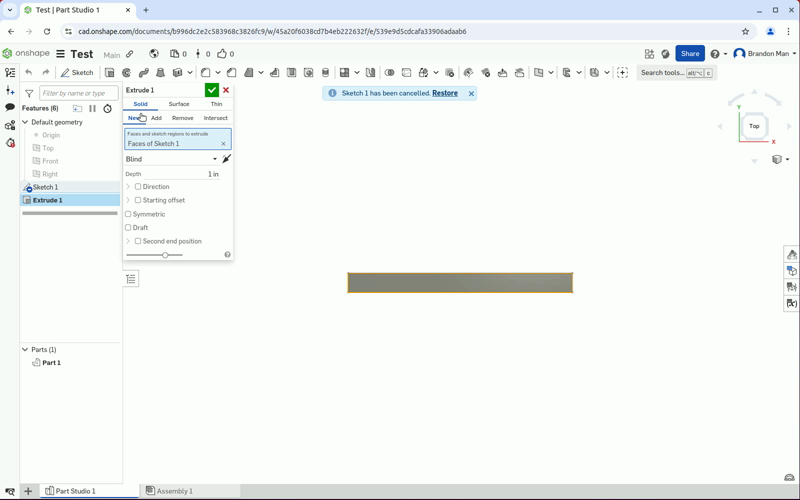
mouse_move(137, 120)
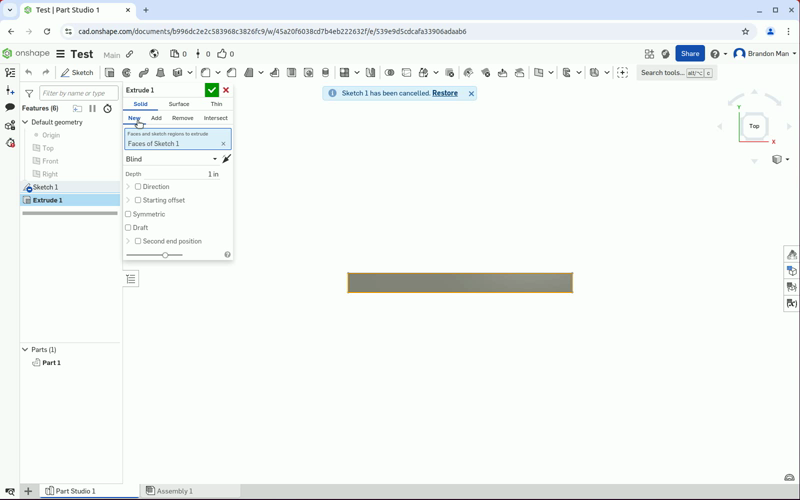
click(137, 120)
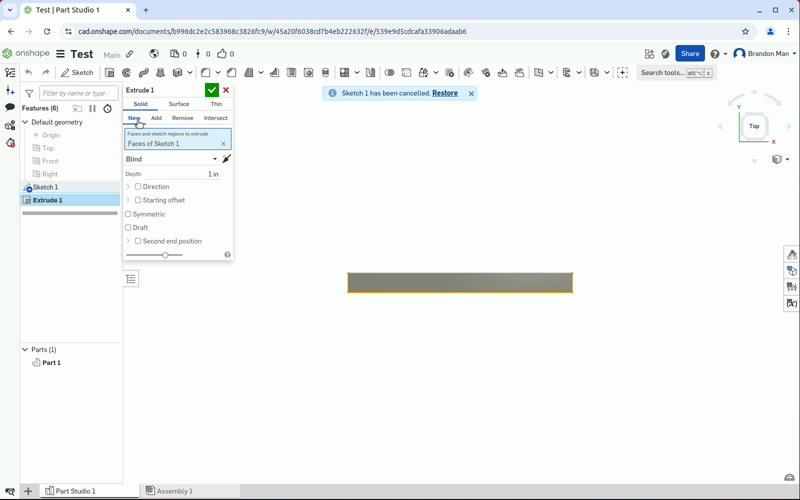
key(tab, 4)
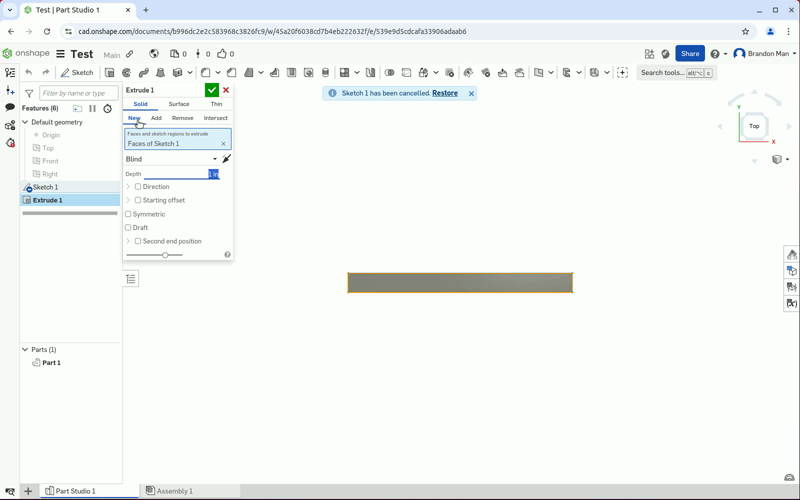
text(3.611)
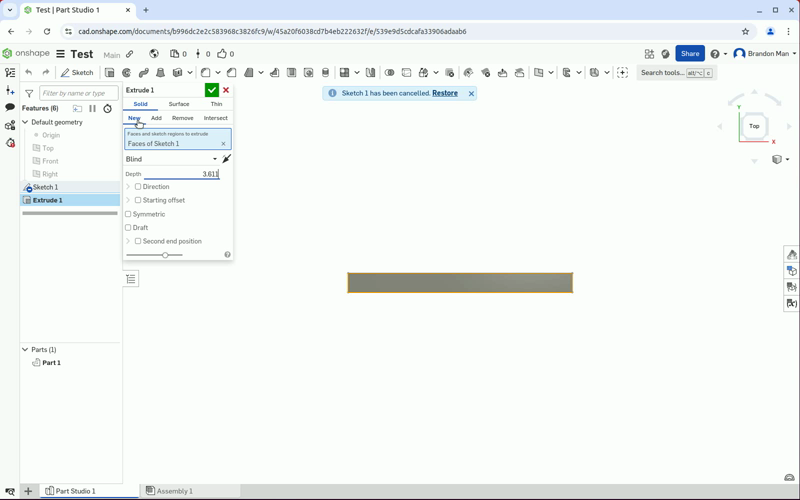
key(enter)
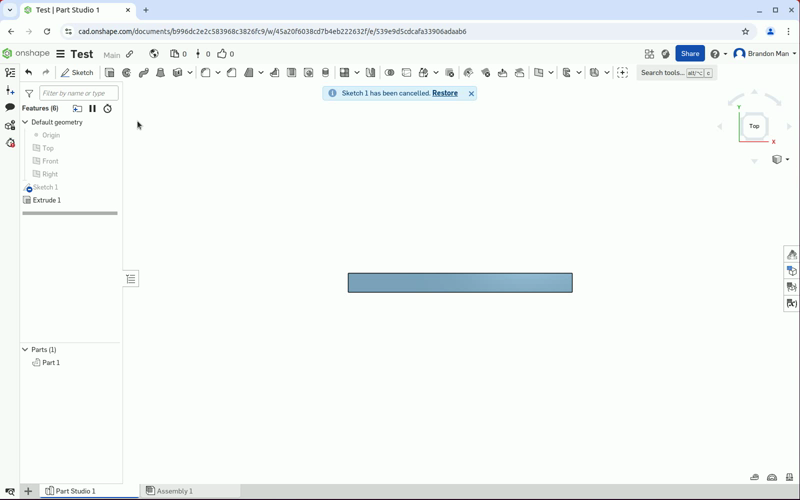
key(shift+h)
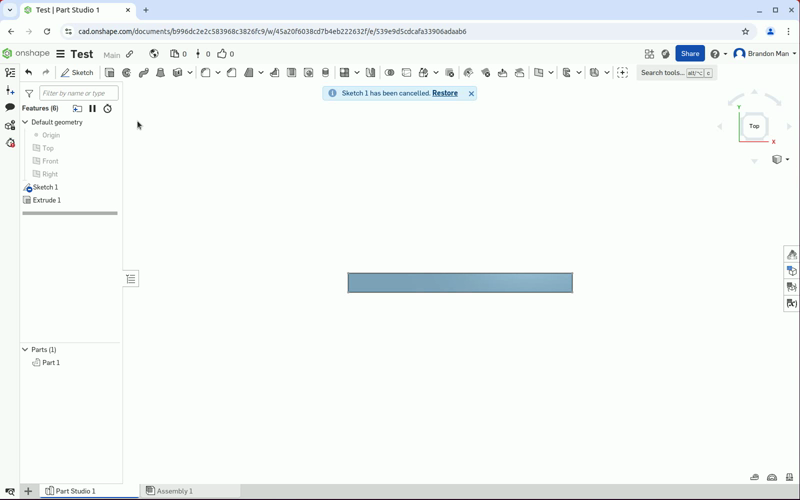
key(shift+h)
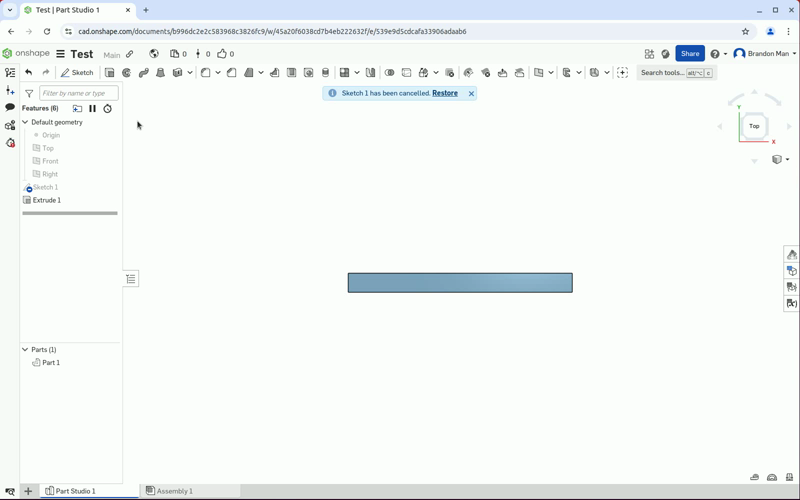
mouse_move(73, 189)
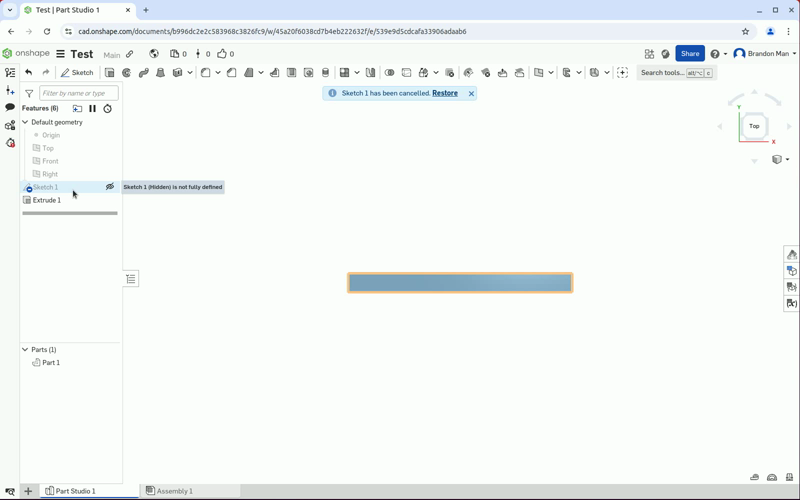
click(73, 189)
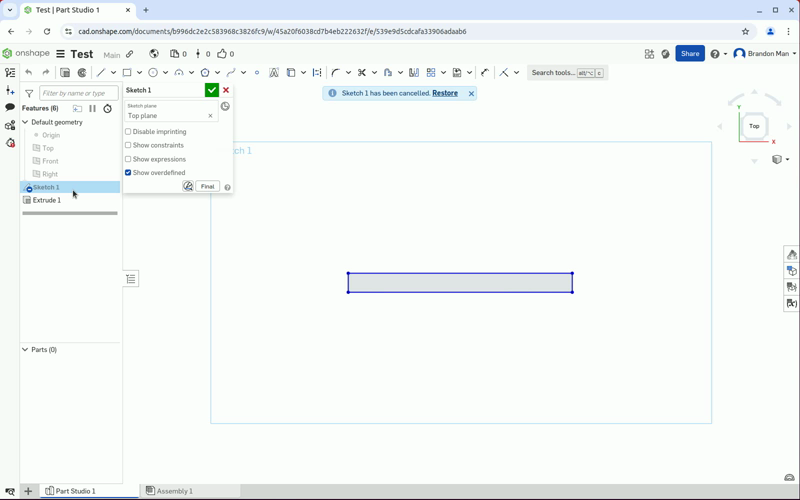
mouse_move(229, 92)
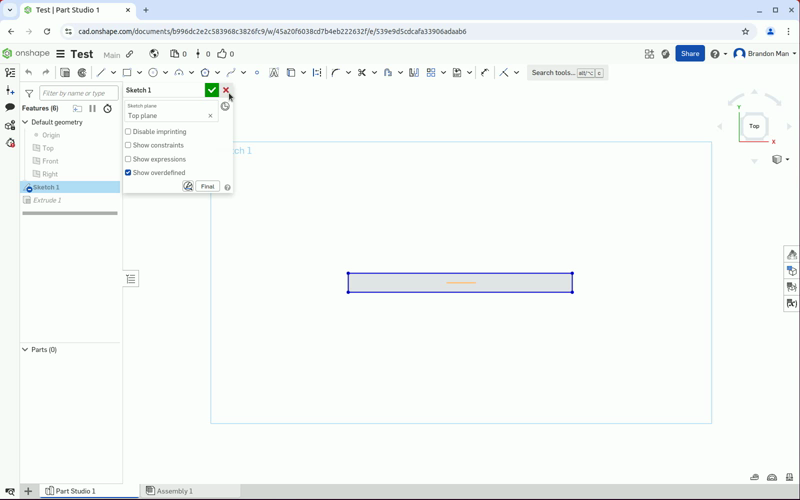
click(229, 92)
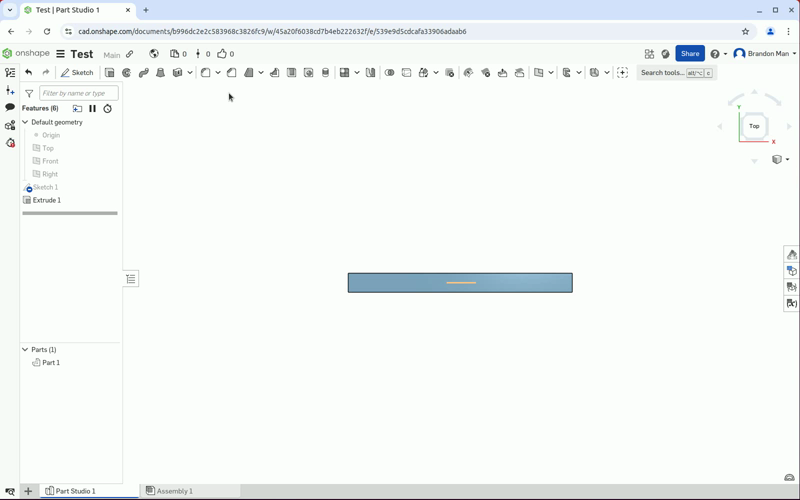
mouse_move(73, 352)
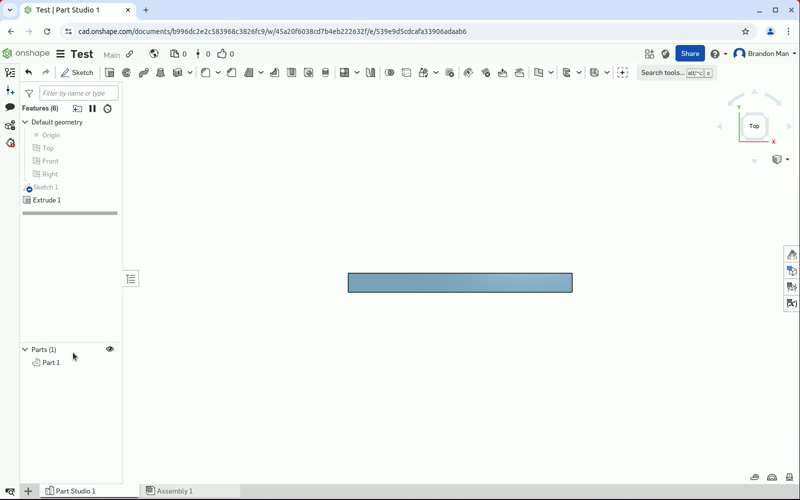
key(y)
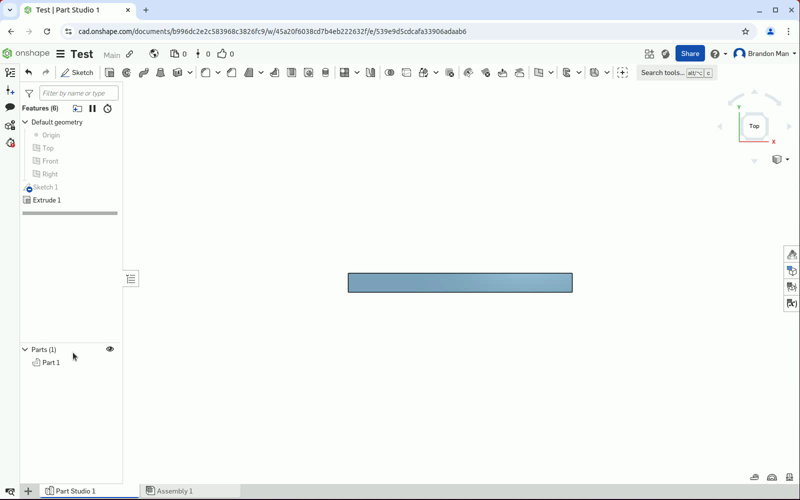
key(shift+p)
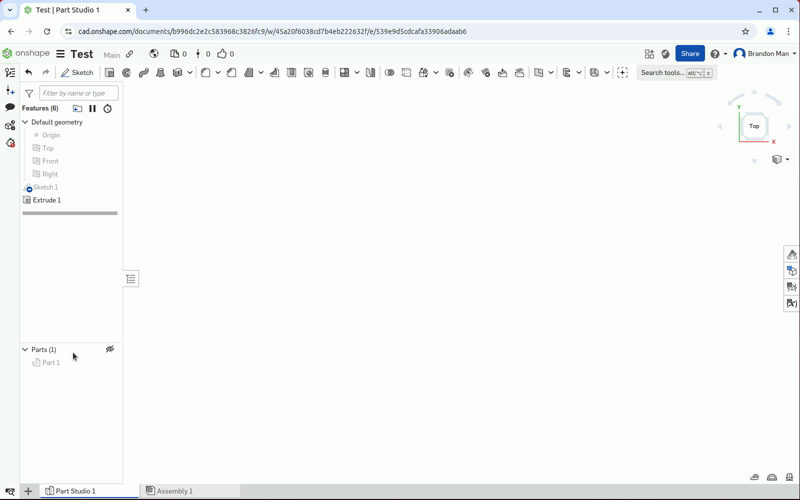
key(space)
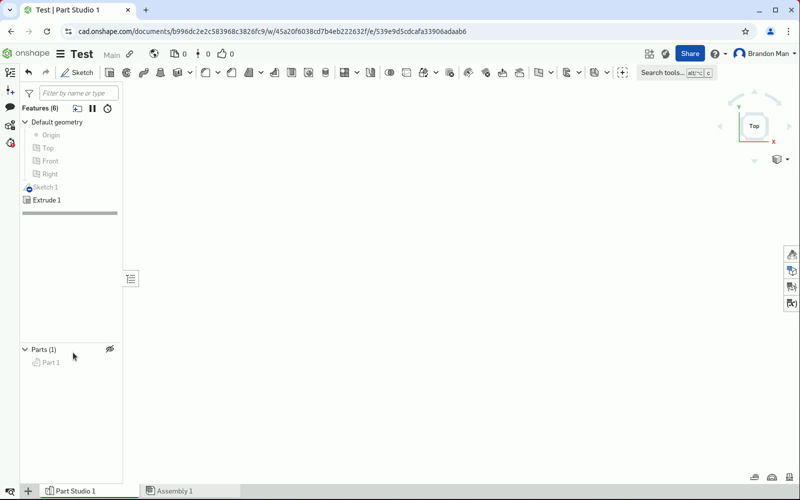
key_down(shift)
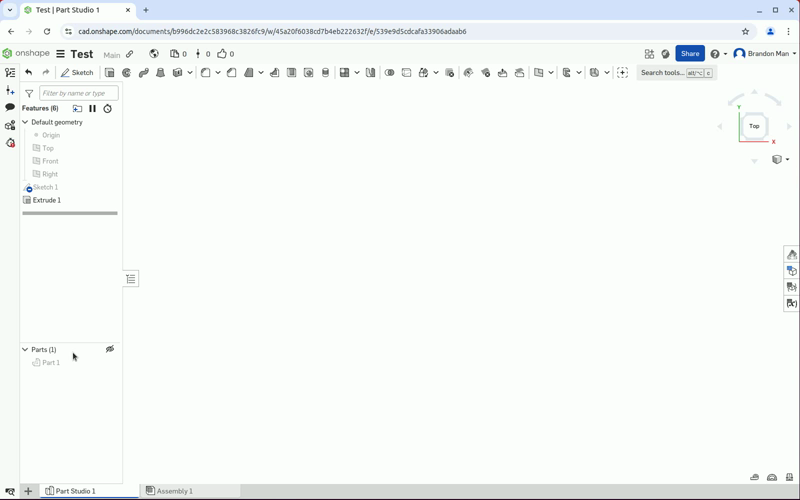
key(up)
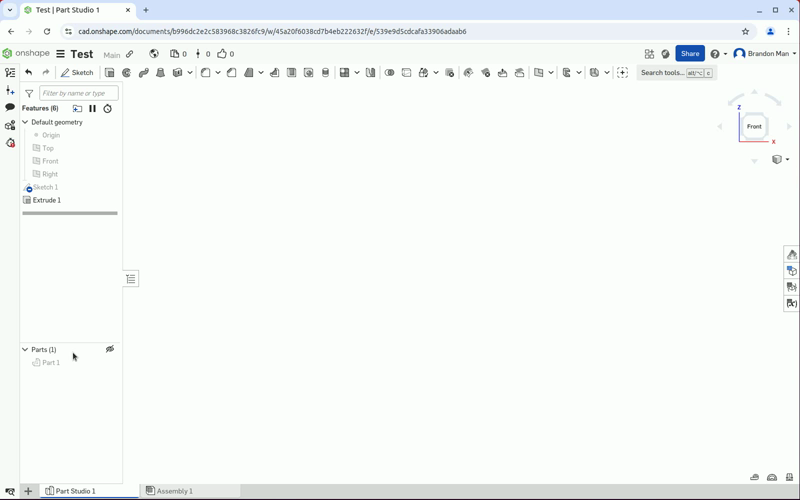
key_up(shift)
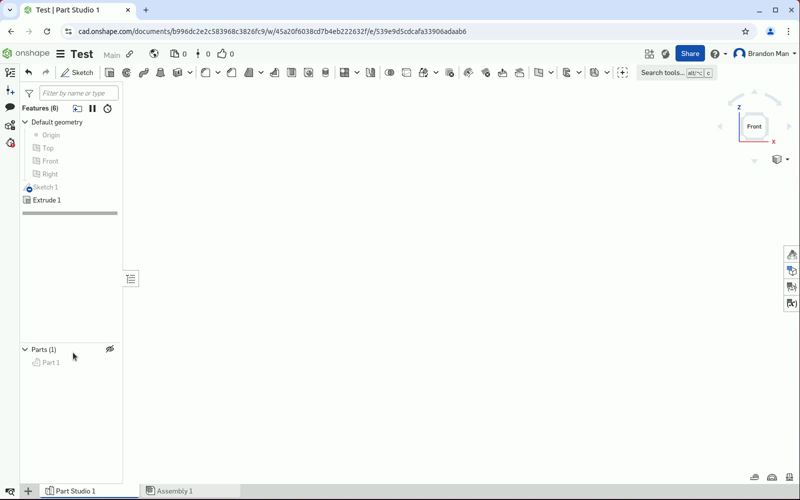
mouse_move(73, 352)
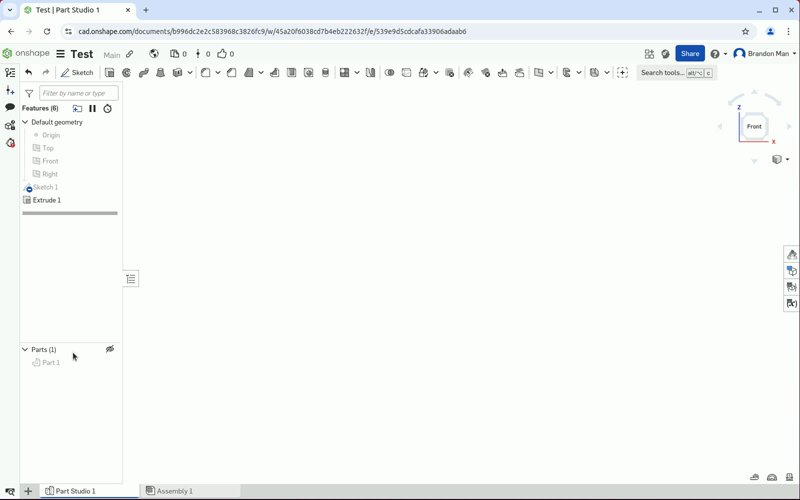
key(shift+y)
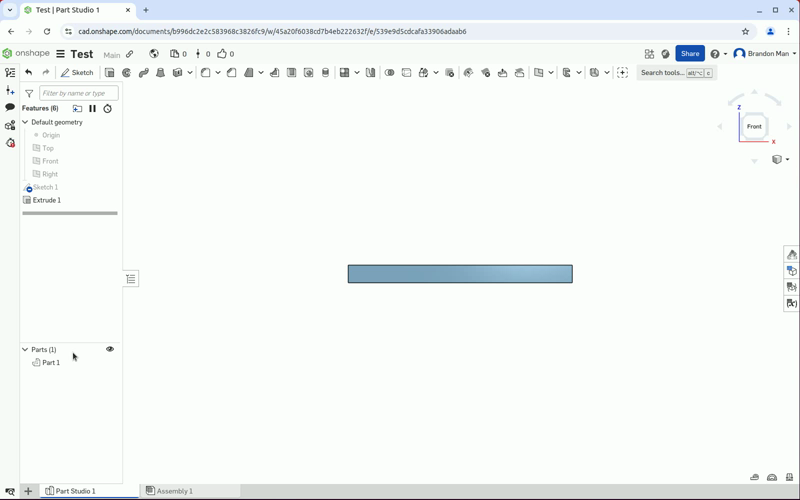
mouse_move(541, 75)
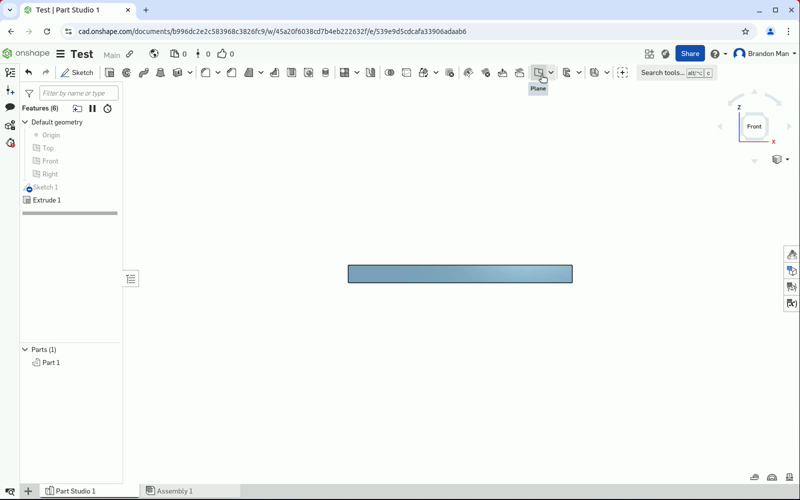
click(541, 75)
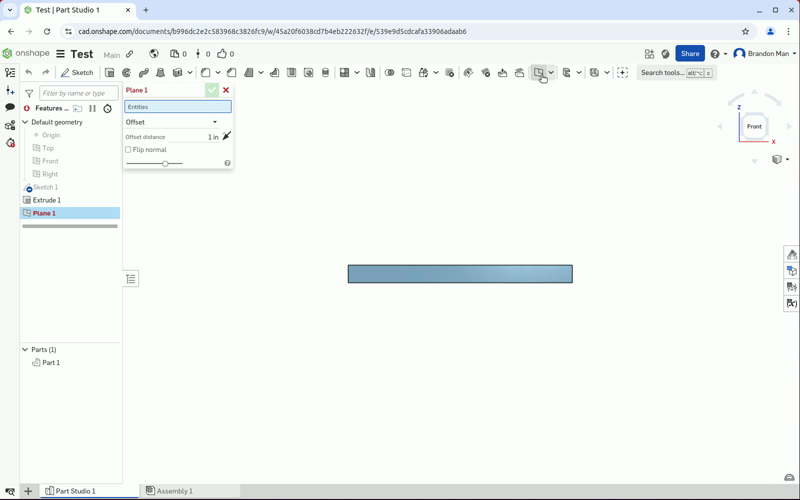
mouse_move(73, 163)
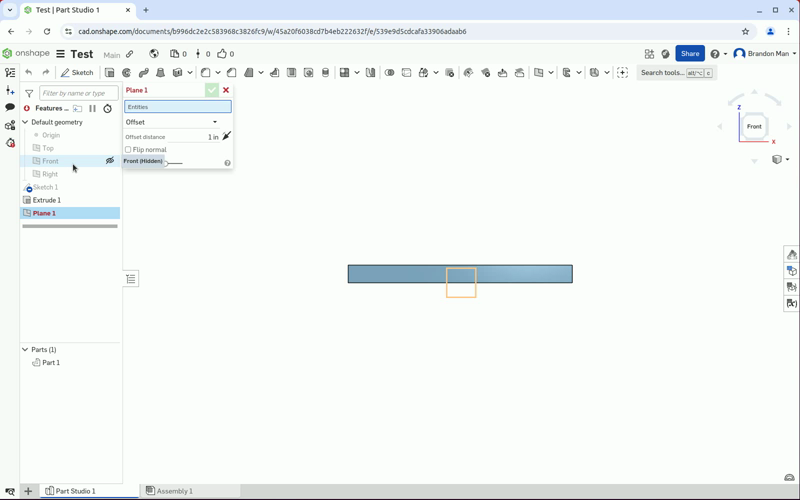
click(73, 163)
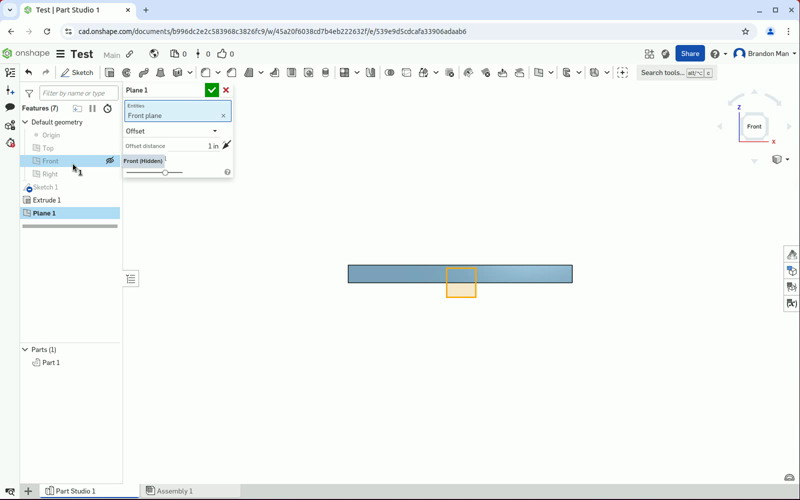
key(tab, 2)
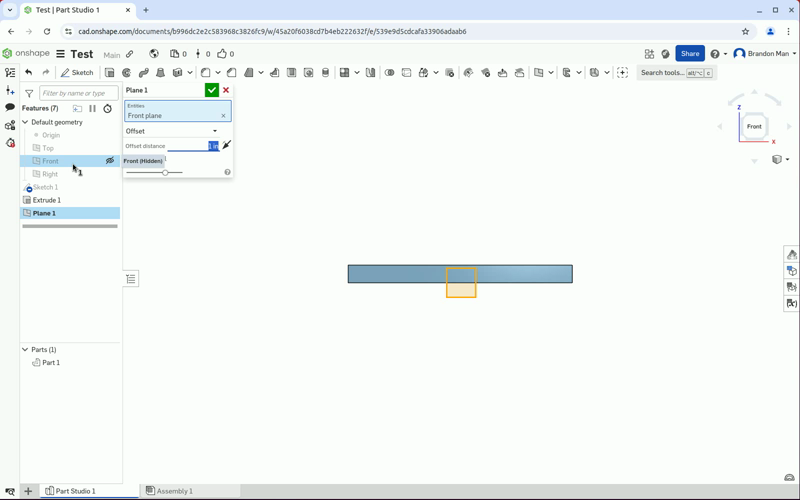
text(1.91)
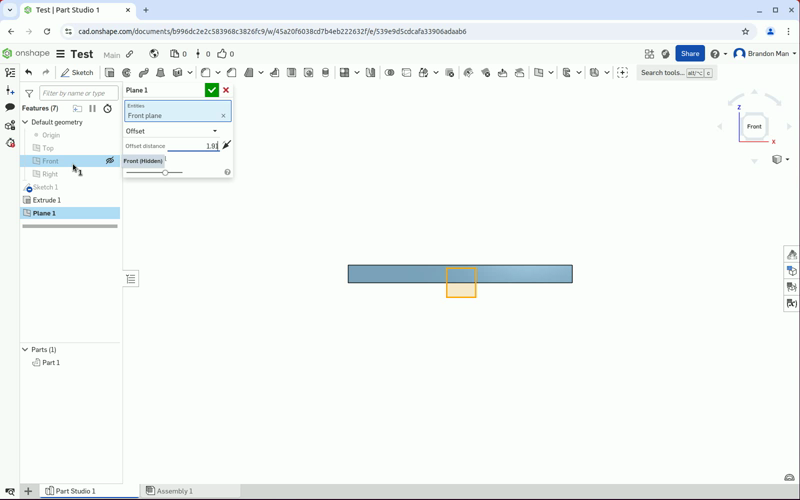
key(enter, 2)
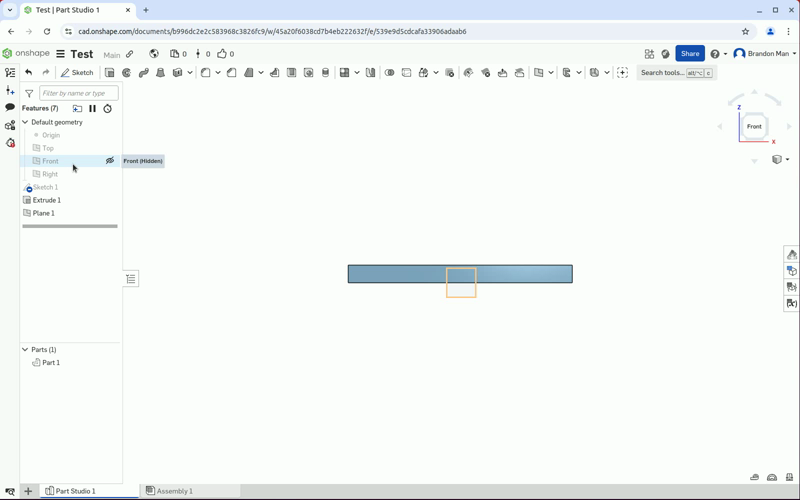
key(shift+s)
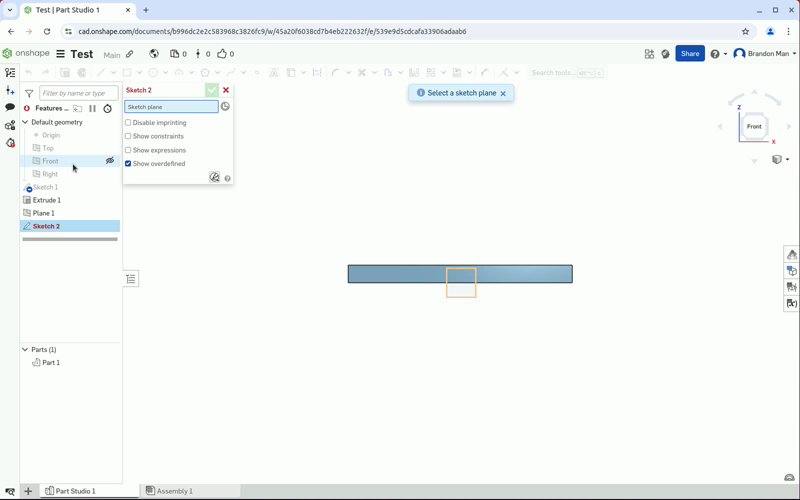
mouse_move(73, 215)
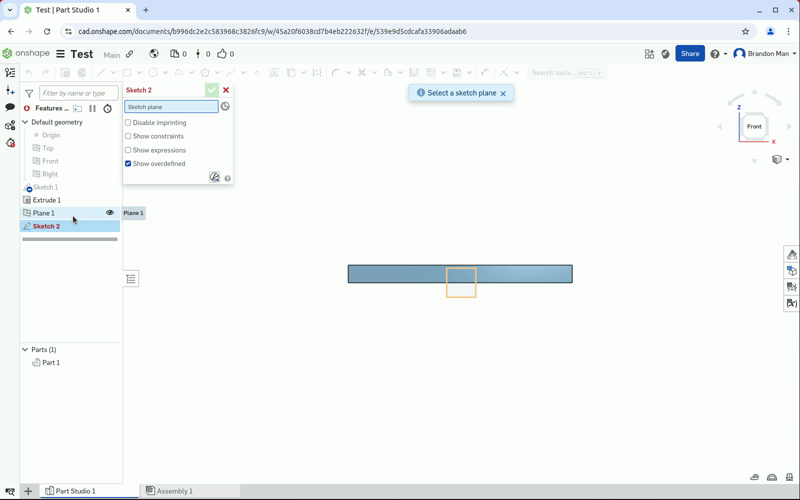
click(73, 215)
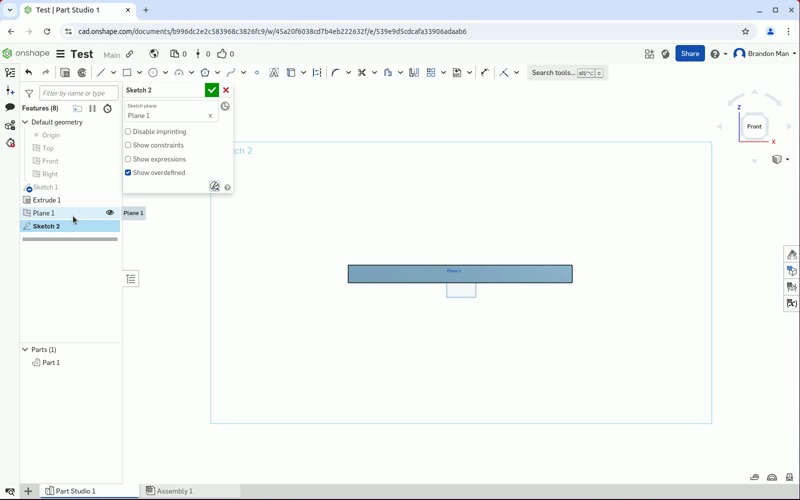
mouse_move(73, 352)
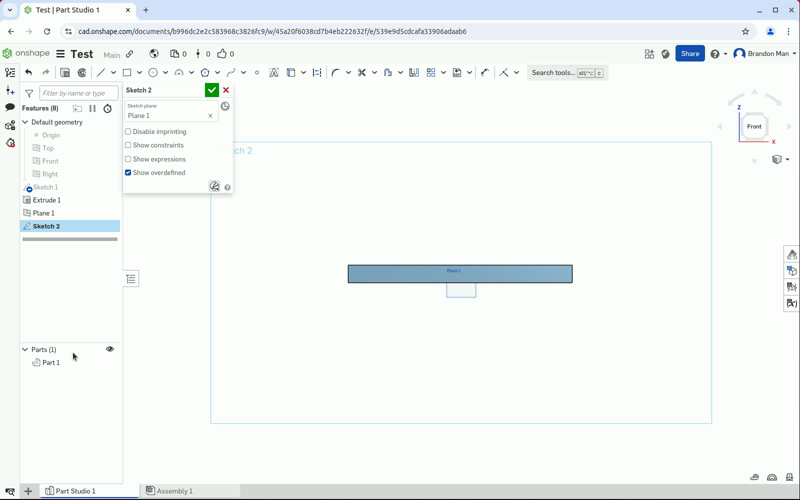
key(y)
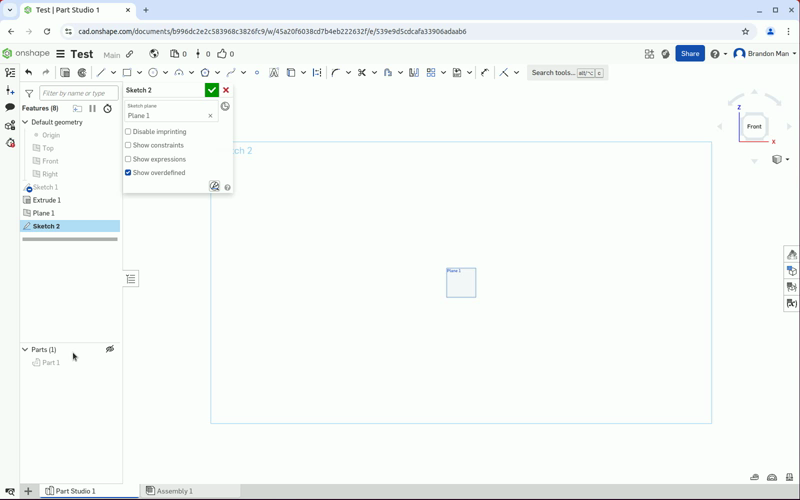
key(l)
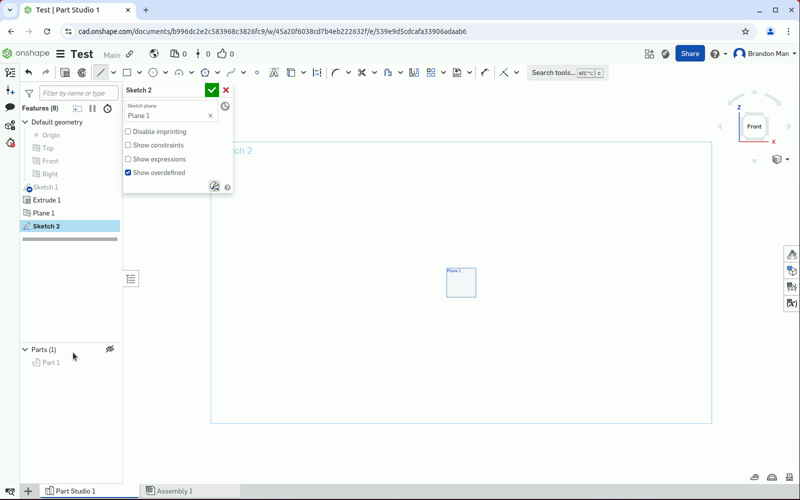
key_down(shift)
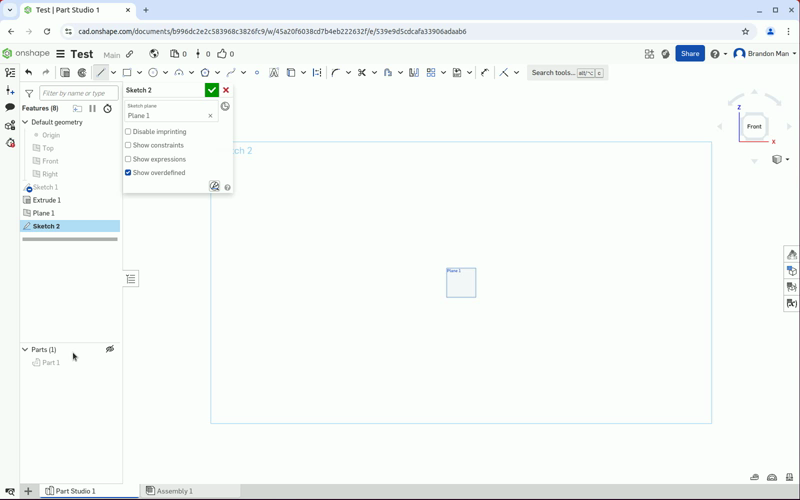
mouse_move(528, 282)
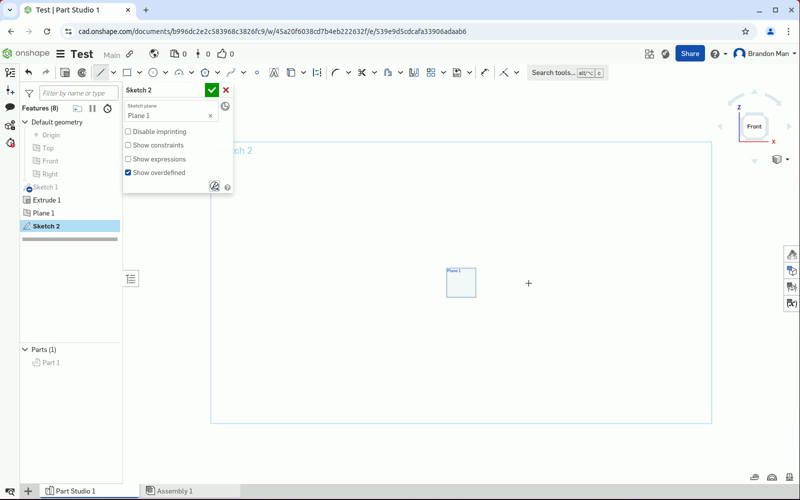
click(528, 282)
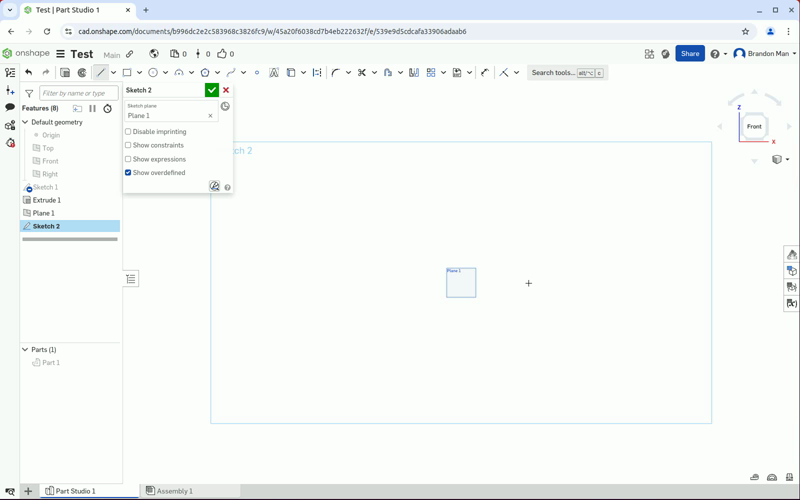
key_up(shift)
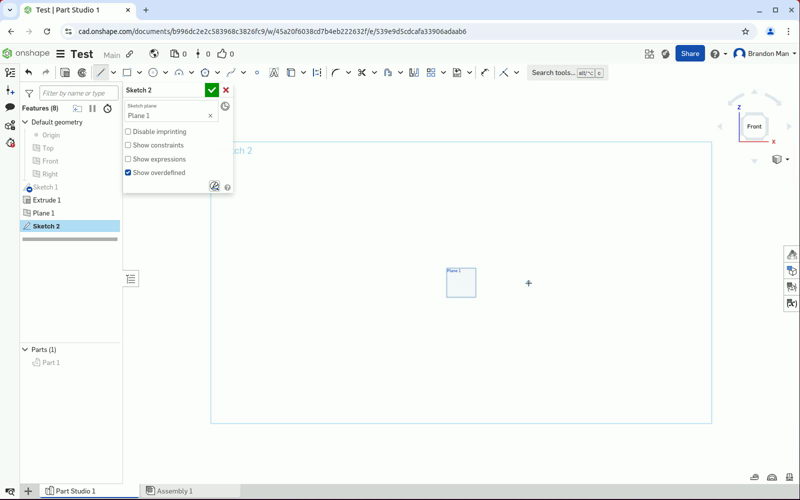
key_down(shift)
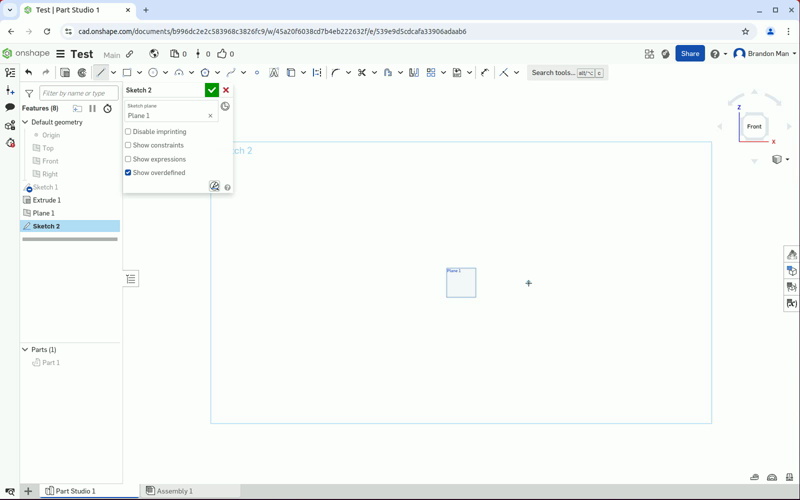
mouse_move(558, 282)
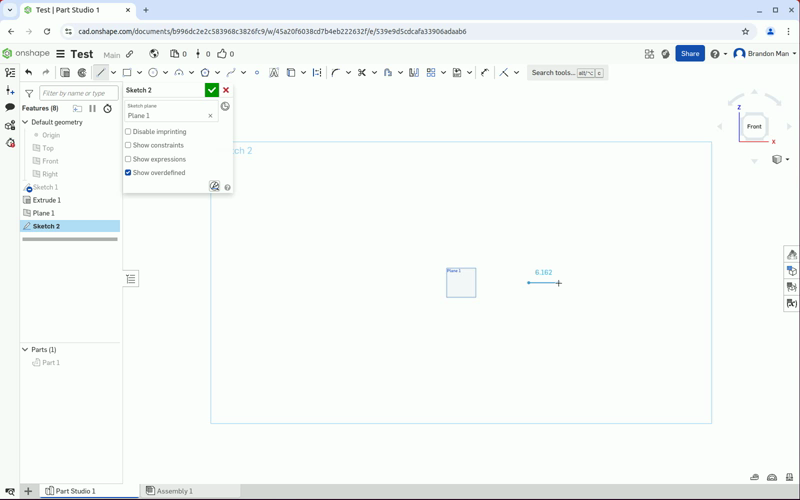
mouse_move(547, 282)
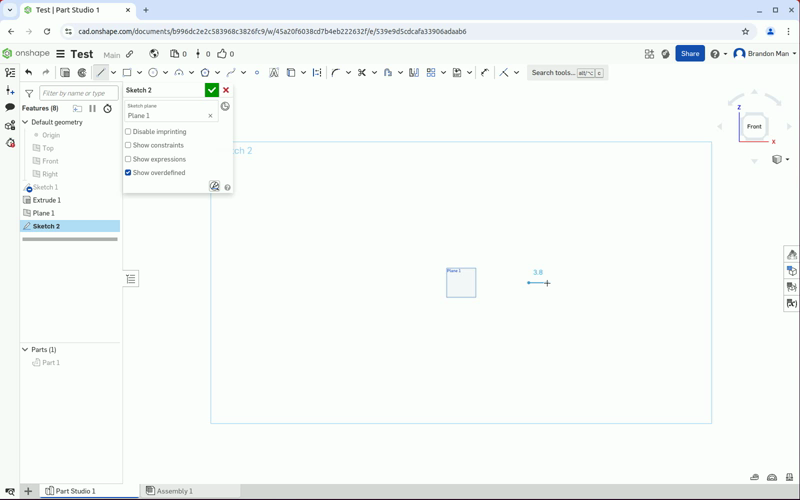
click(547, 282)
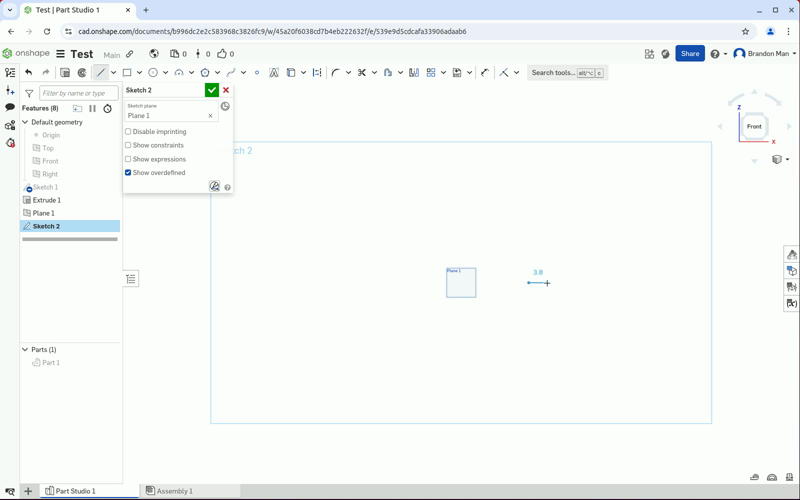
key_up(shift)
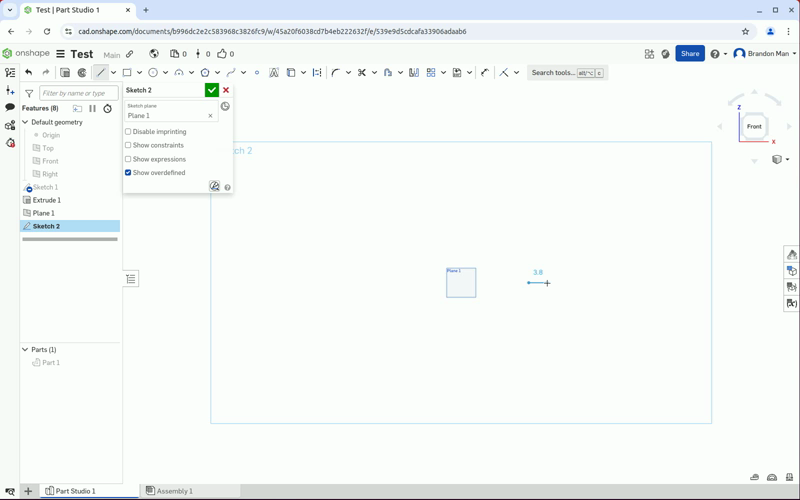
key_down(shift)
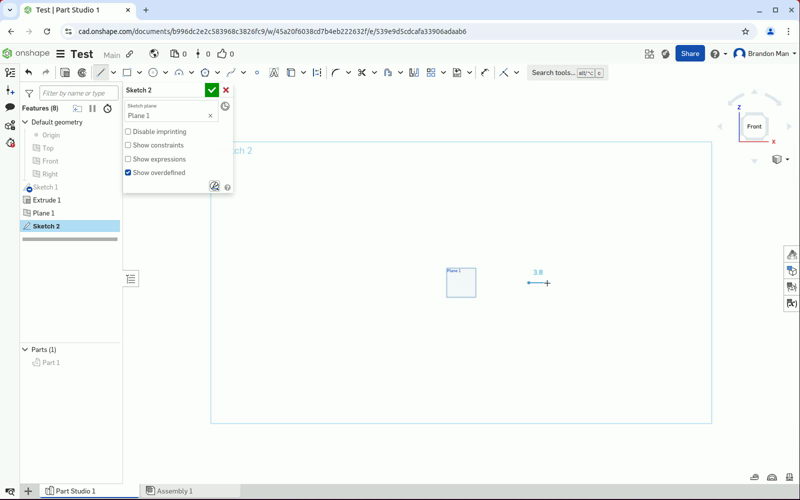
mouse_move(577, 282)
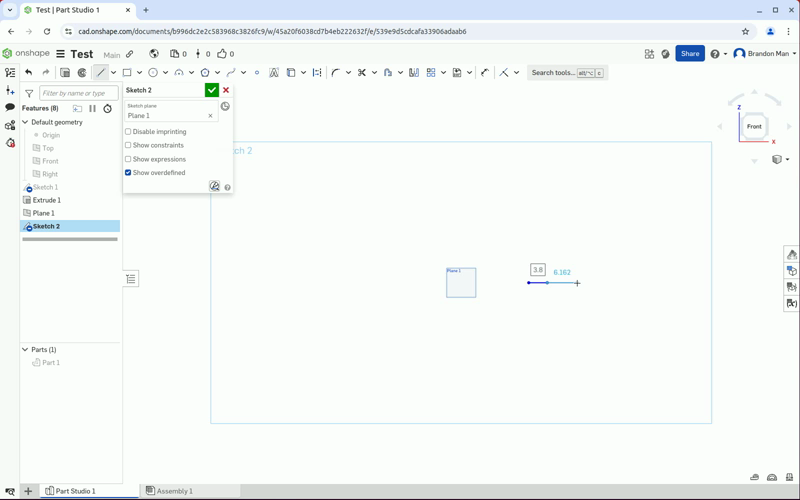
mouse_move(547, 264)
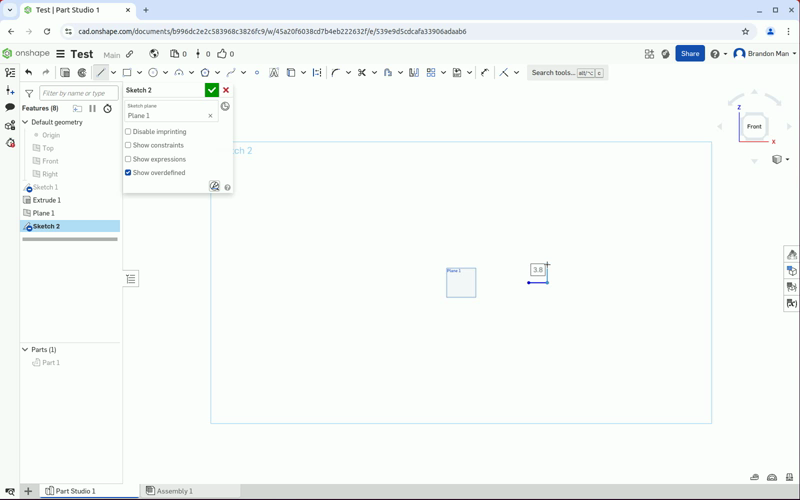
click(547, 264)
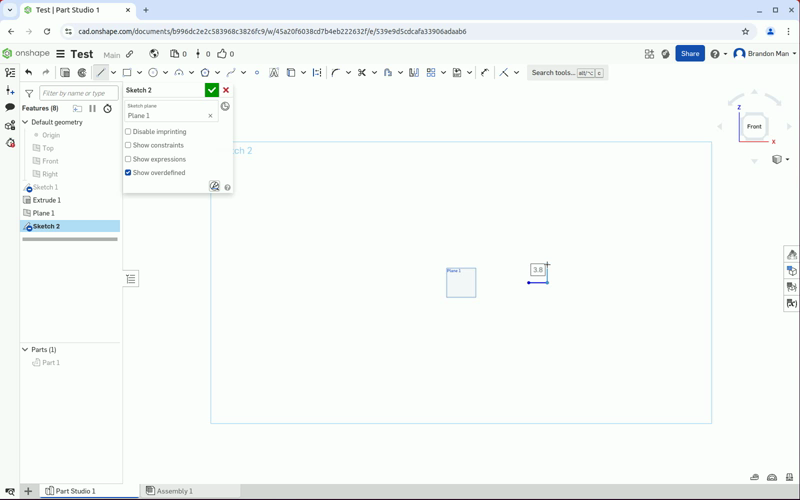
key_up(shift)
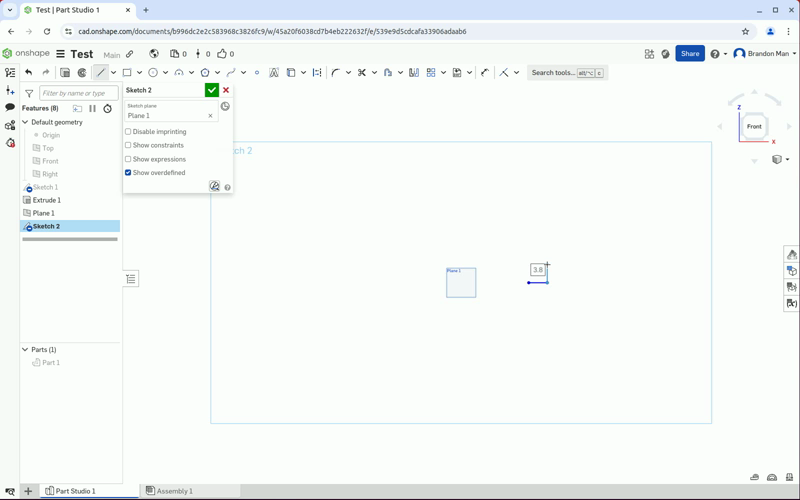
key_down(shift)
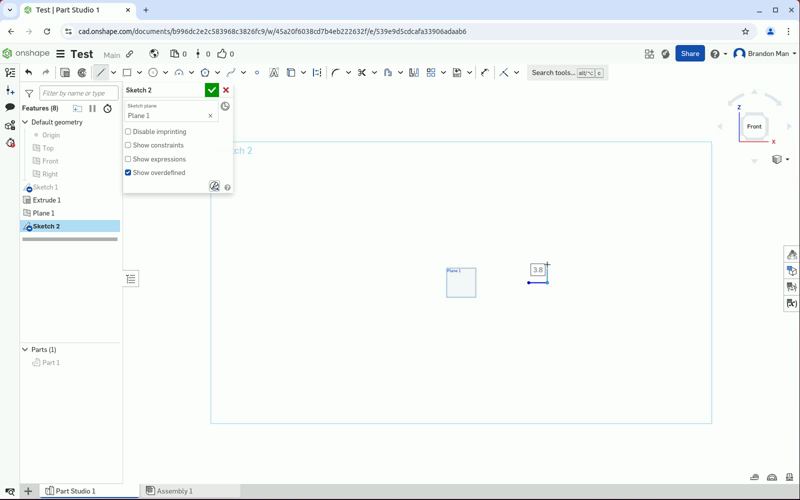
mouse_move(577, 264)
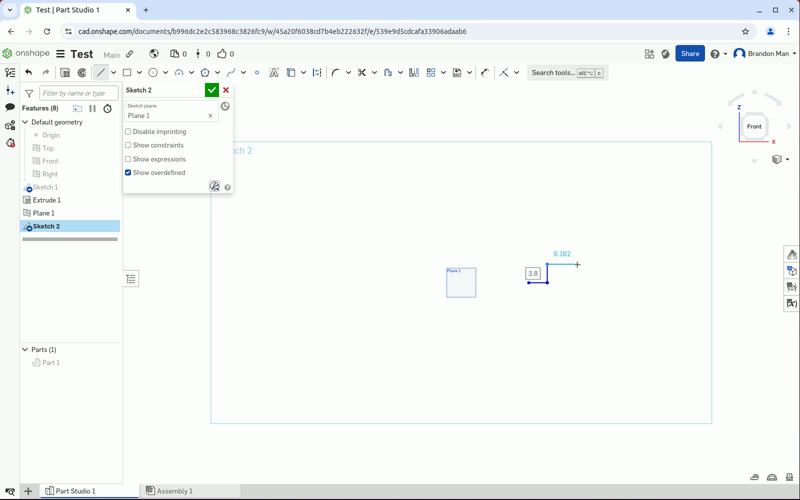
mouse_move(528, 264)
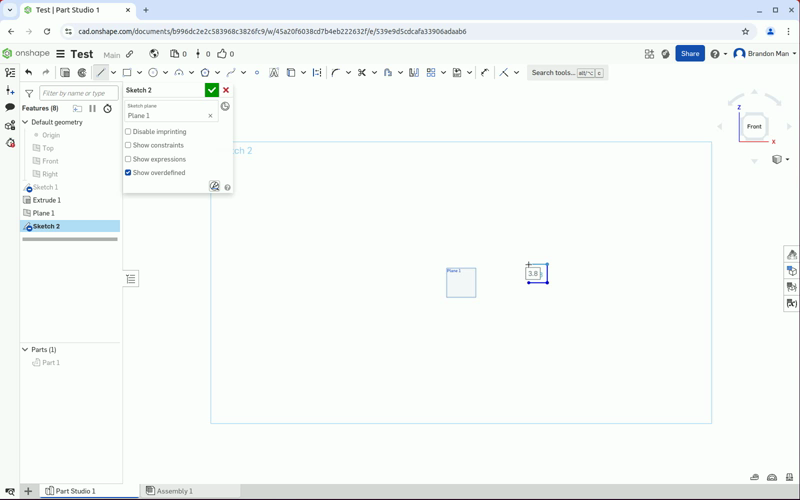
click(528, 264)
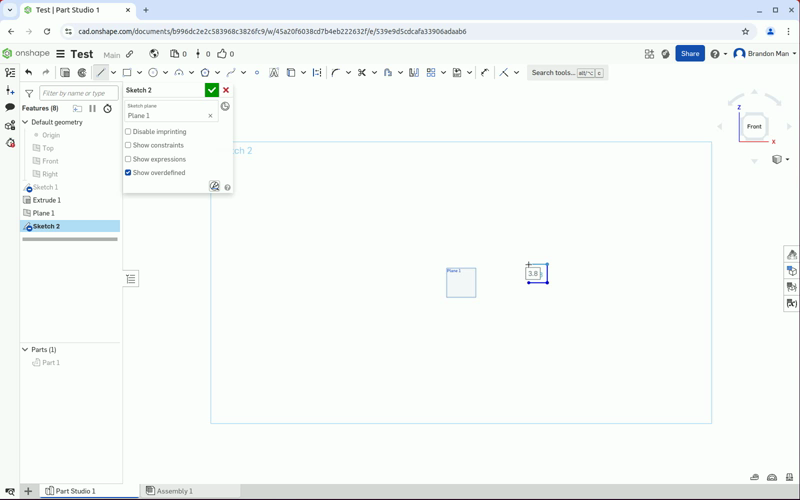
key_up(shift)
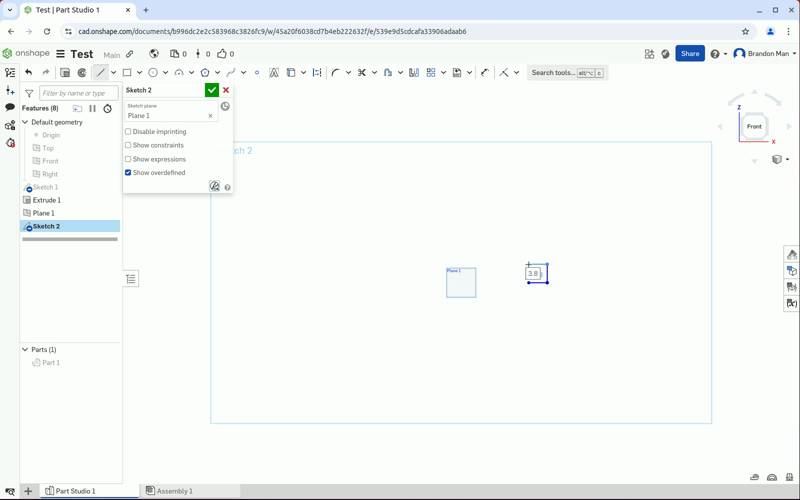
mouse_move(558, 264)
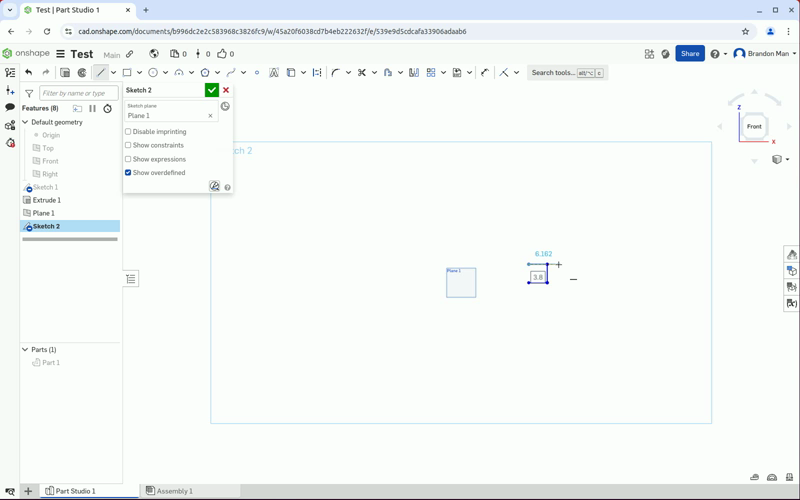
key_down(shift)
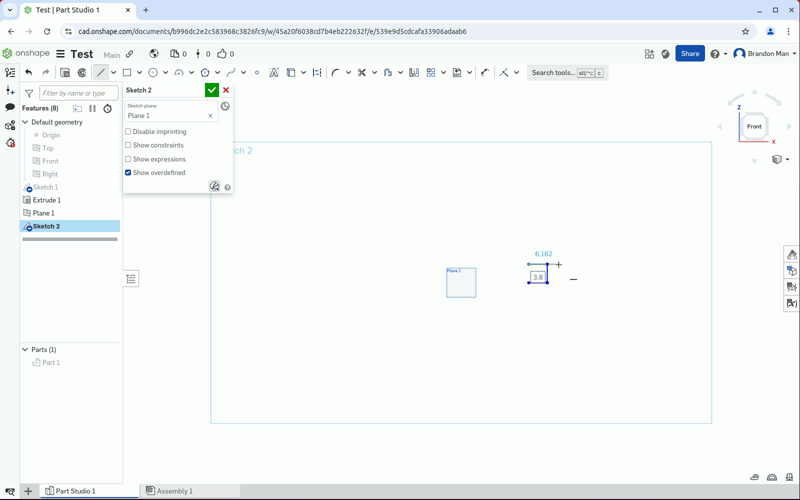
mouse_move(528, 282)
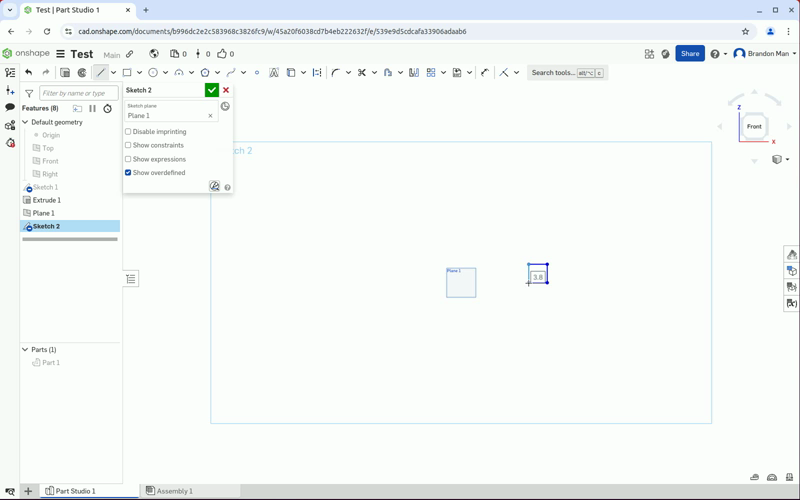
key_up(shift)
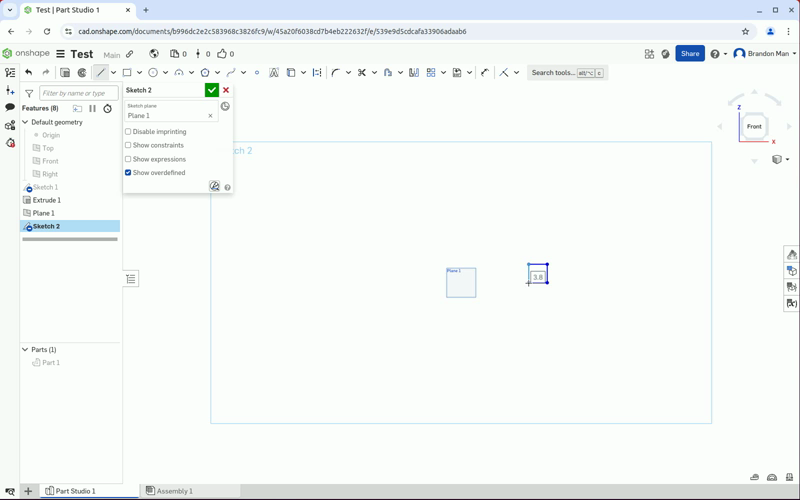
click(528, 282)
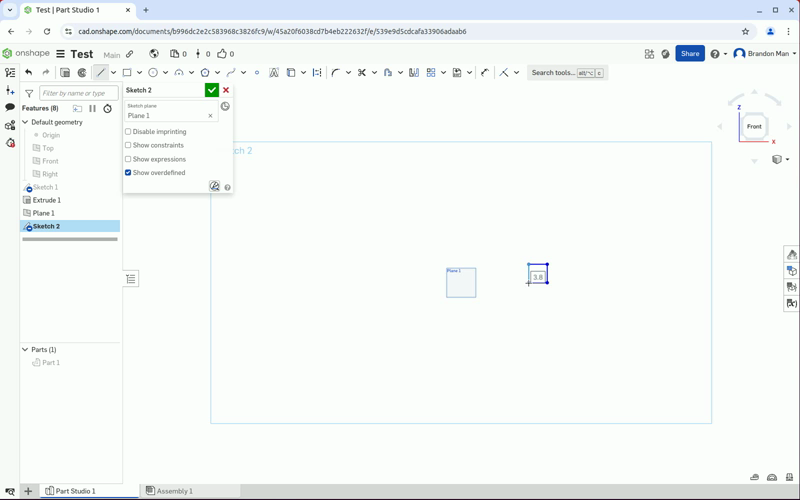
key(esc)
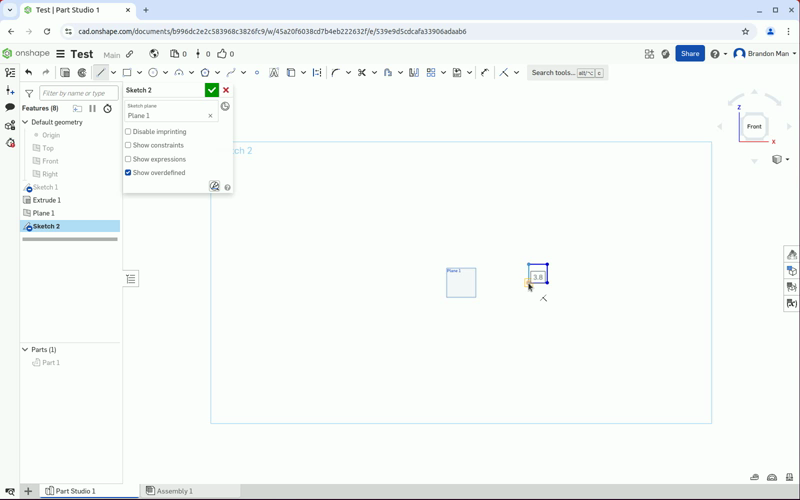
mouse_move(529, 278)
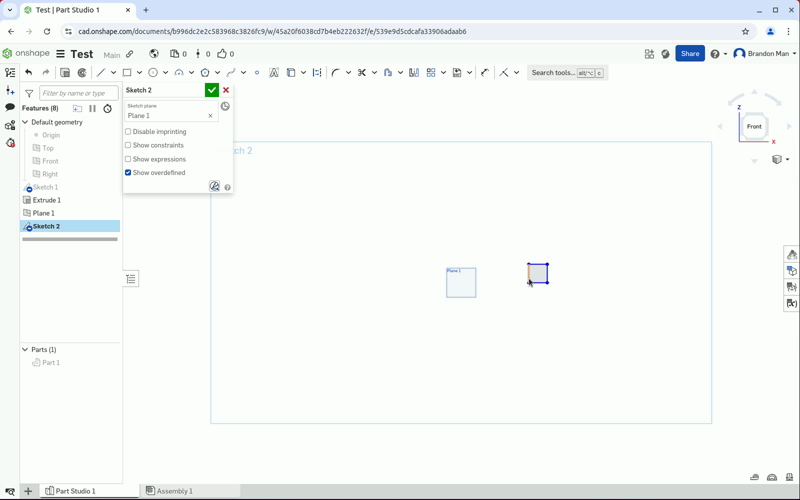
scroll(6)
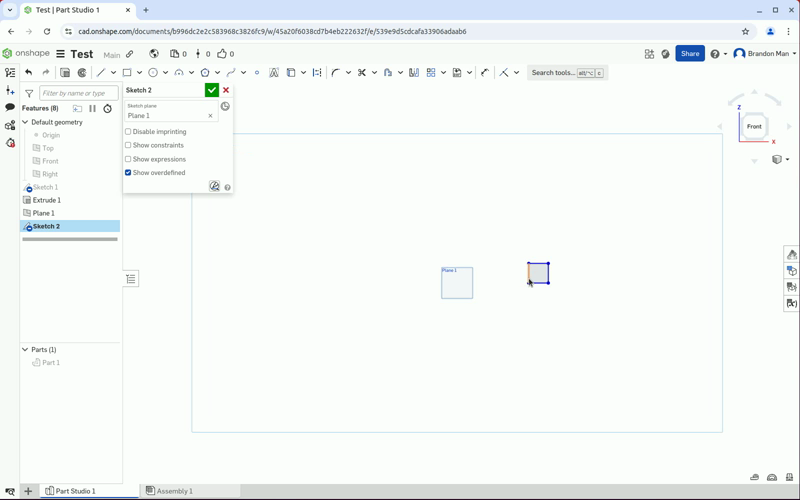
scroll(6)
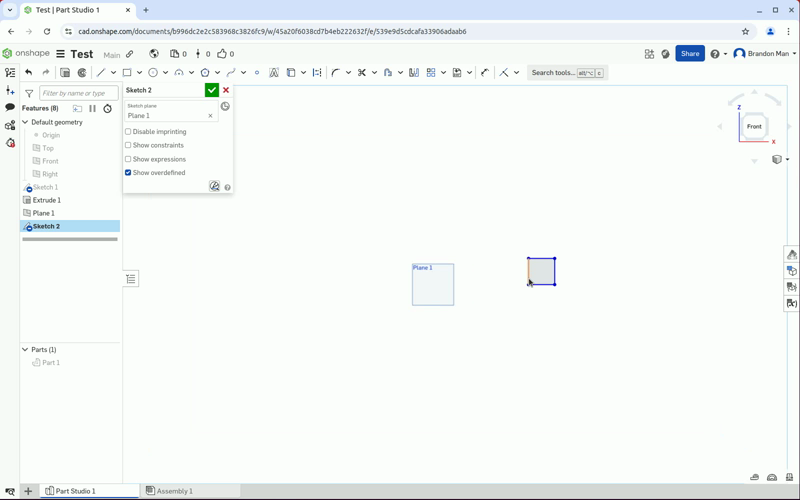
scroll(6)
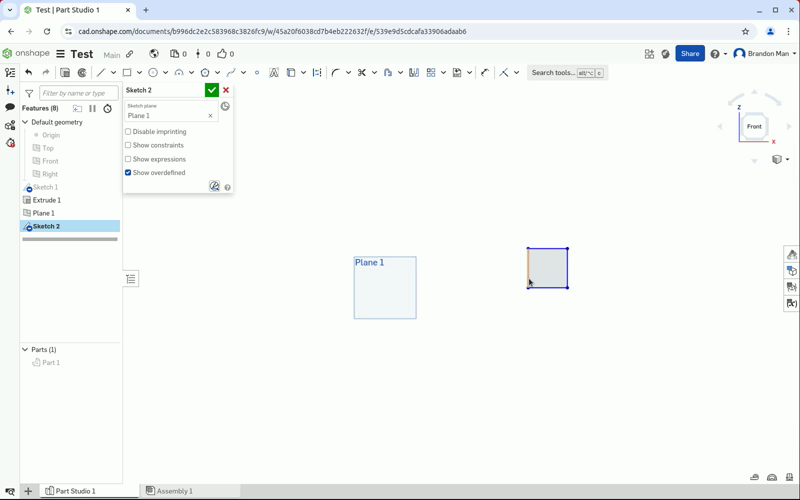
scroll(6)
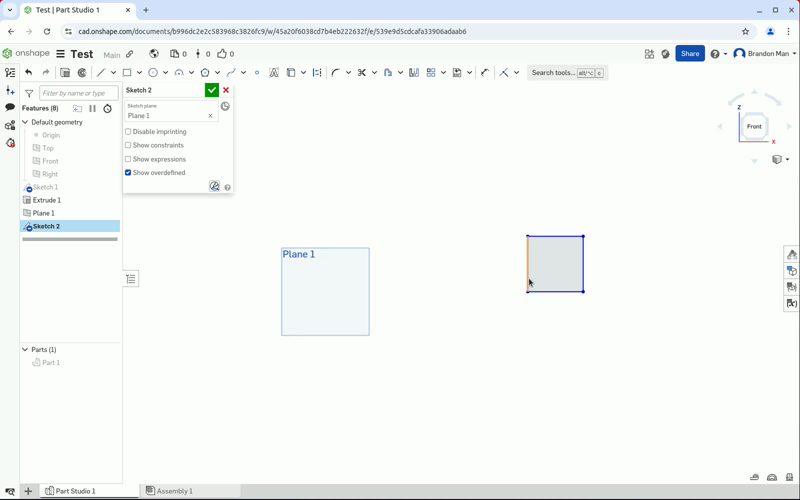
scroll(6)
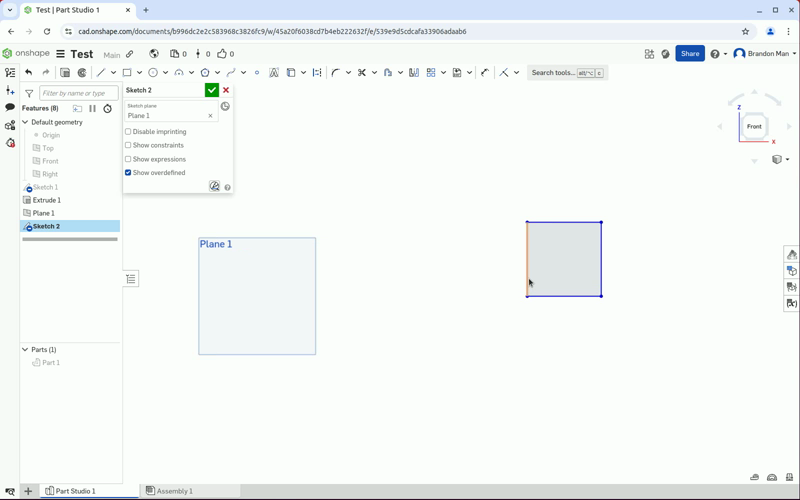
scroll(6)
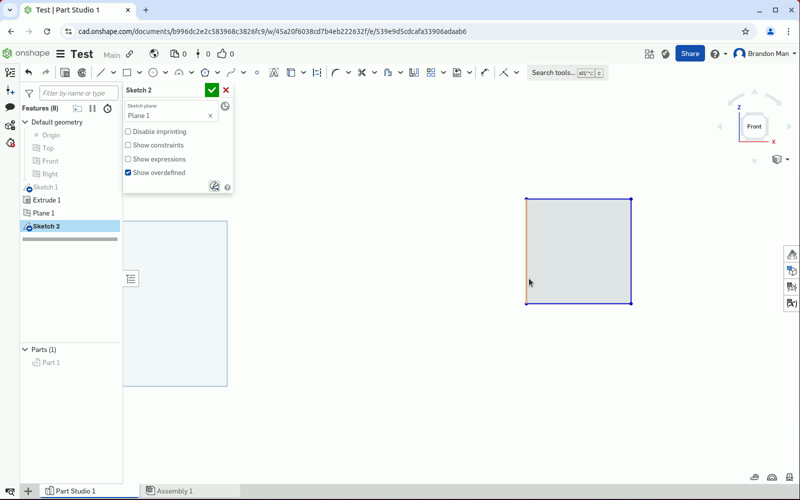
scroll(6)
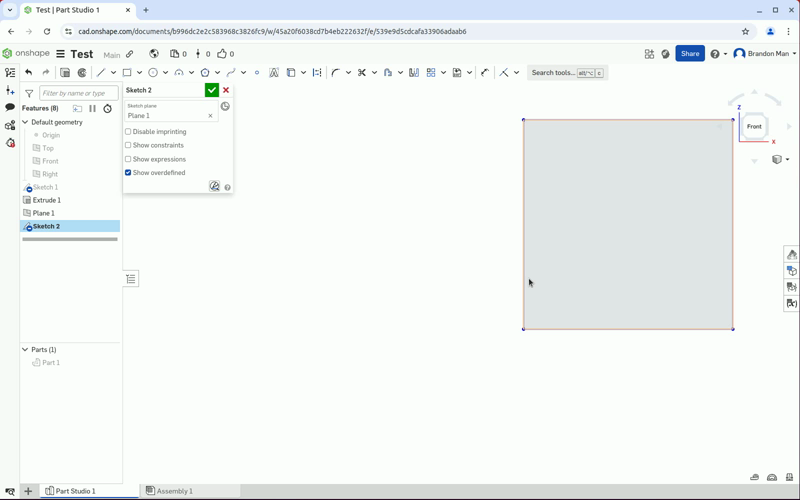
click(529, 278)
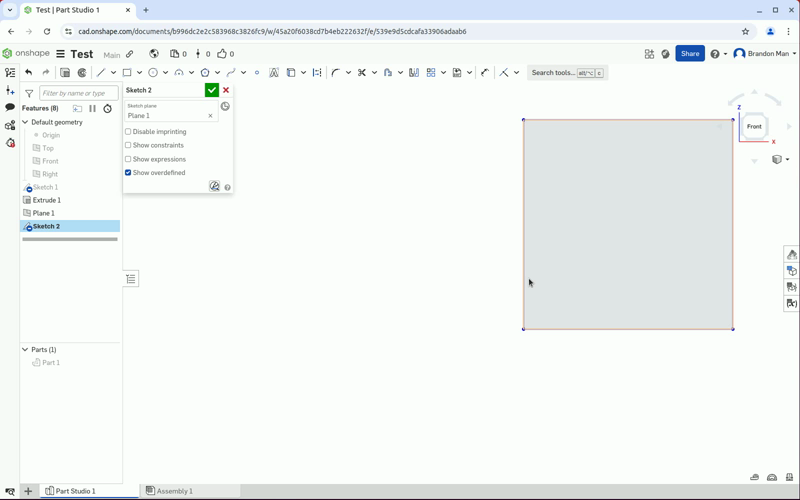
scroll(-6)
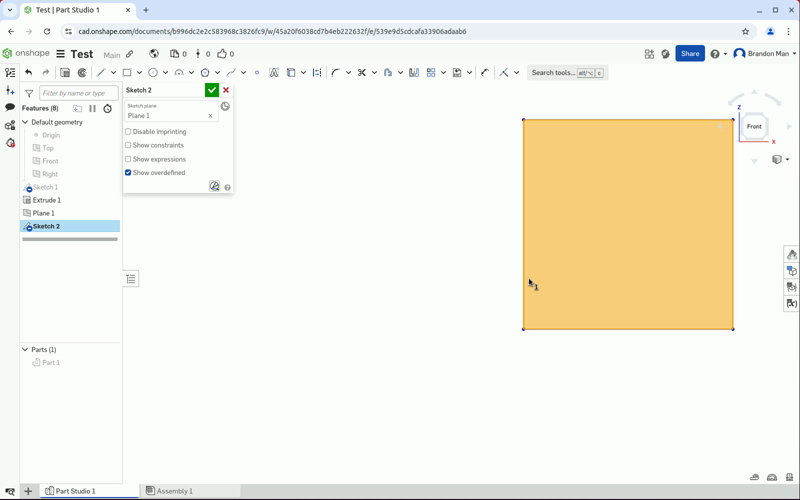
scroll(-6)
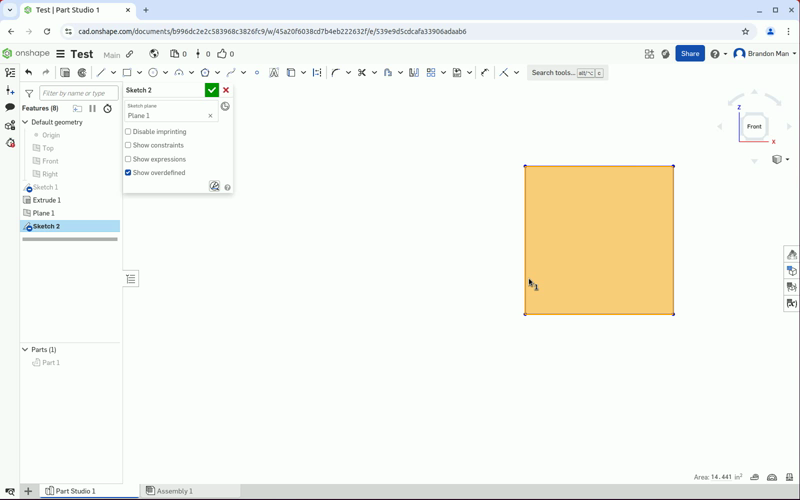
scroll(-6)
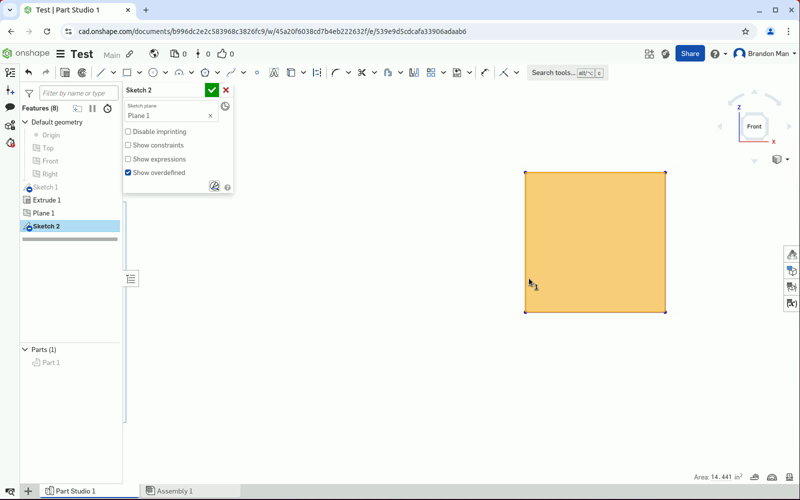
scroll(-6)
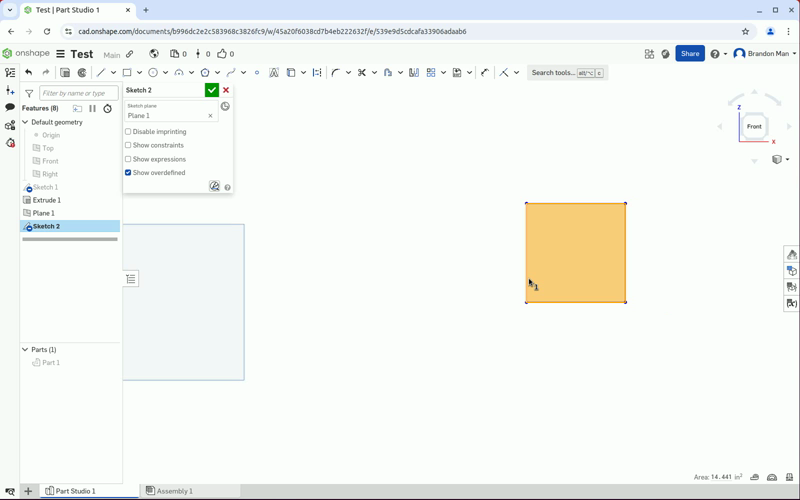
scroll(-6)
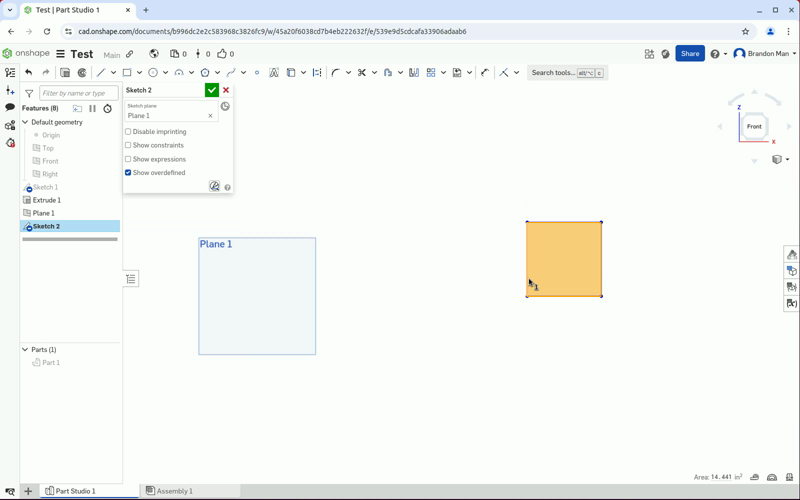
scroll(-6)
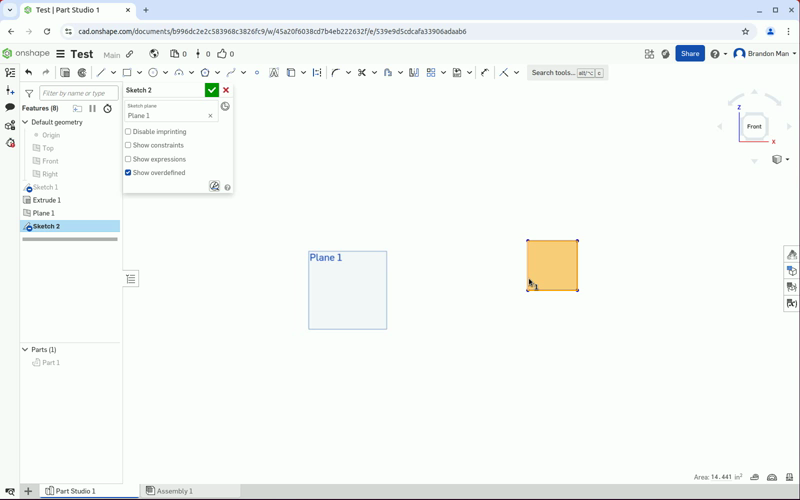
scroll(-6)
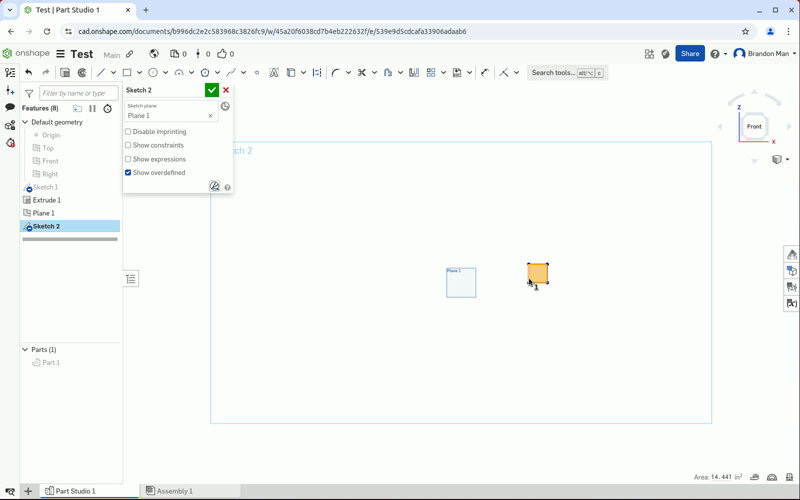
mouse_move(73, 352)
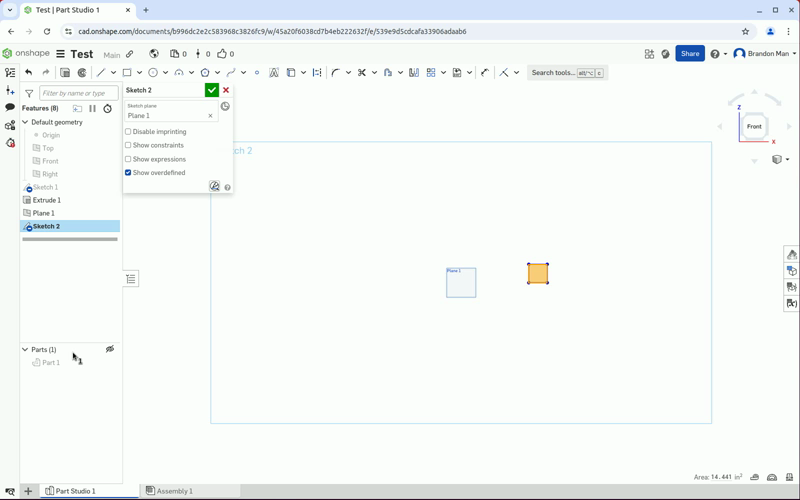
key(shift+y)
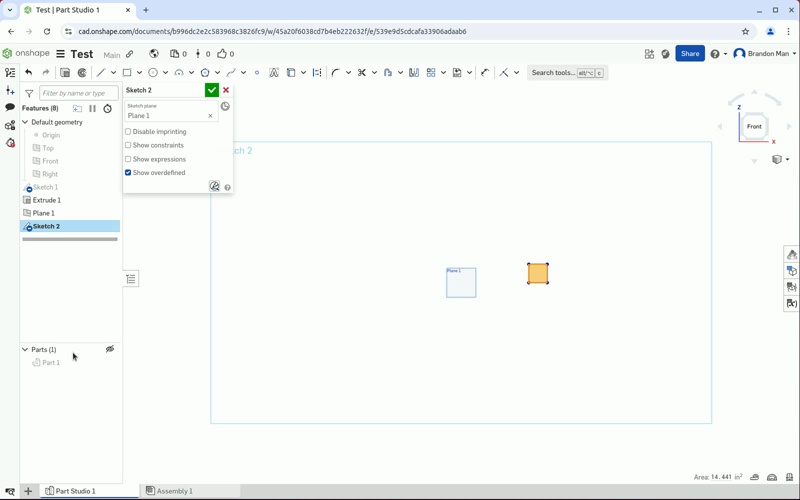
key(shift+e)
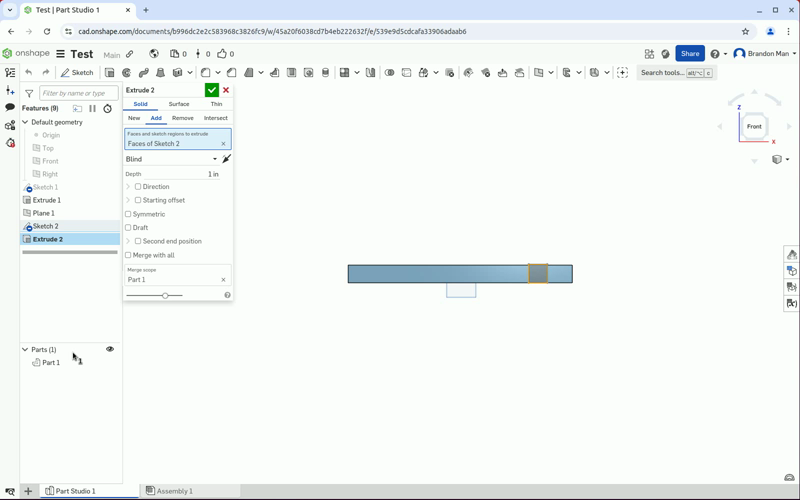
mouse_move(143, 106)
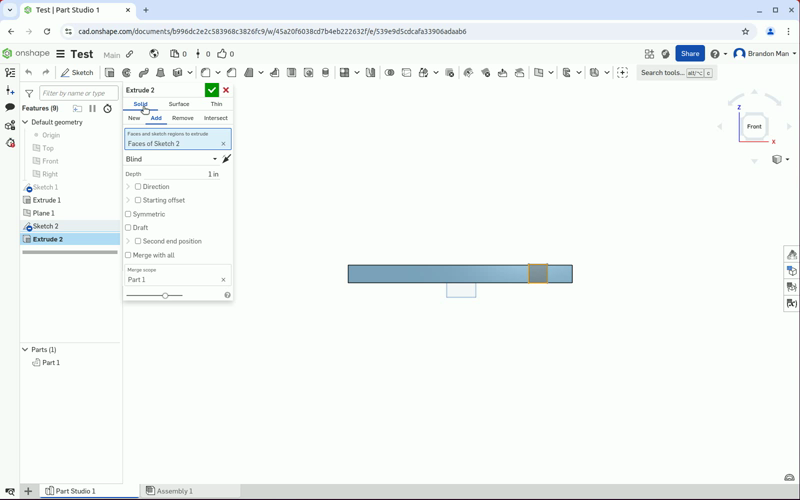
click(143, 106)
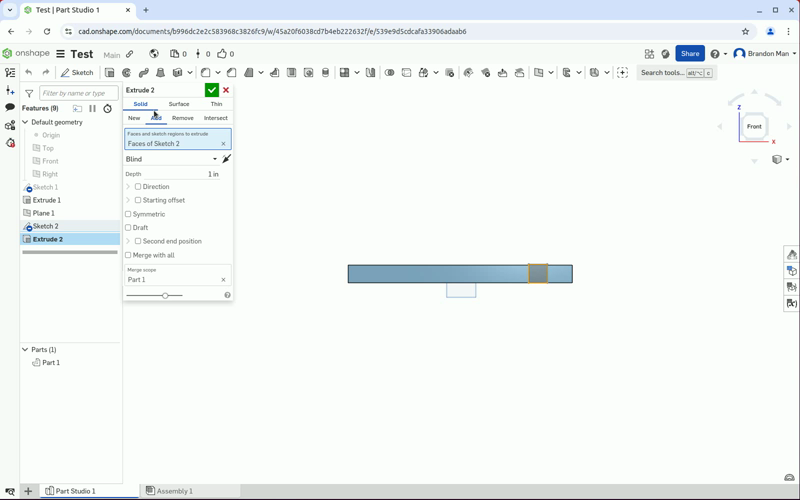
mouse_move(186, 120)
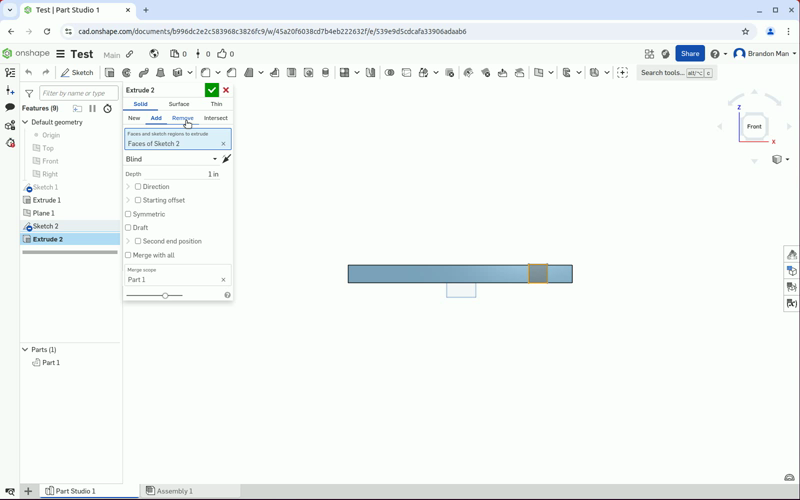
click(186, 120)
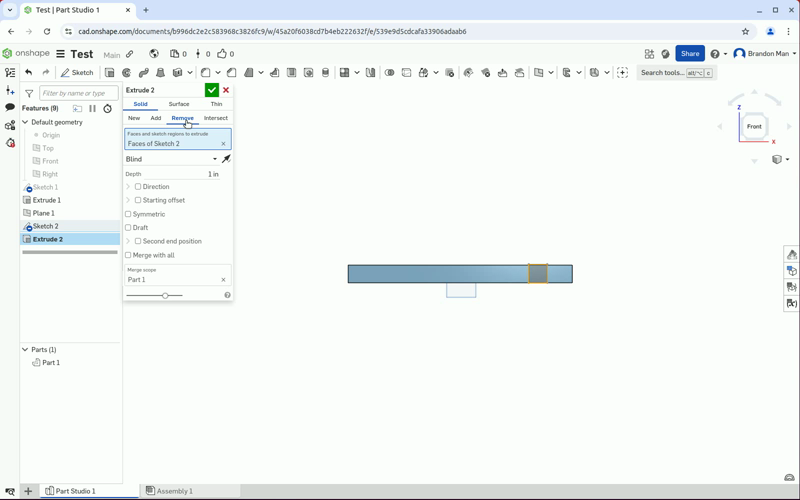
key(tab, 4)
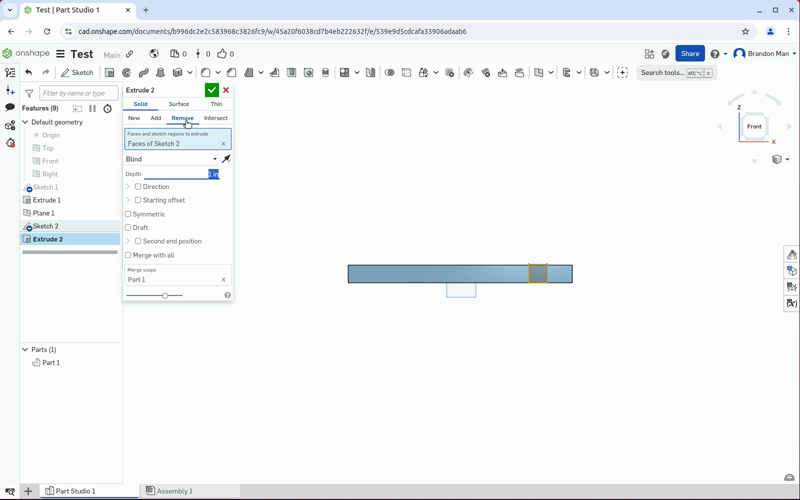
text(1.926)
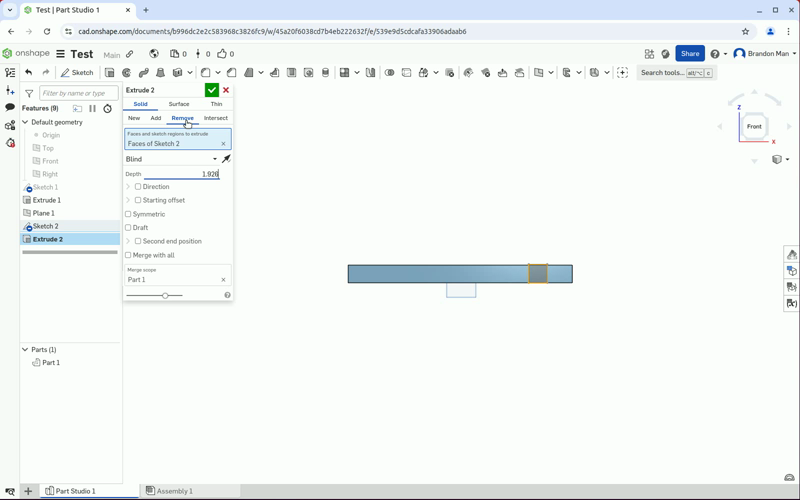
key(tab, 6)
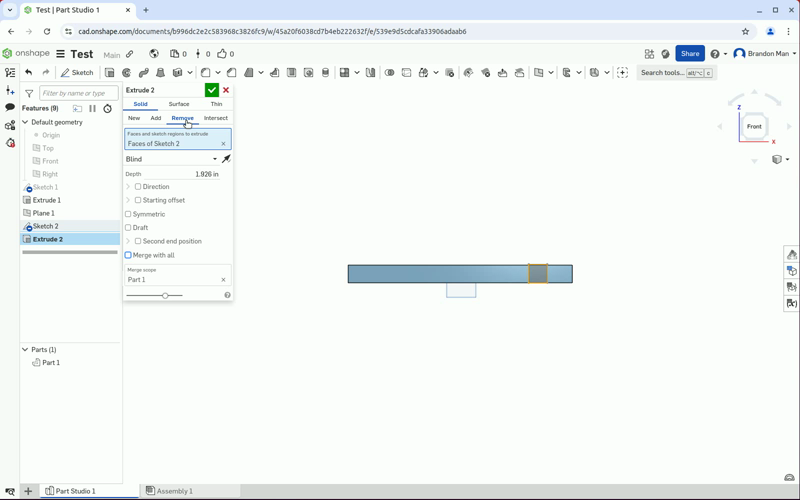
key(space)
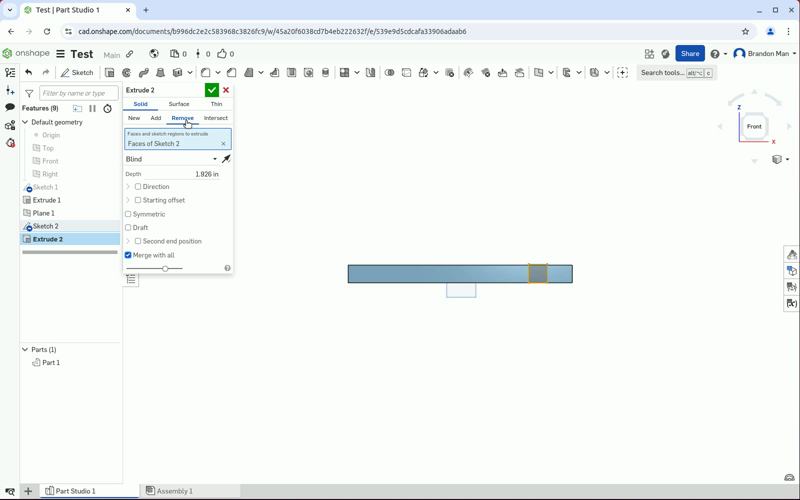
key(enter)
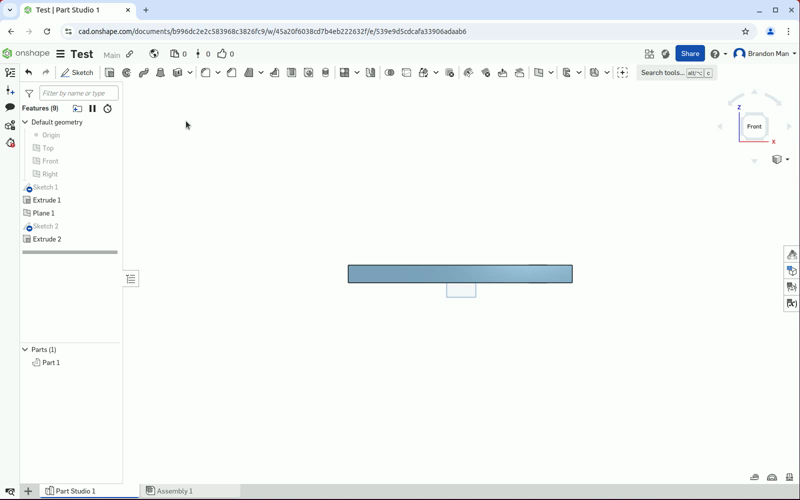
key(shift+h)
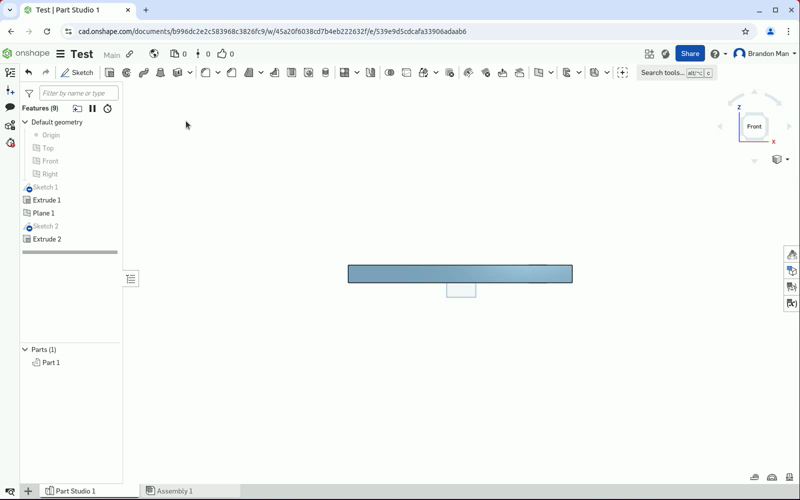
key(shift+h)
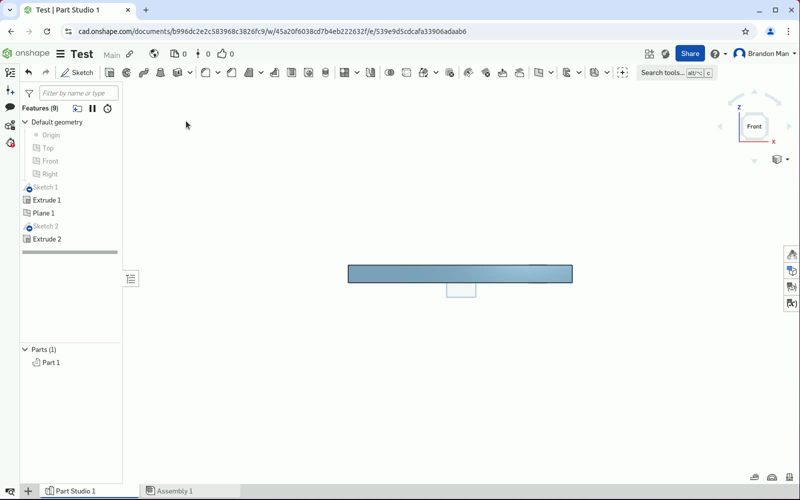
mouse_move(73, 189)
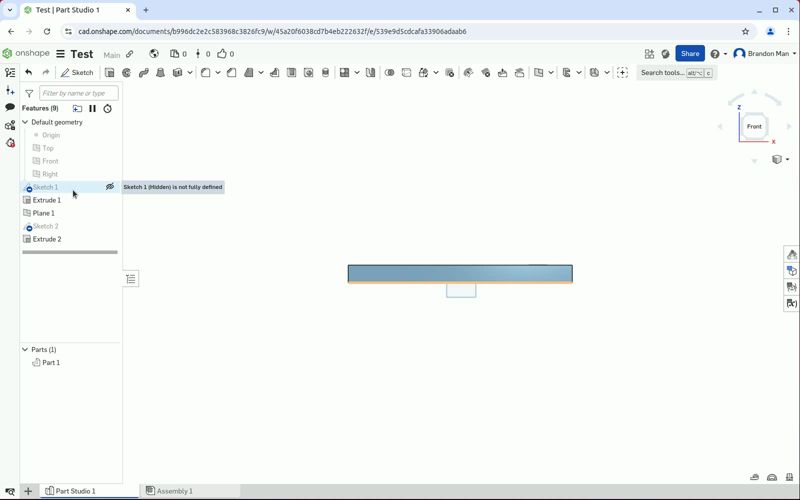
click(73, 189)
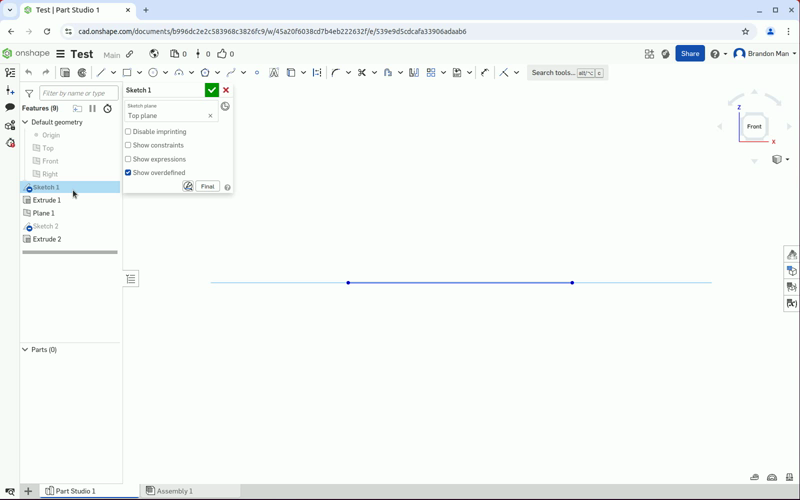
mouse_move(229, 92)
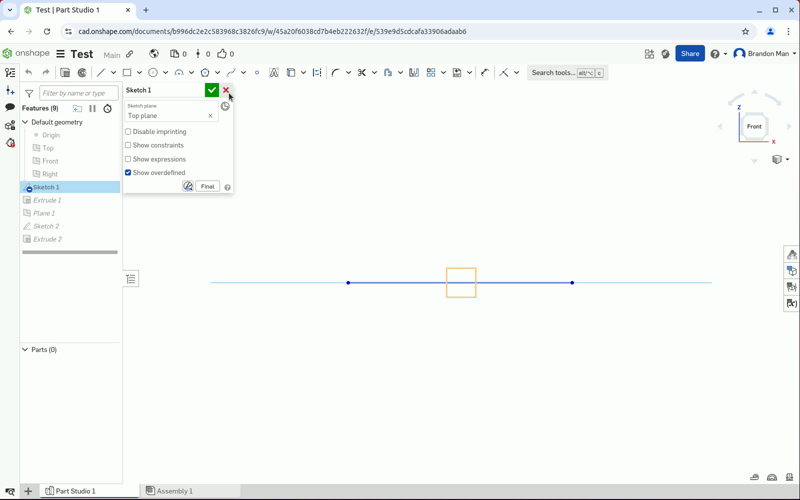
click(229, 92)
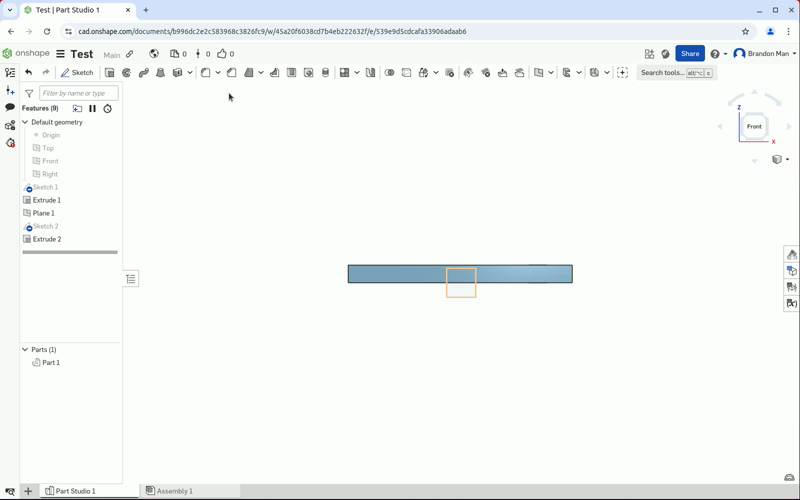
mouse_move(73, 352)
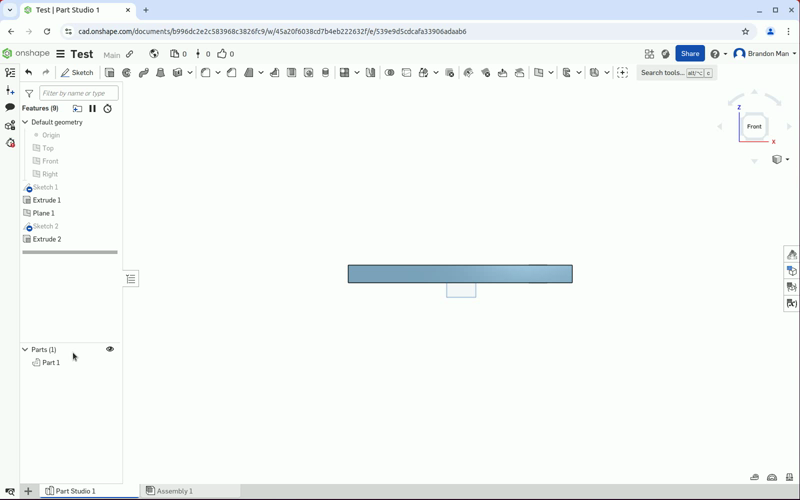
key(y)
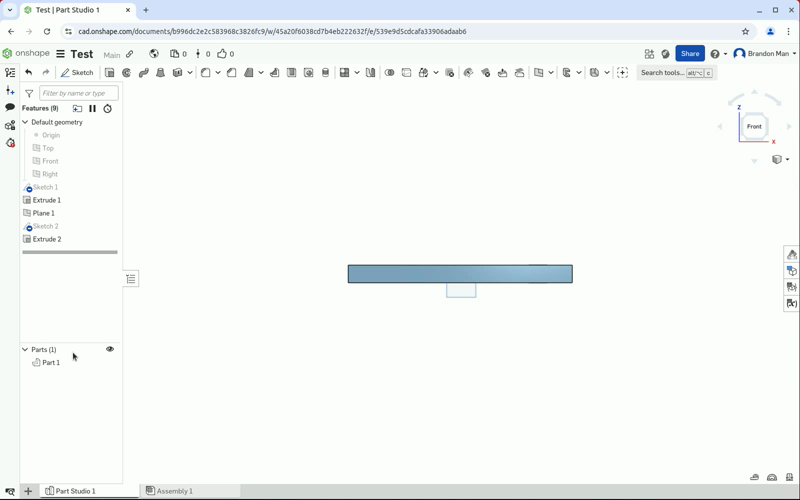
key(shift+p)
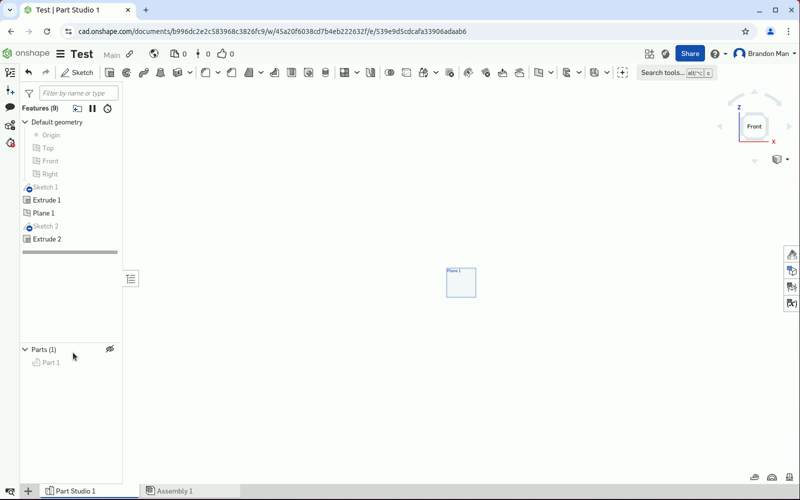
key(space)
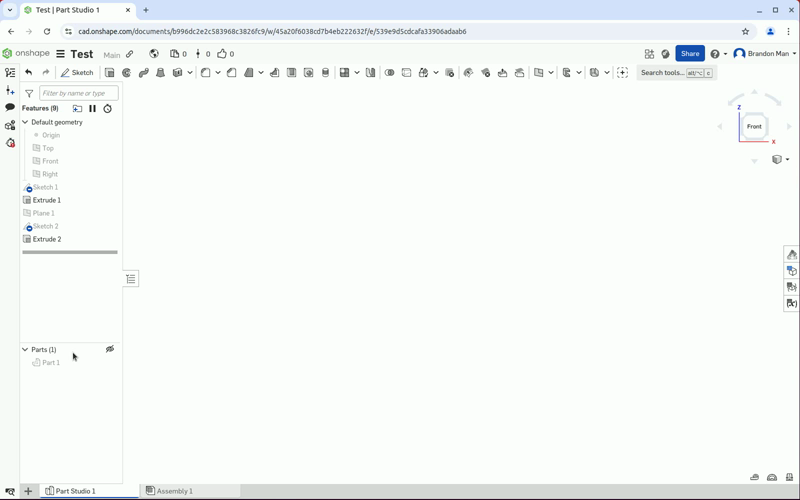
key_down(shift)
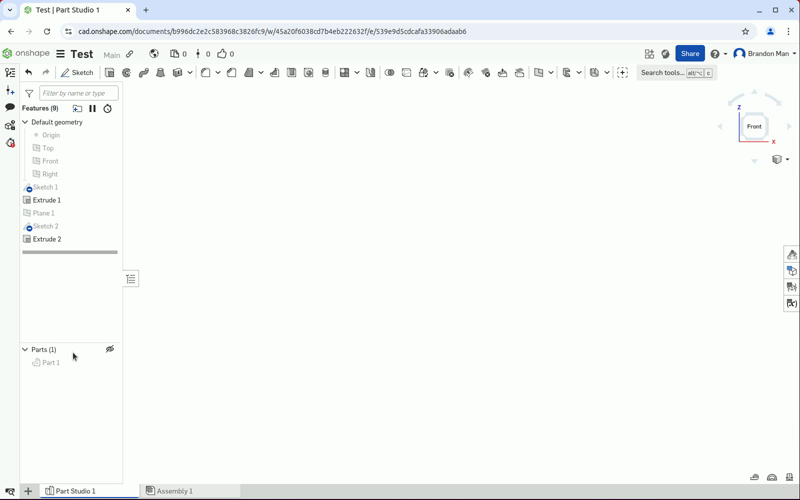
key(down)
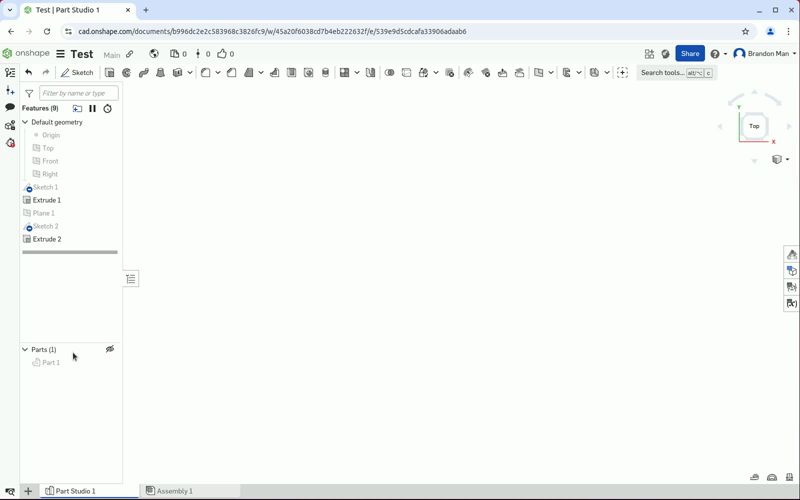
key_up(shift)
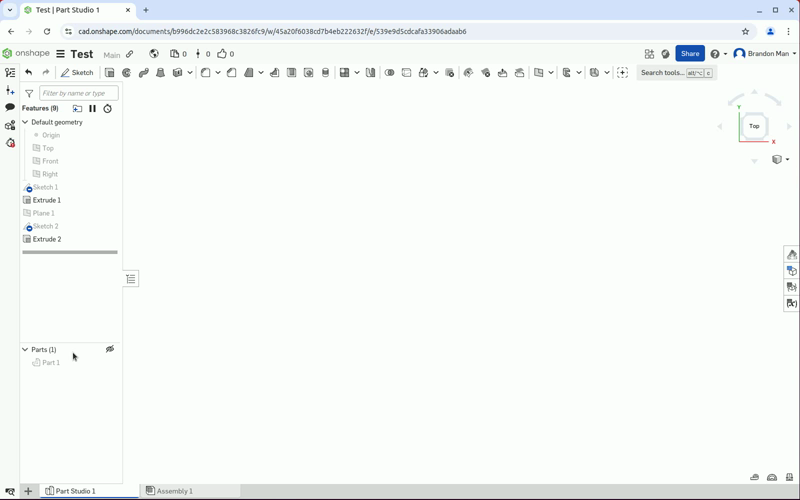
mouse_move(73, 352)
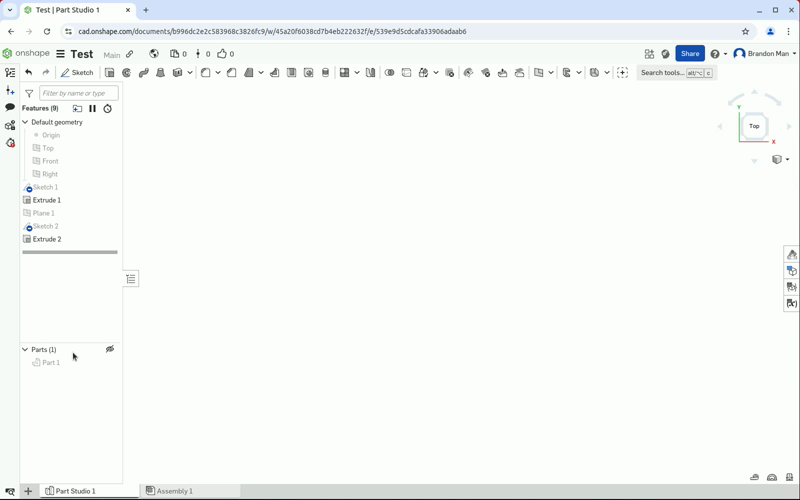
key(shift+y)
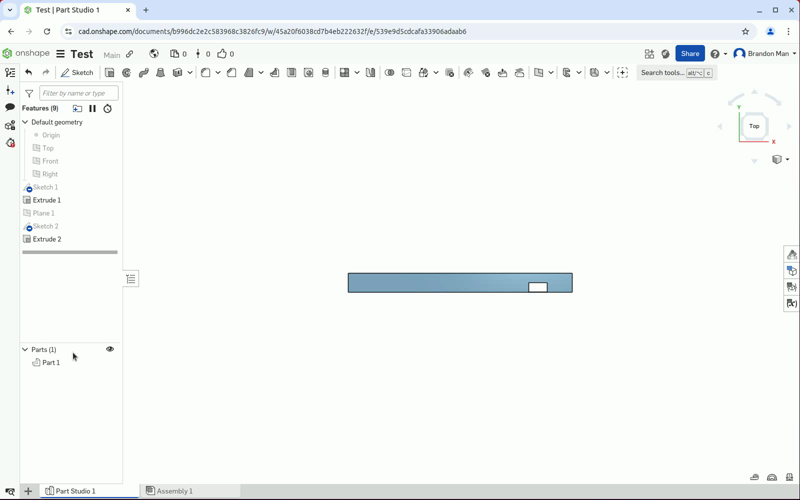
mouse_move(541, 75)
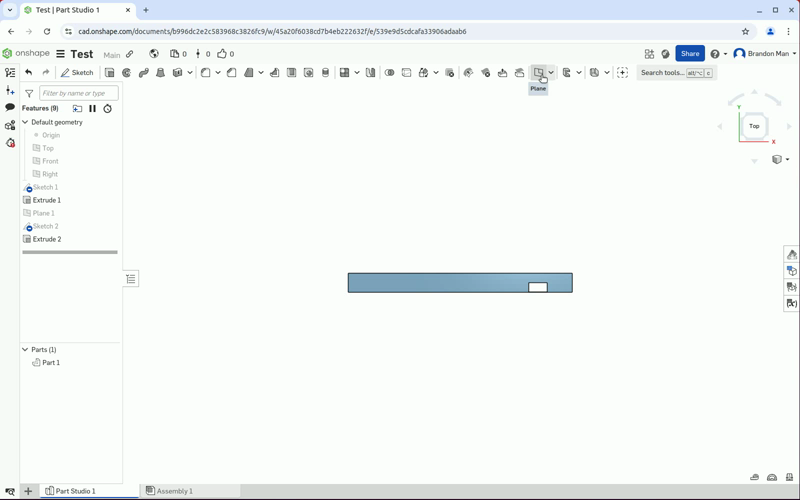
click(541, 75)
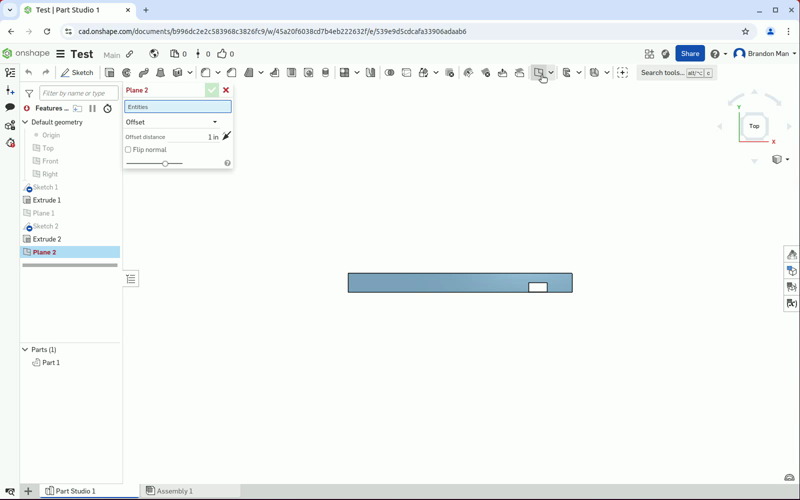
mouse_move(73, 150)
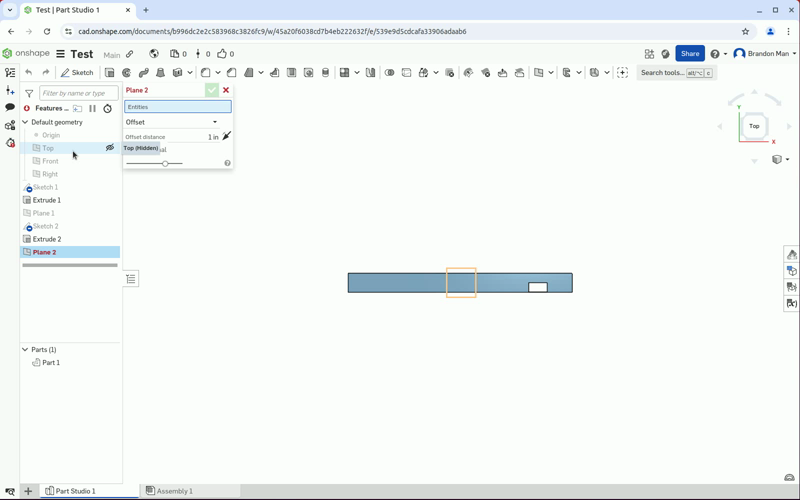
click(73, 150)
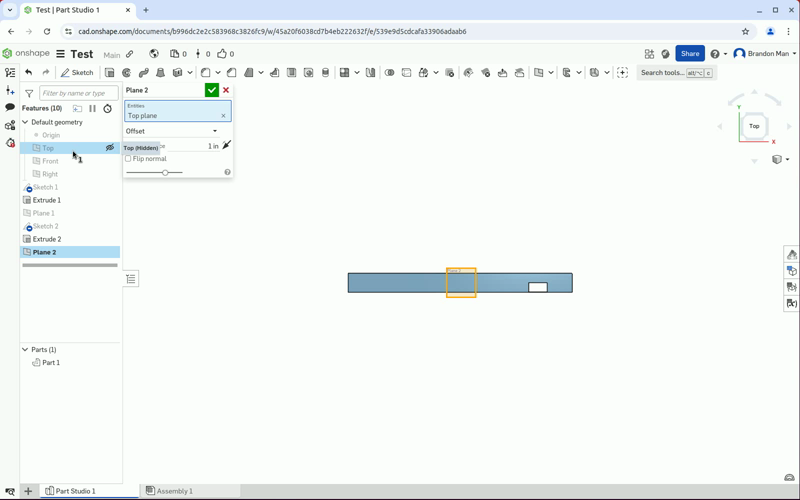
key(tab, 2)
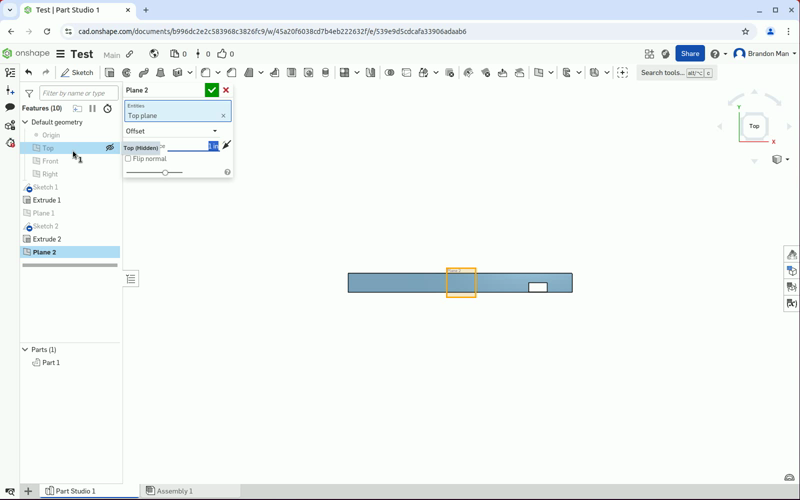
text(3.605)
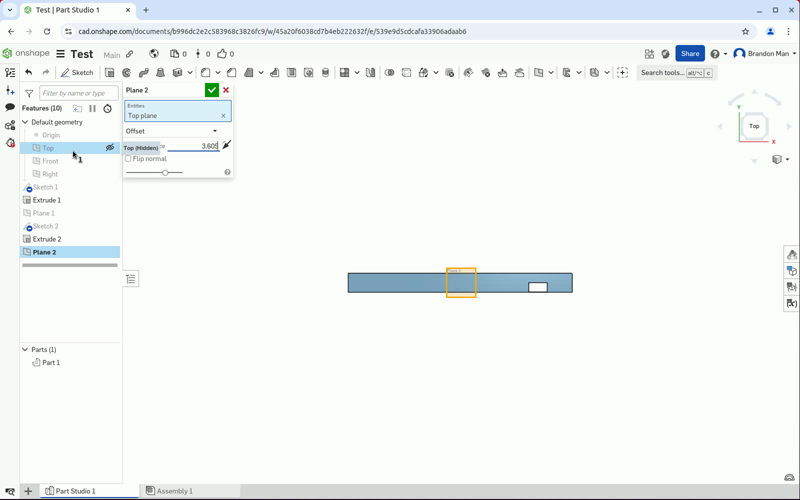
key(enter, 2)
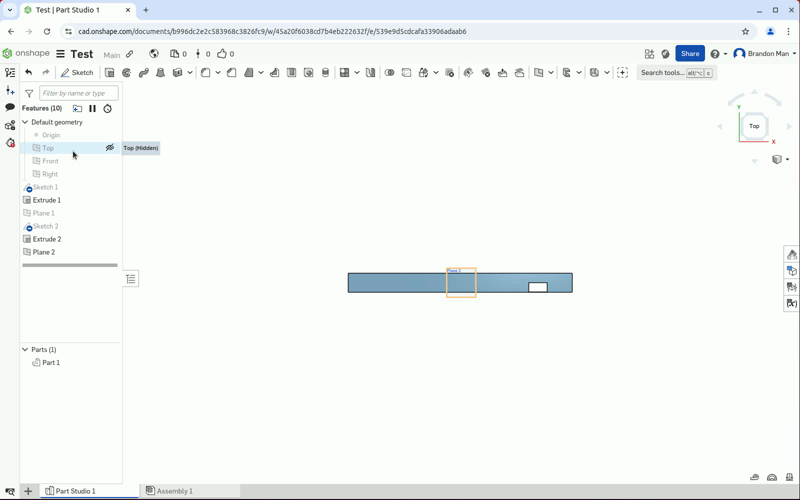
key(shift+s)
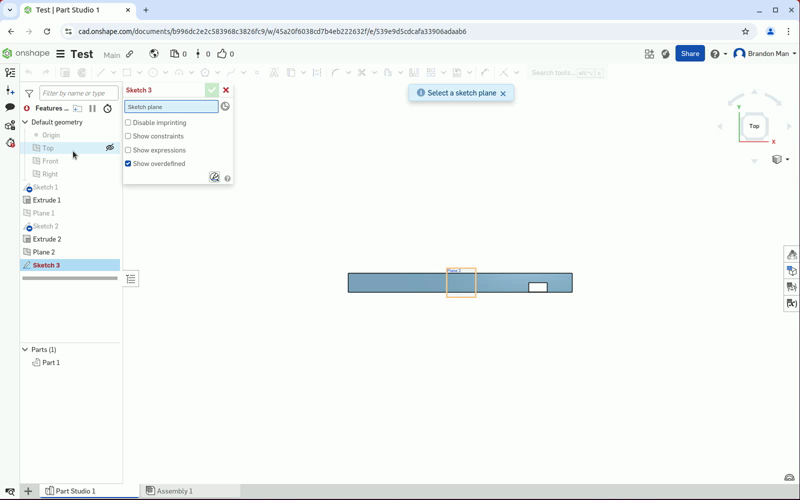
mouse_move(73, 254)
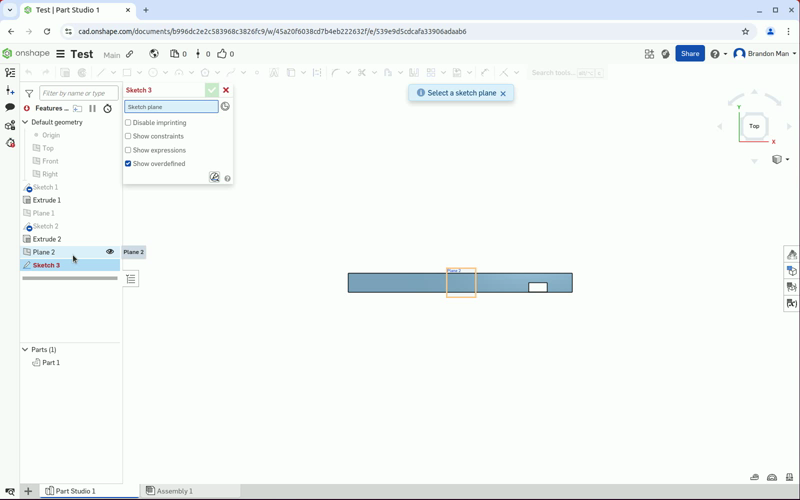
click(73, 254)
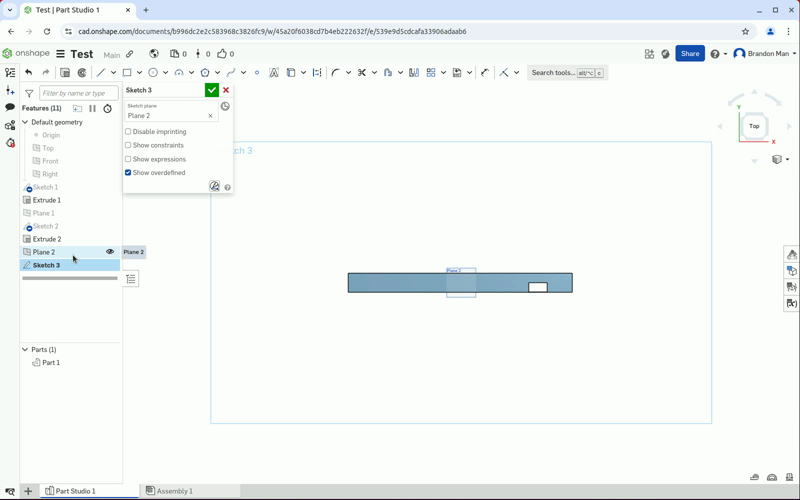
mouse_move(73, 352)
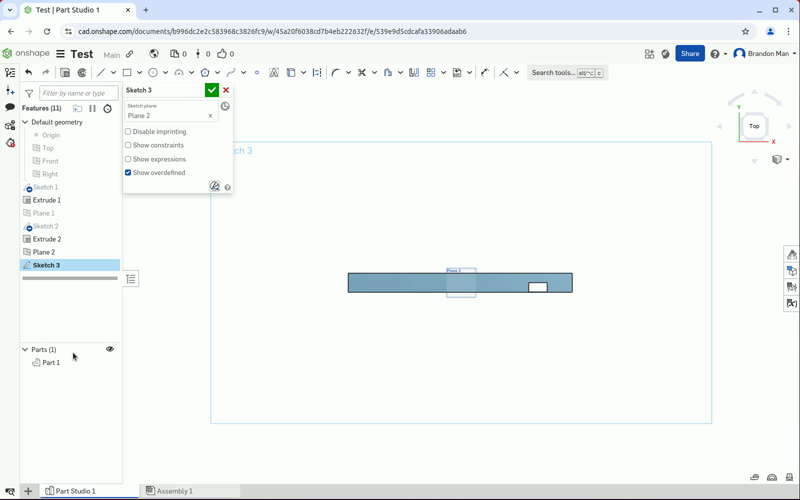
key(y)
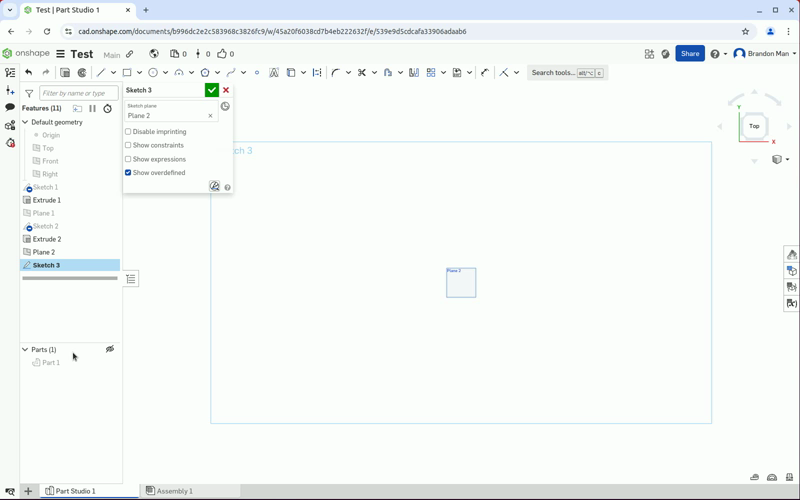
key(l)
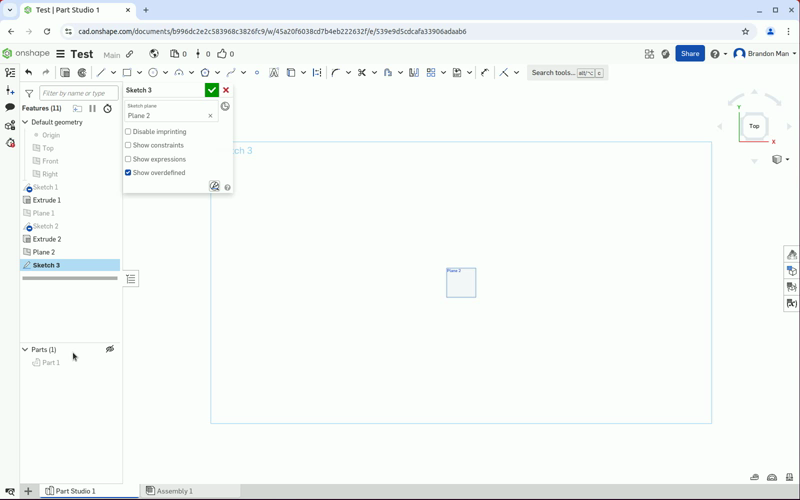
key_down(shift)
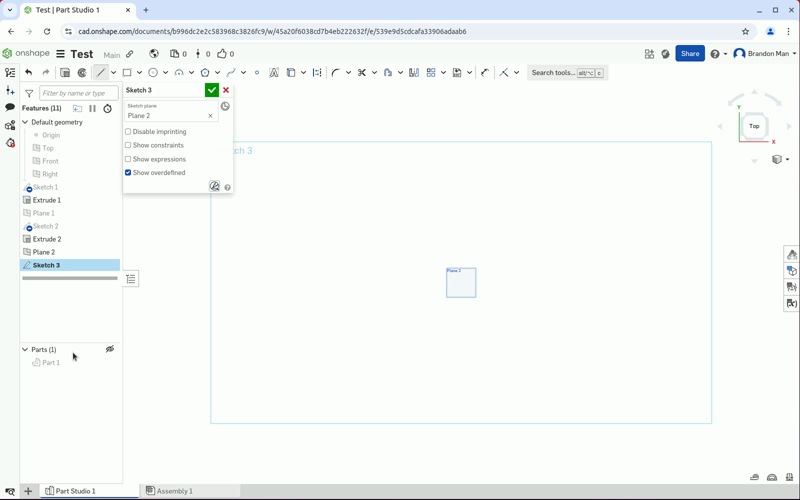
mouse_move(375, 292)
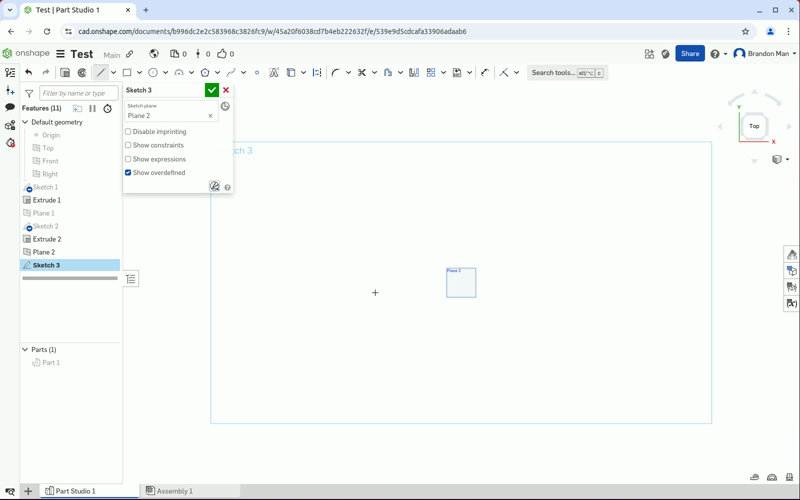
click(375, 292)
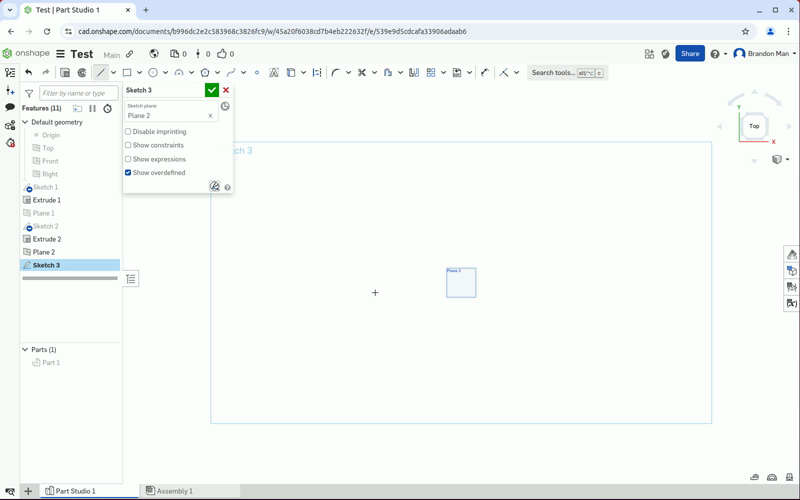
key_up(shift)
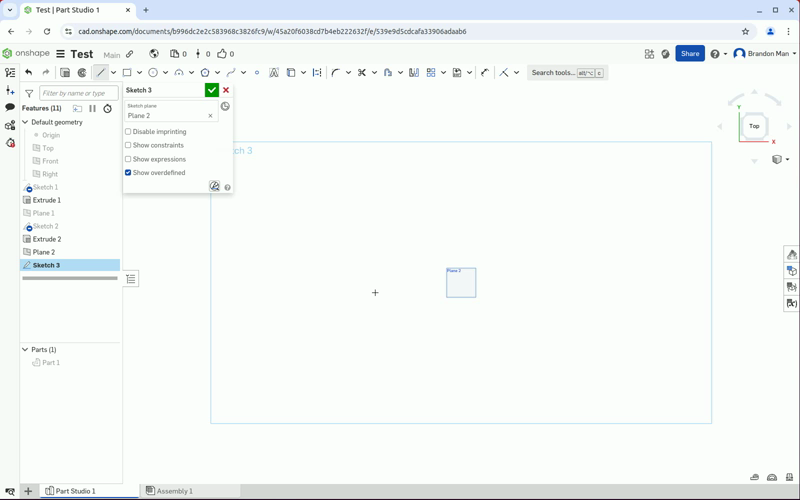
key_down(shift)
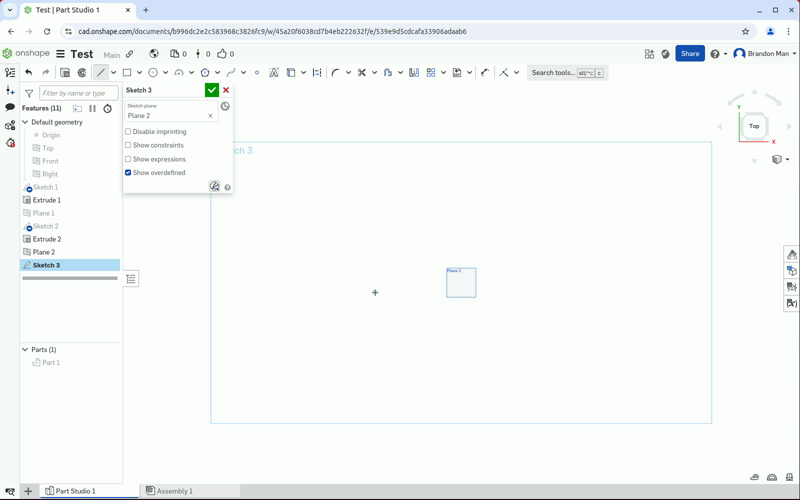
mouse_move(465, 292)
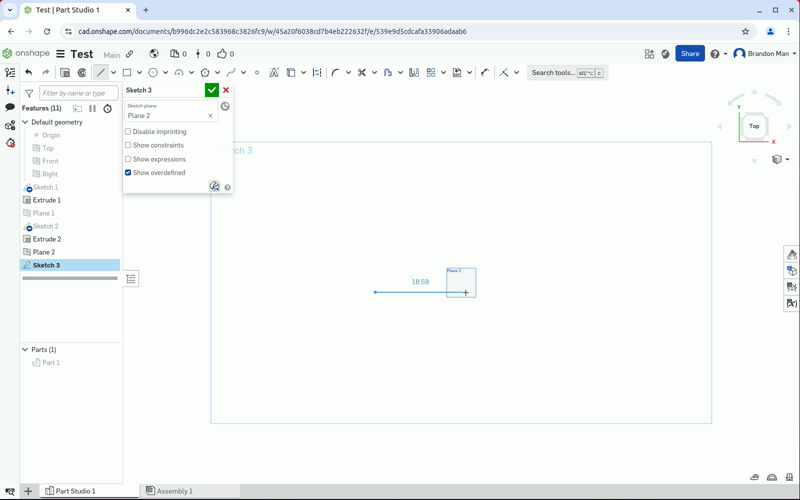
click(465, 292)
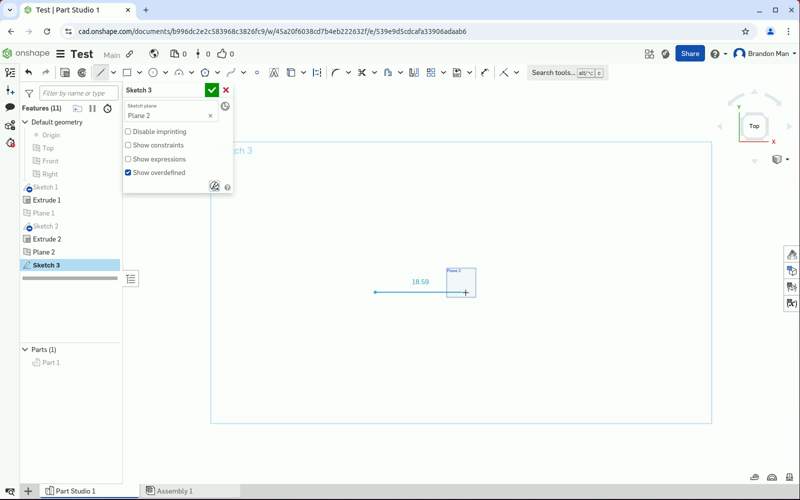
key_up(shift)
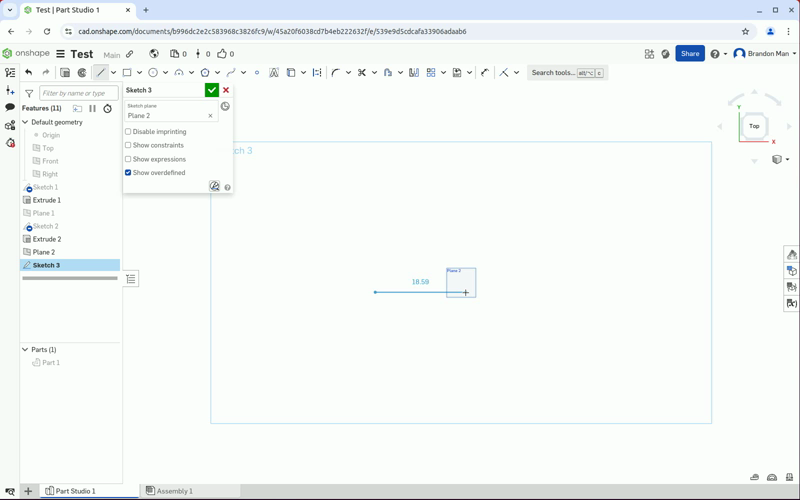
key_down(shift)
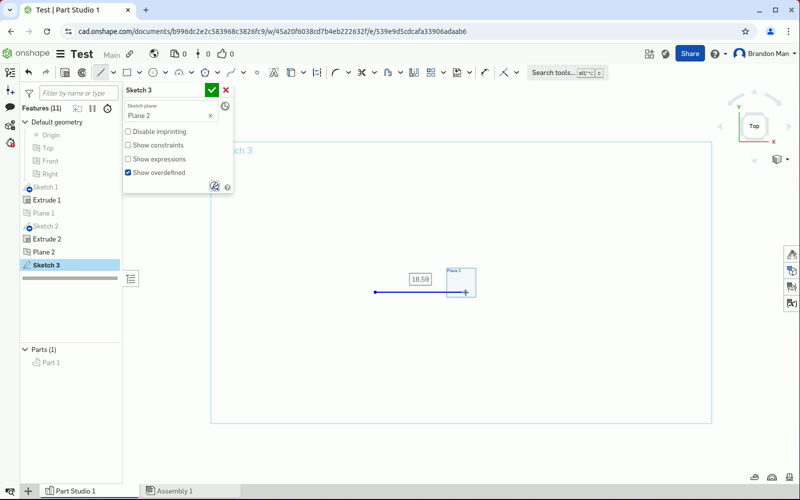
mouse_move(495, 292)
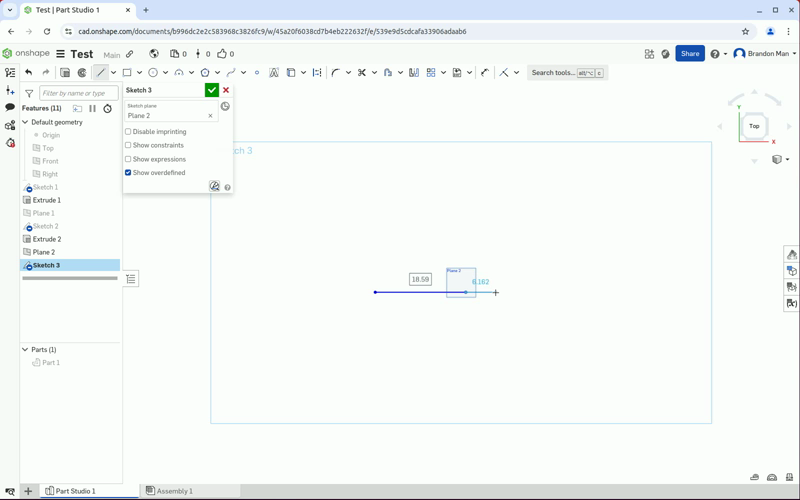
mouse_move(465, 274)
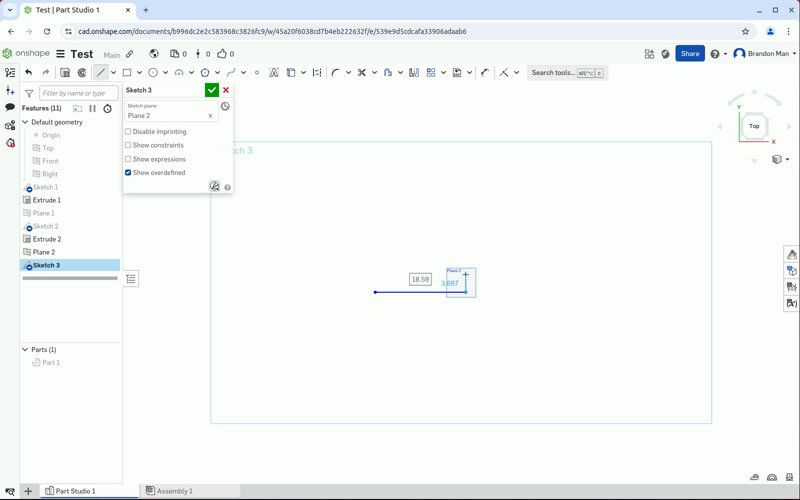
click(465, 274)
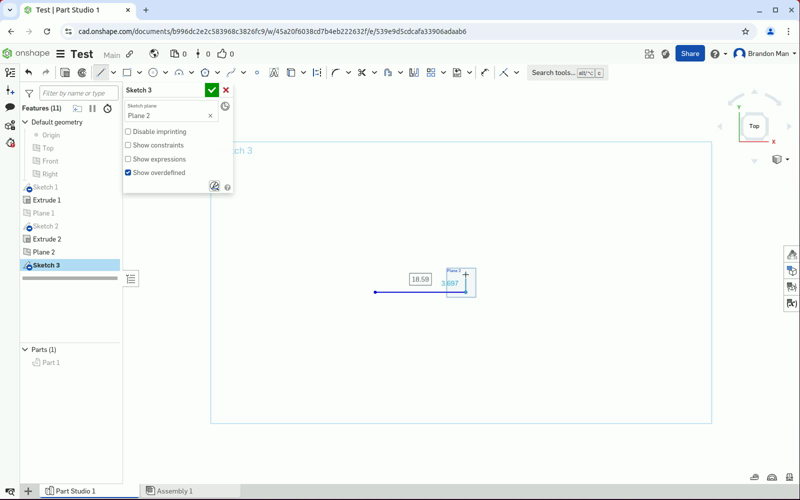
key_up(shift)
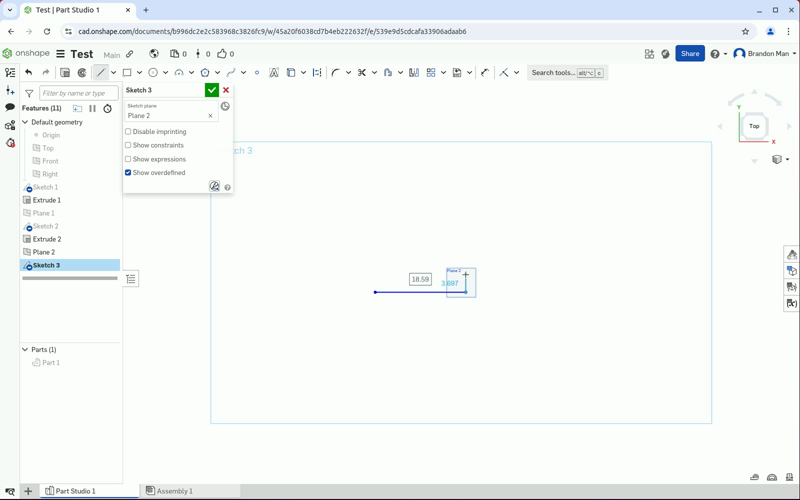
key_down(shift)
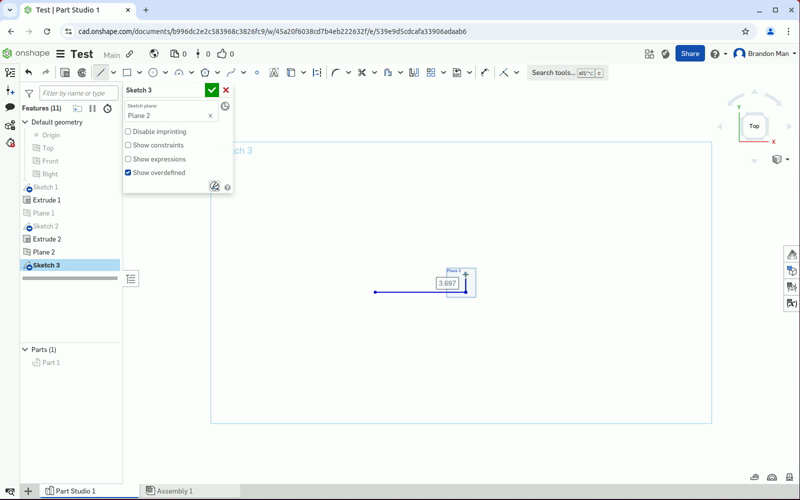
mouse_move(375, 274)
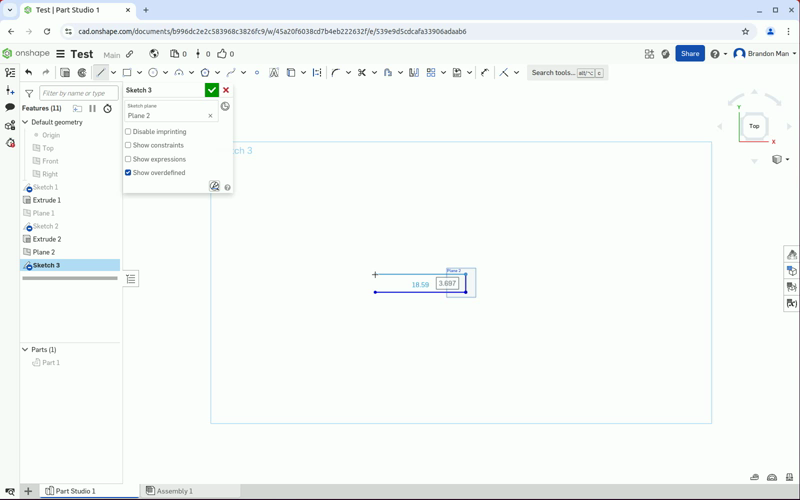
click(375, 274)
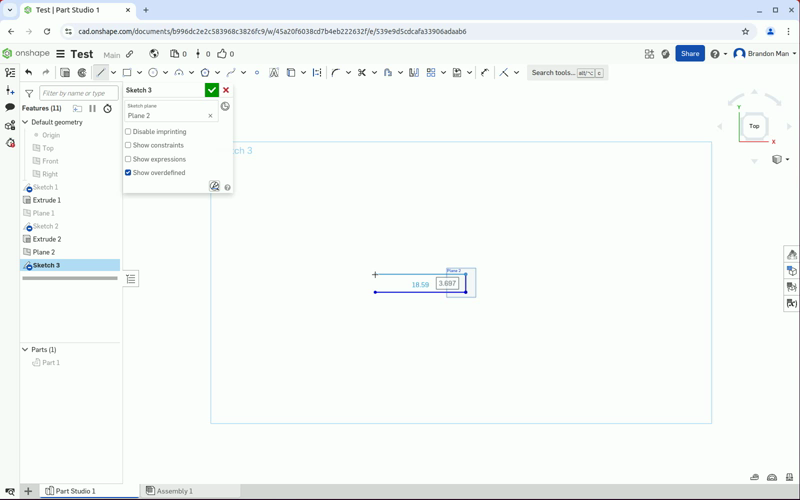
key_up(shift)
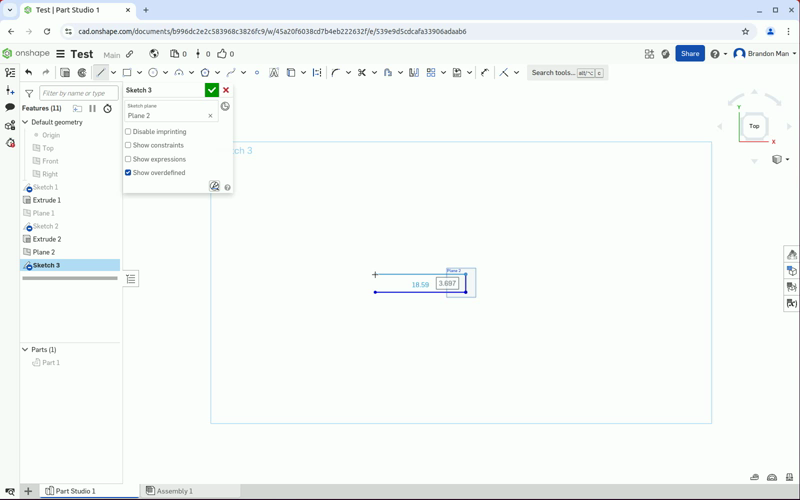
mouse_move(405, 274)
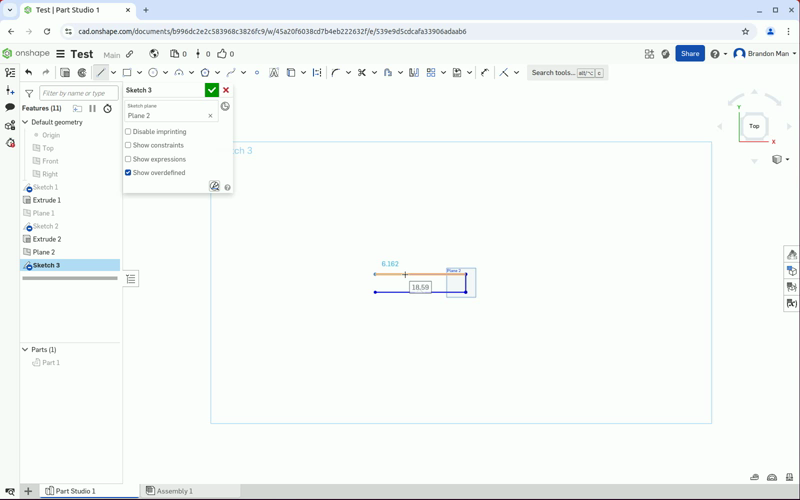
key_down(shift)
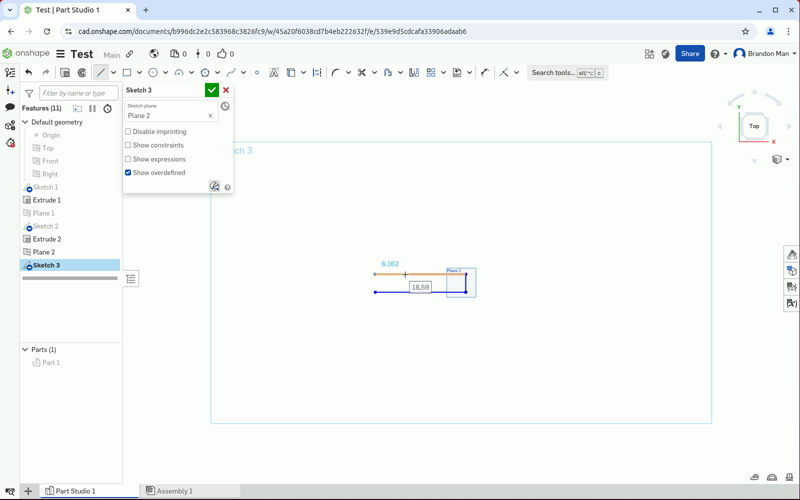
mouse_move(375, 292)
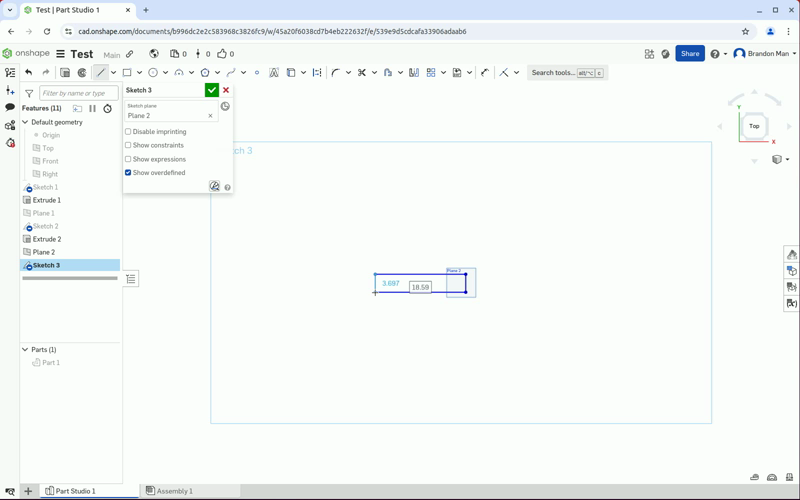
key_up(shift)
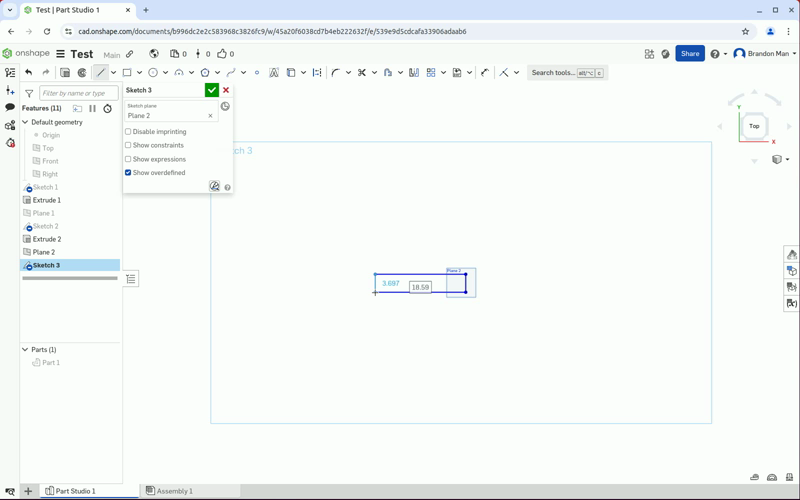
click(375, 292)
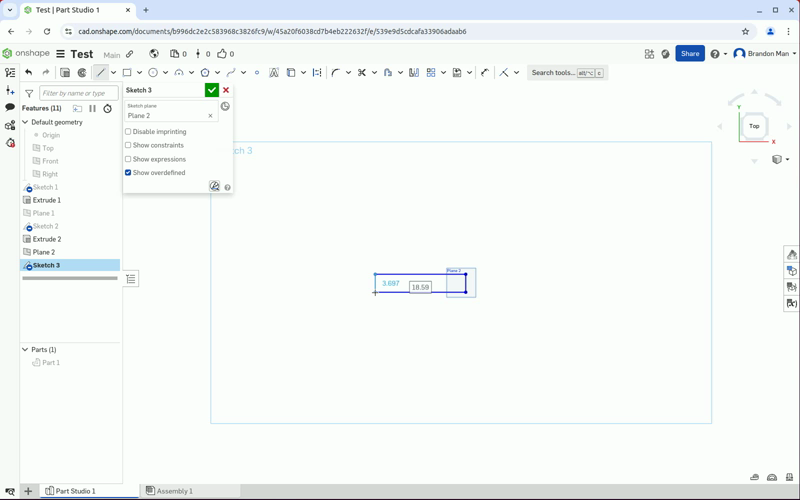
key(esc)
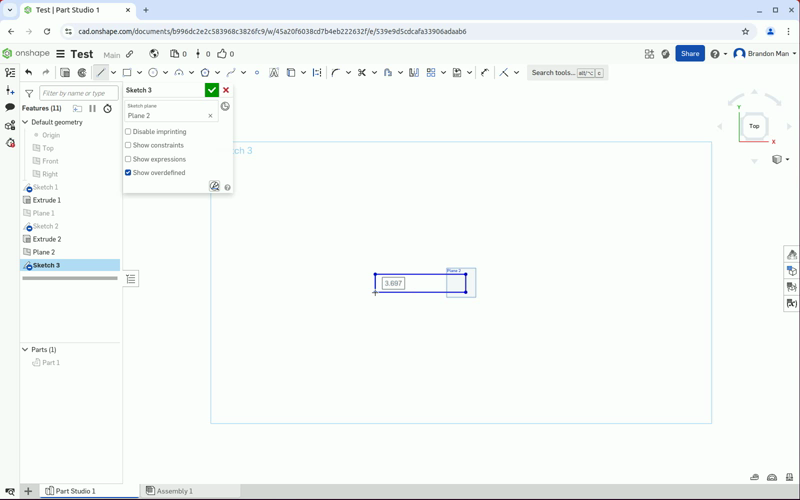
mouse_move(397, 286)
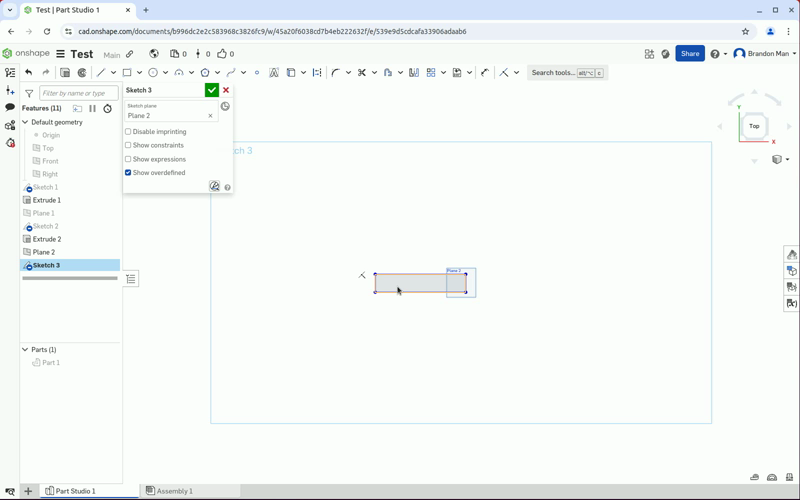
scroll(6)
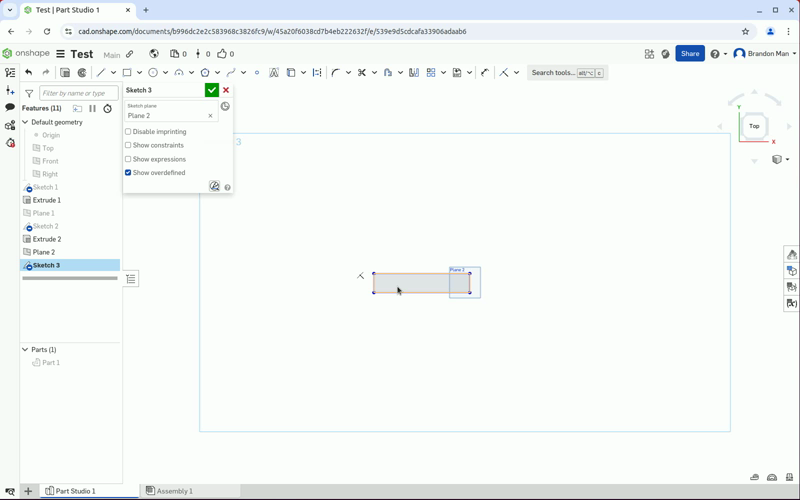
scroll(6)
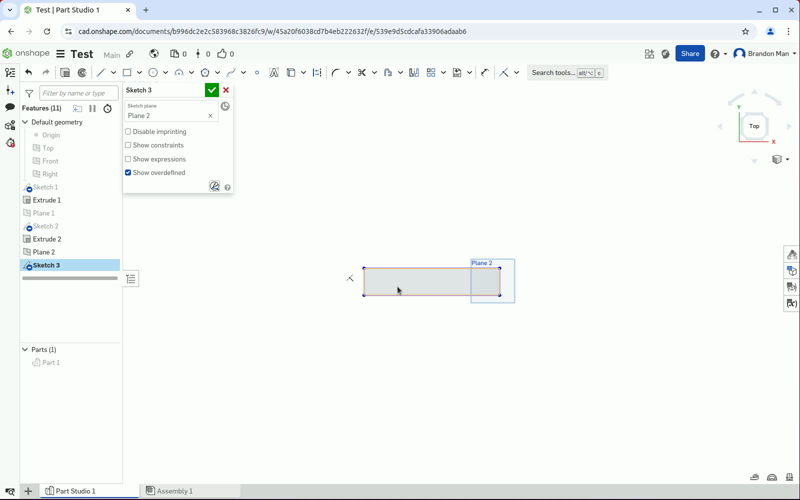
scroll(6)
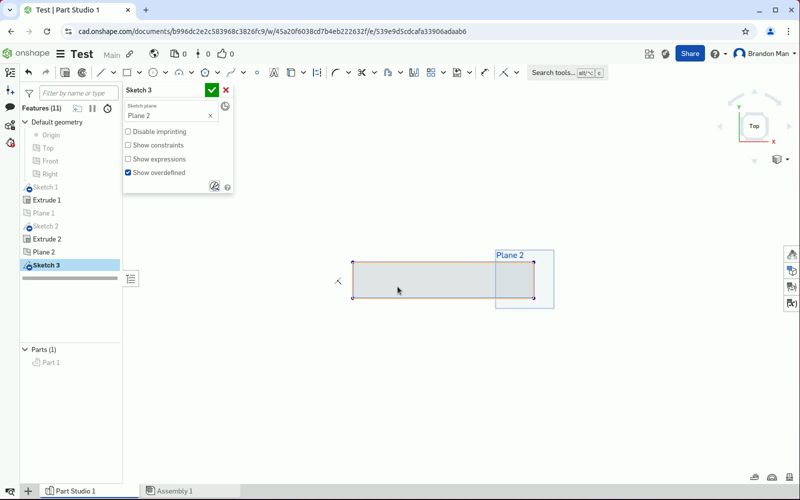
scroll(6)
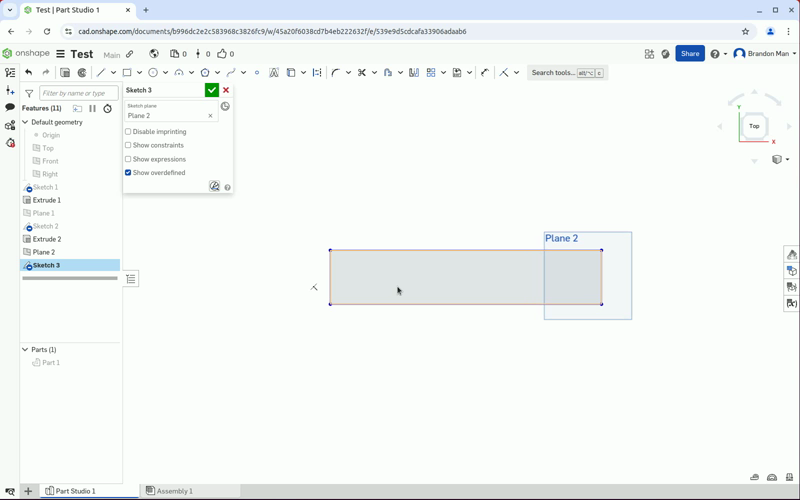
scroll(6)
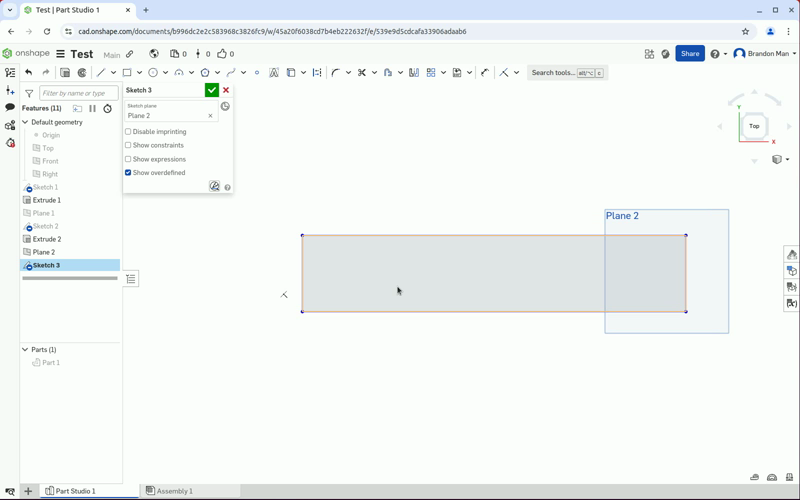
scroll(6)
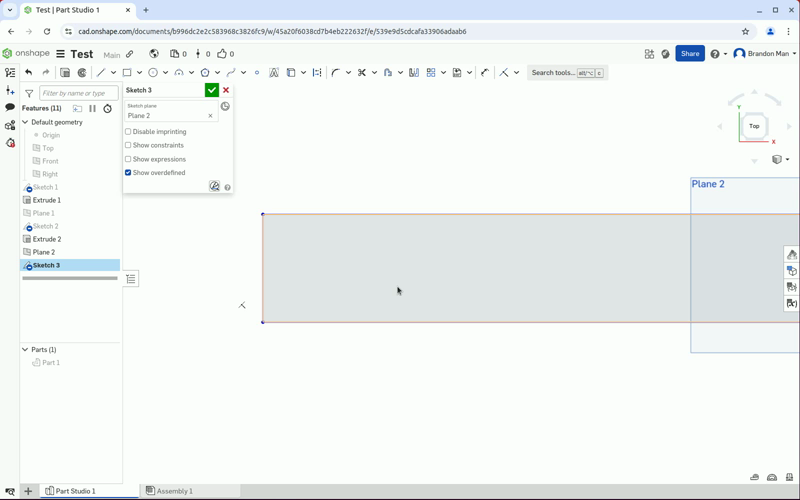
scroll(6)
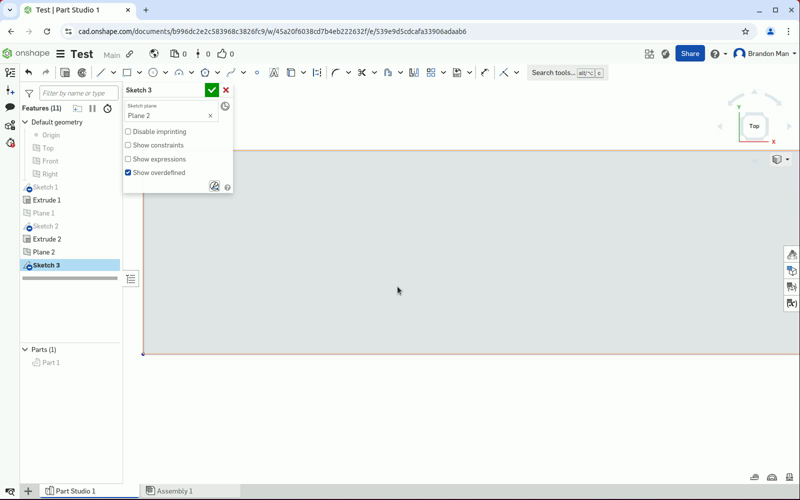
click(397, 286)
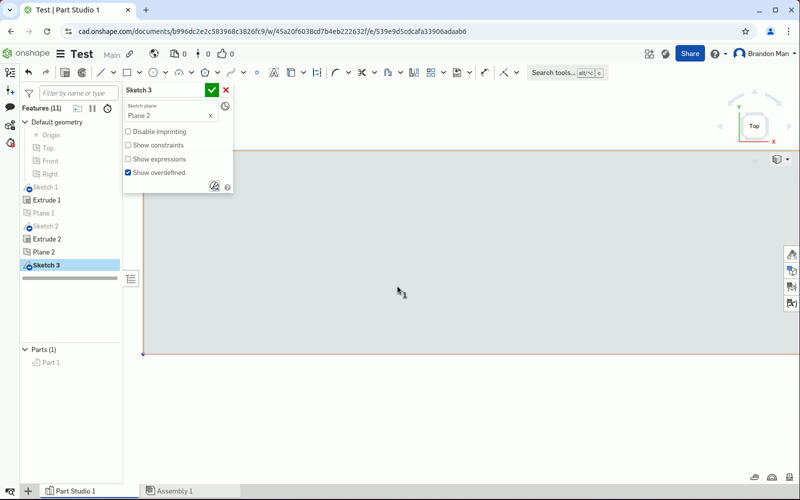
scroll(-6)
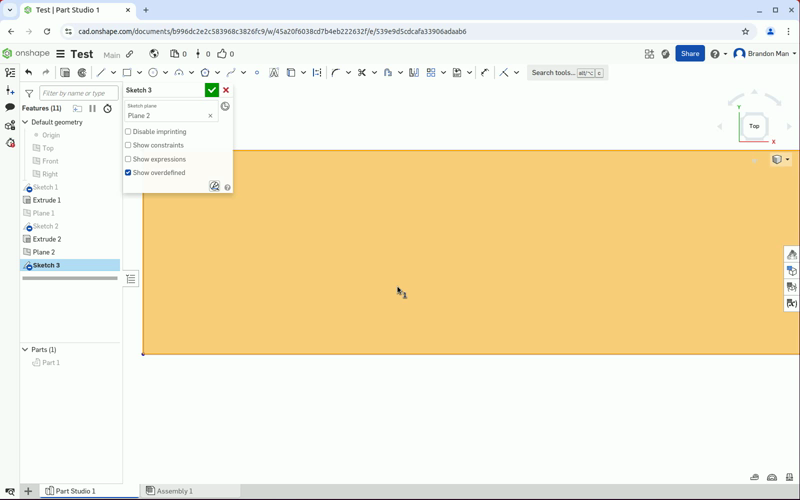
scroll(-6)
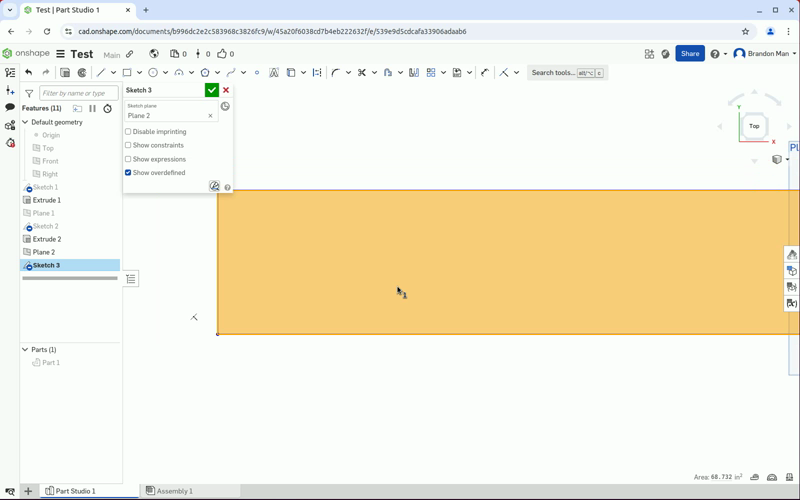
scroll(-6)
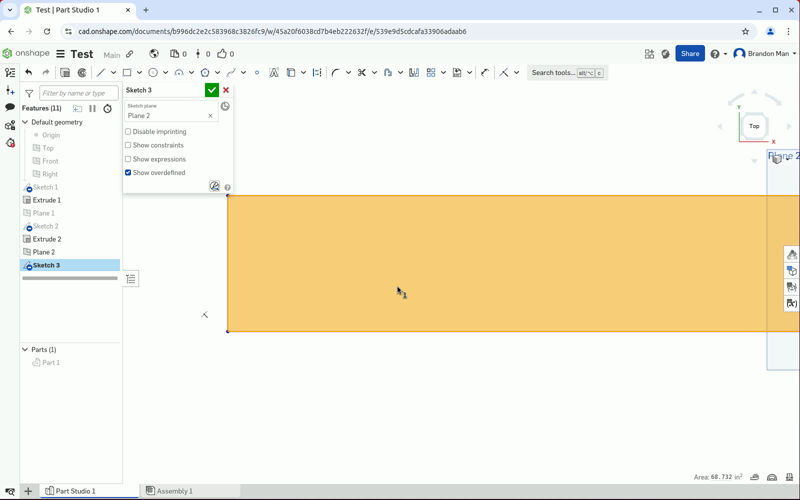
scroll(-6)
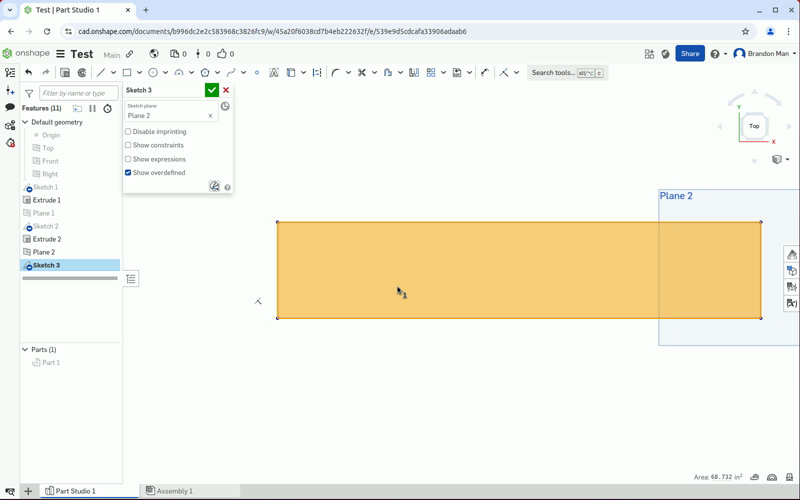
scroll(-6)
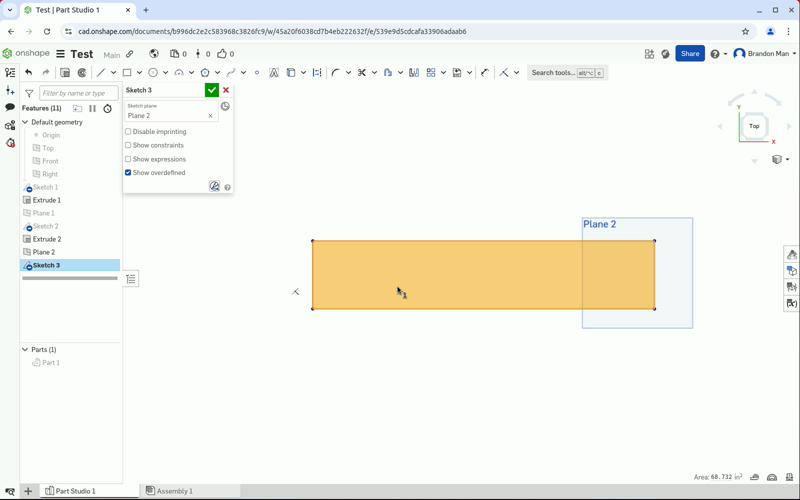
scroll(-6)
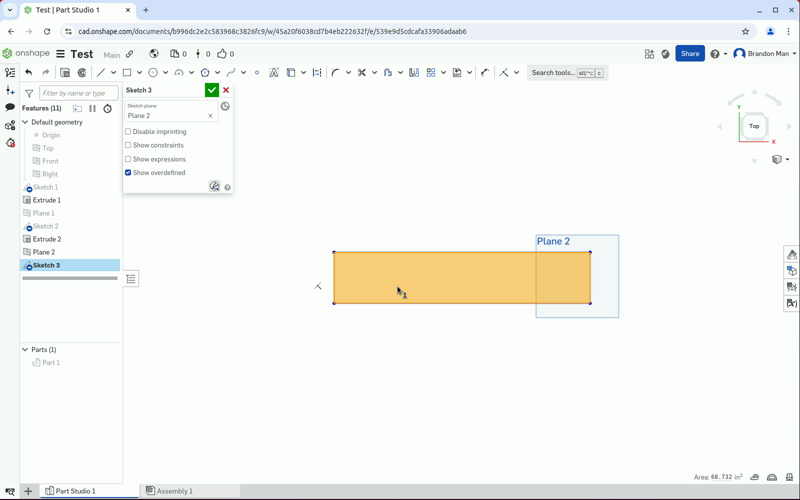
scroll(-6)
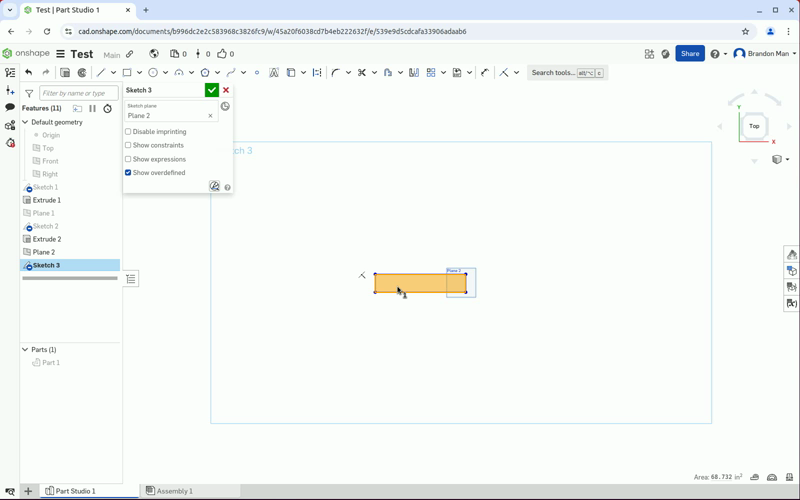
mouse_move(73, 352)
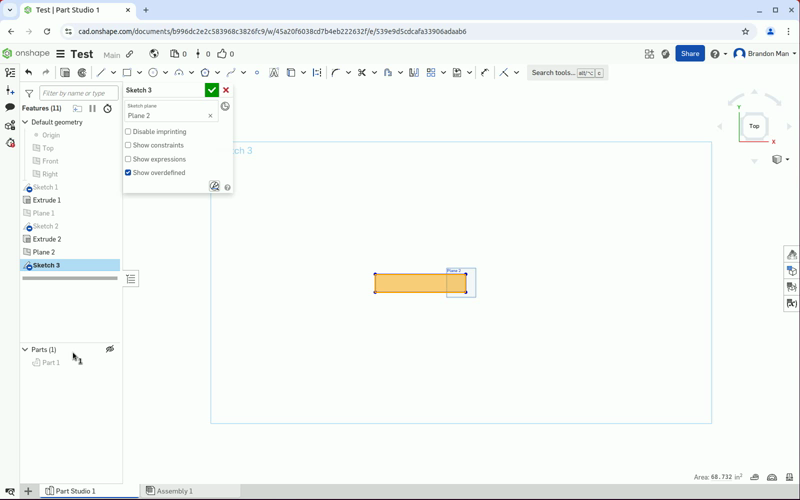
key(shift+y)
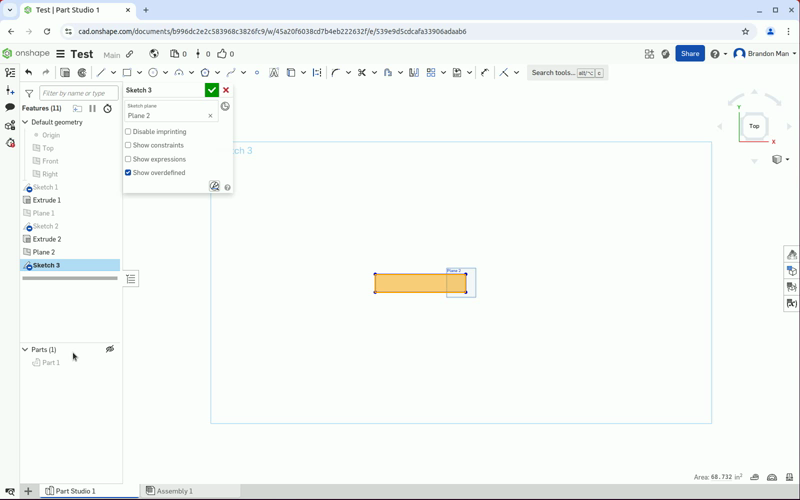
key(shift+e)
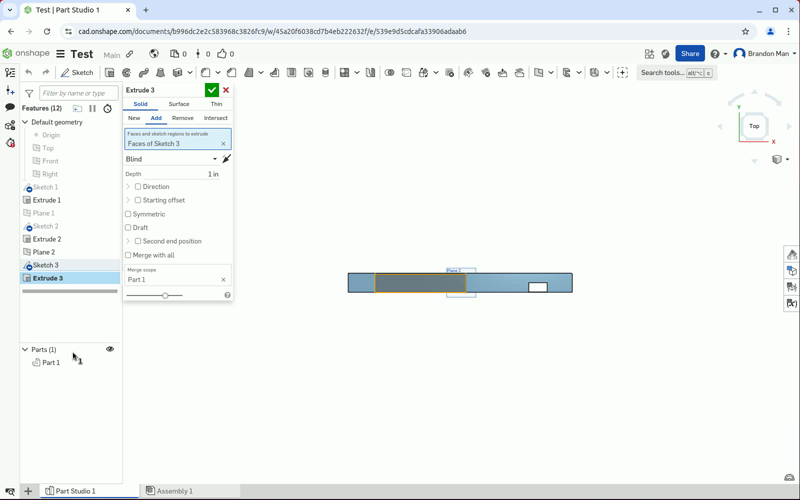
mouse_move(143, 106)
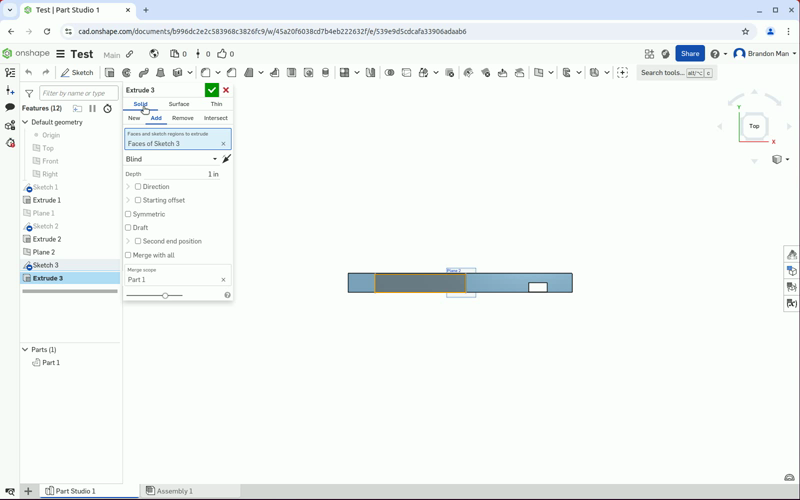
click(143, 106)
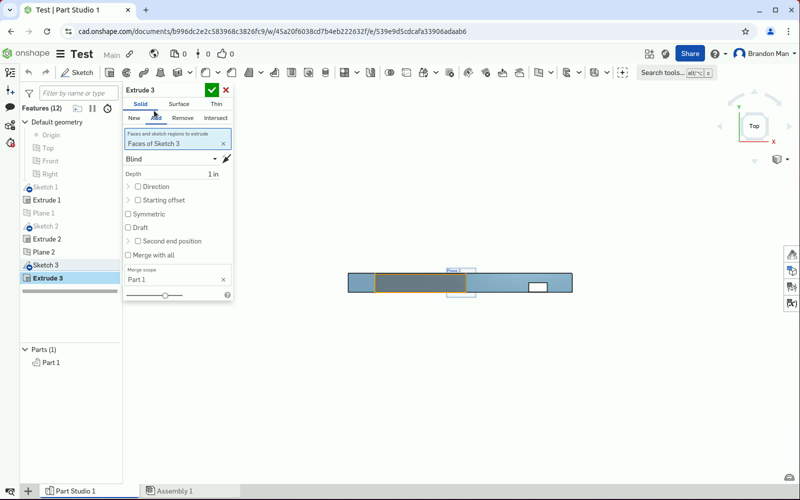
mouse_move(186, 120)
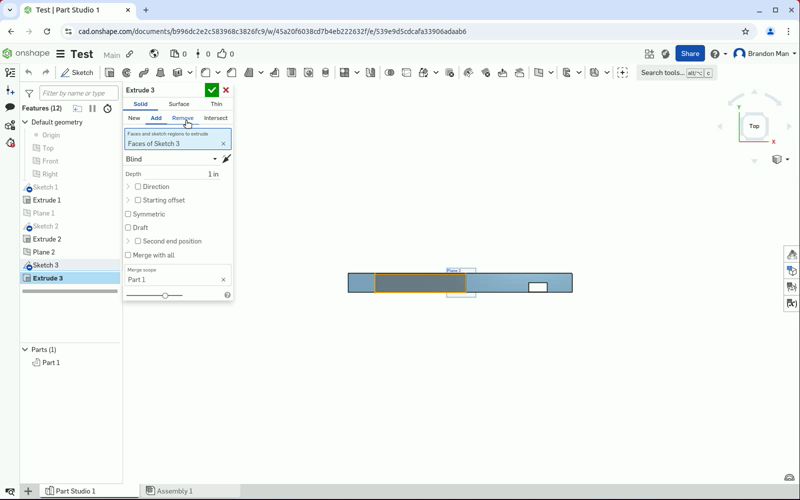
click(186, 120)
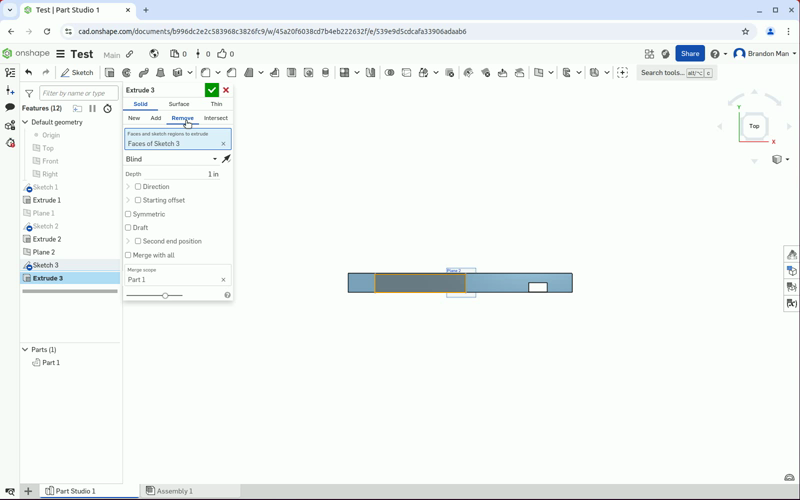
key(tab, 4)
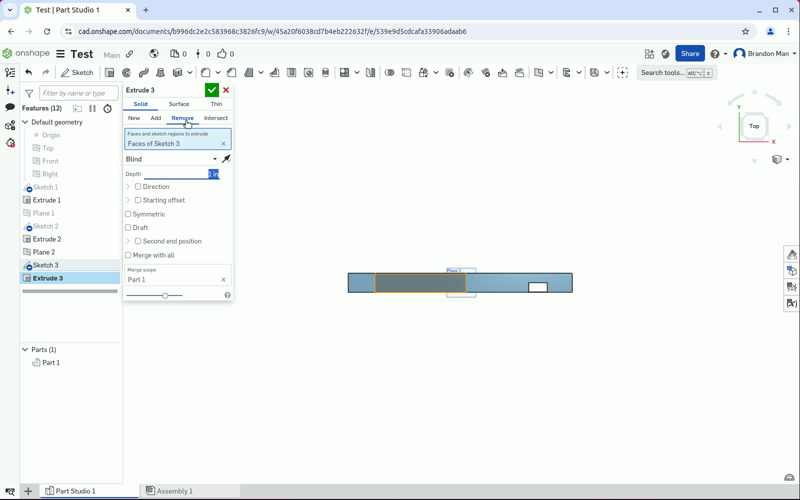
text(1.926)
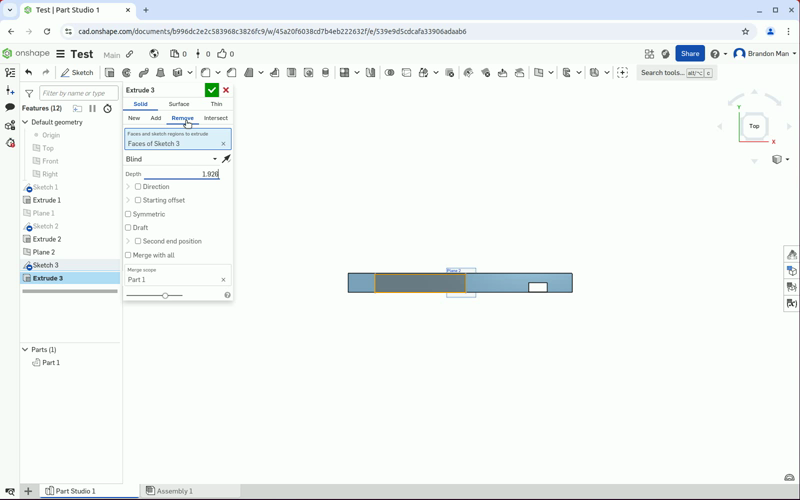
key(tab, 6)
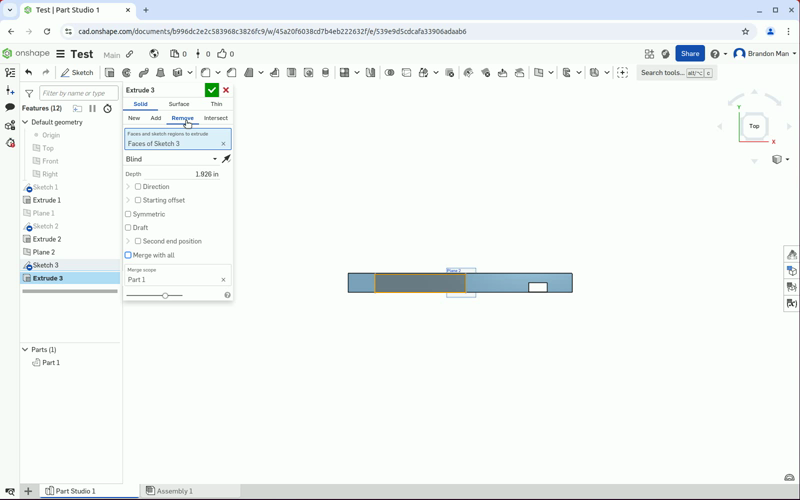
key(space)
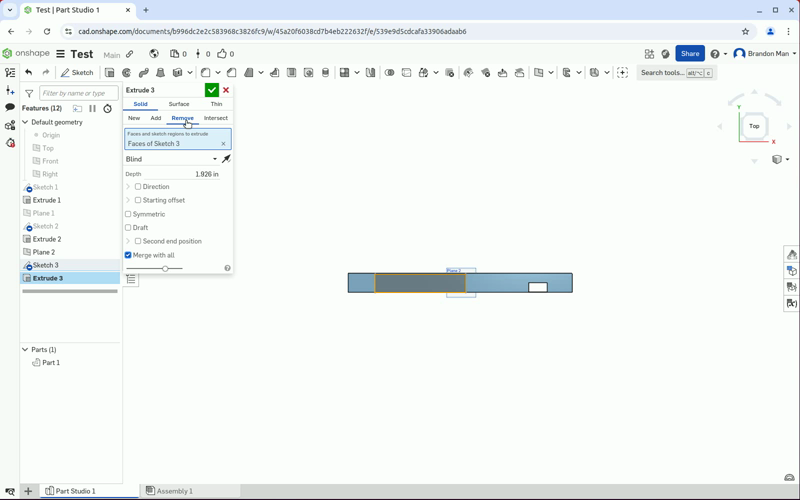
key(enter)
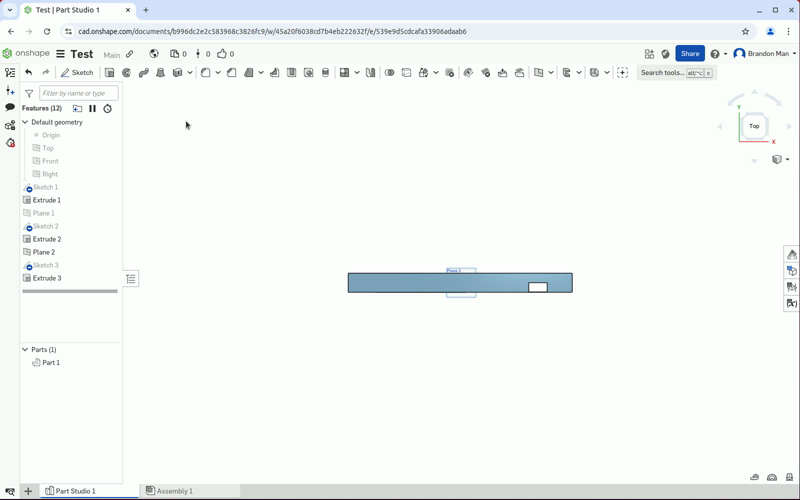
key(shift+h)
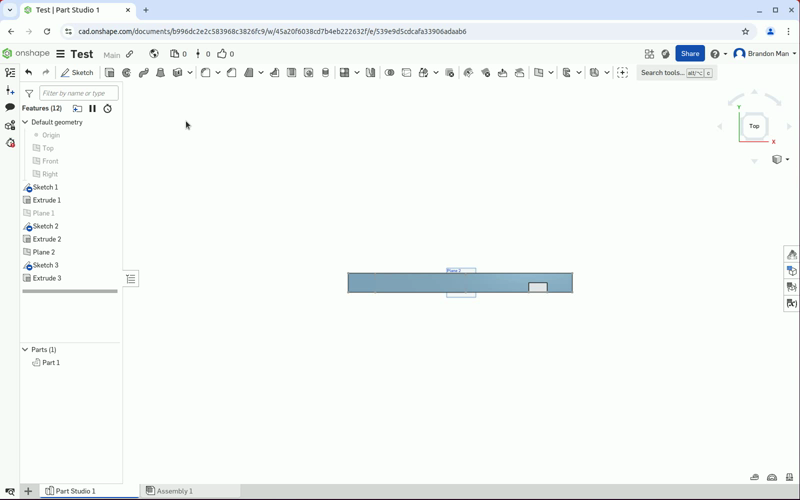
key(shift+h)
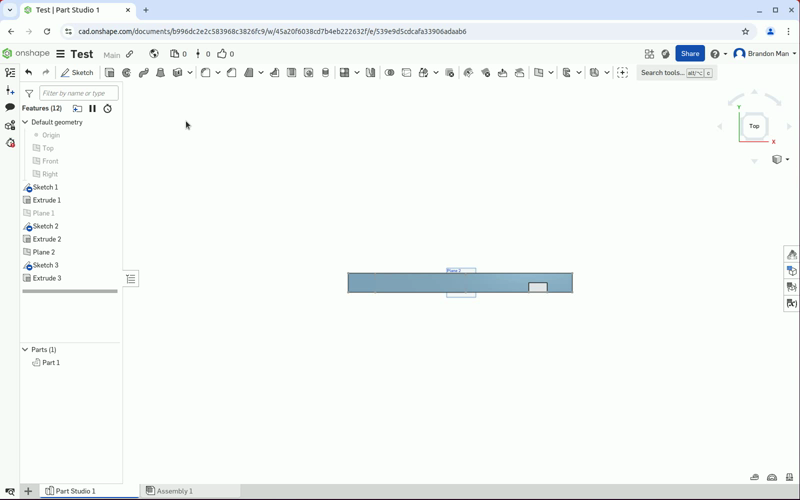
key(shift+7)
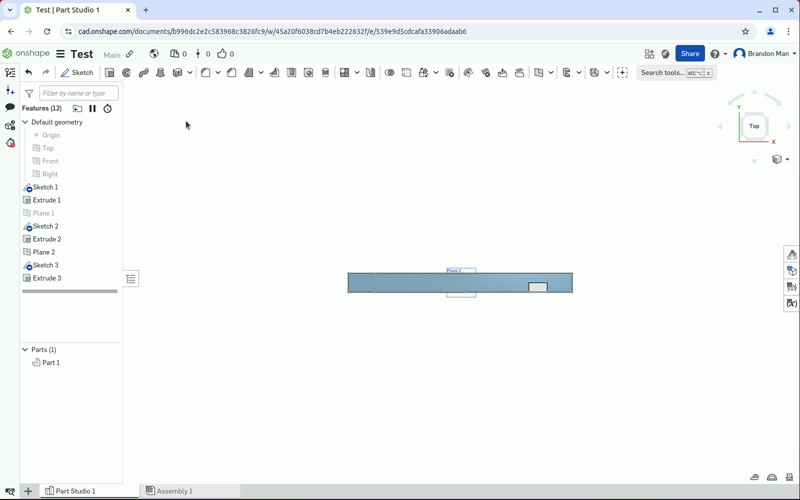
key(up, 3)
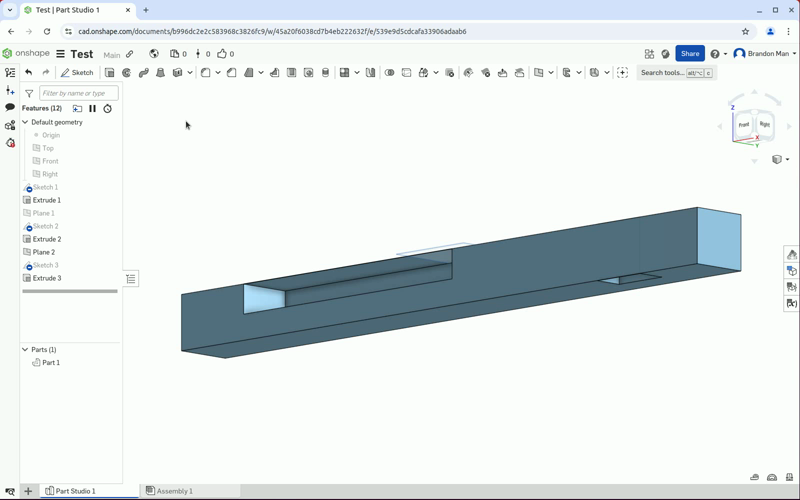
key(left, 3)
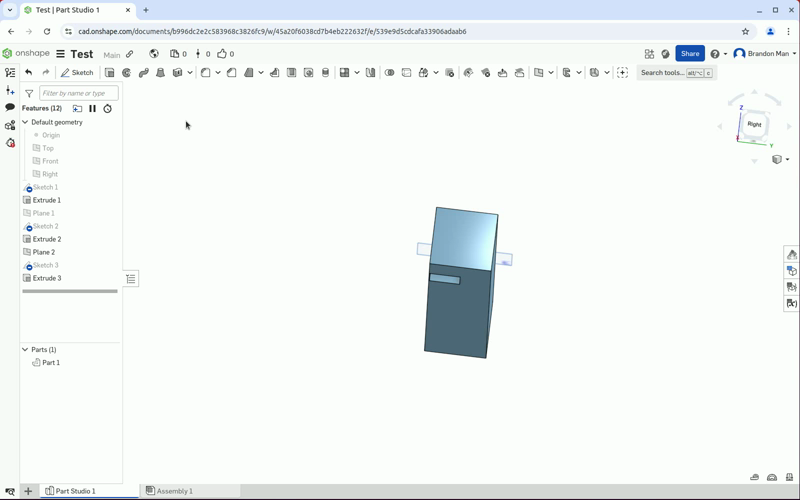
key(right, 3)
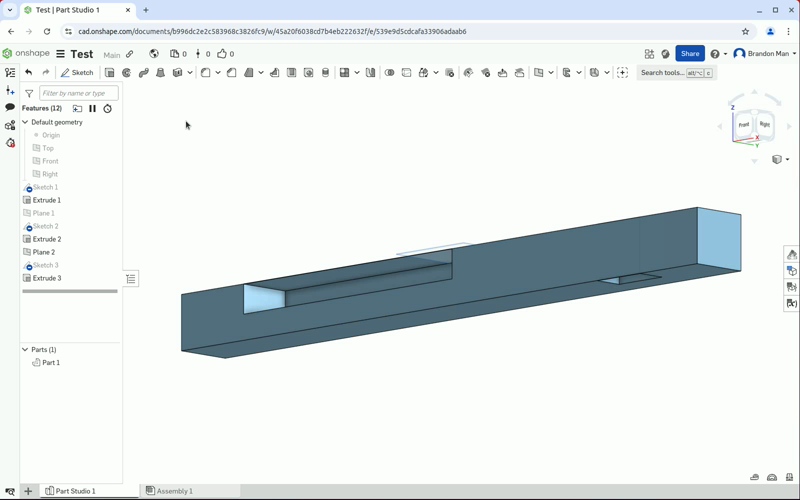
key(down, 3)
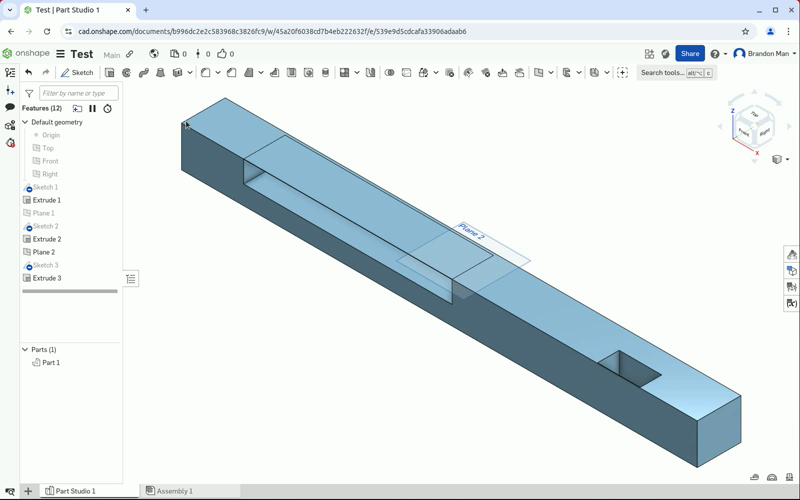
mouse_move(73, 189)
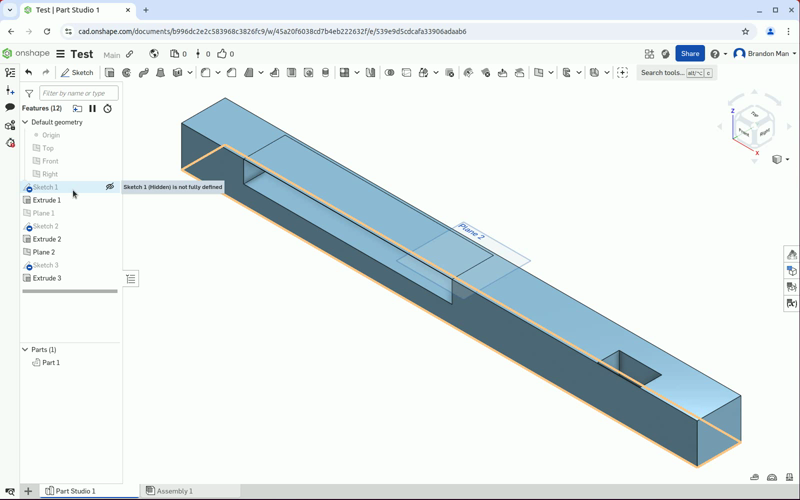
click(73, 189)